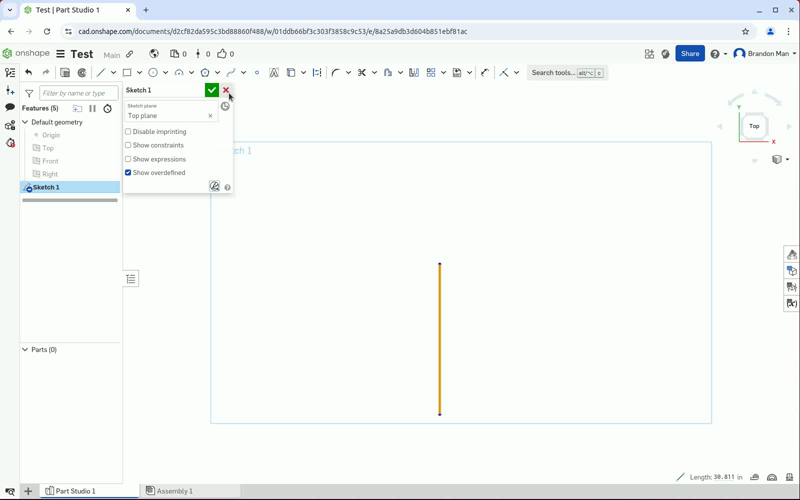
key(shift+h)
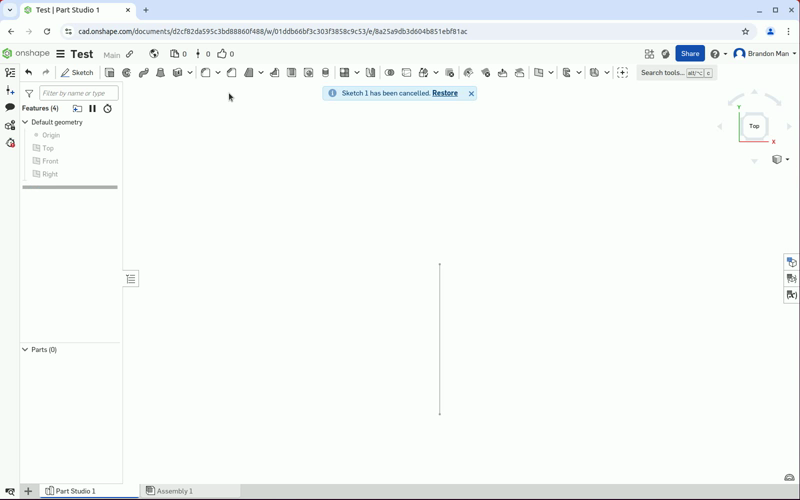
mouse_move(73, 352)
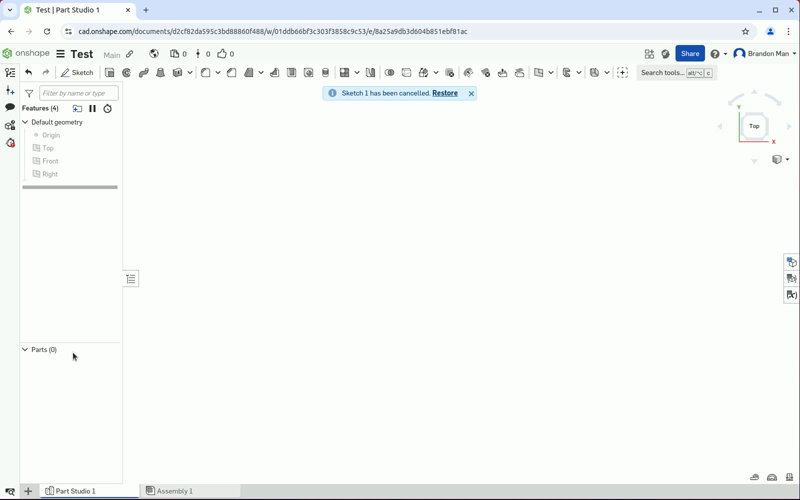
key(y)
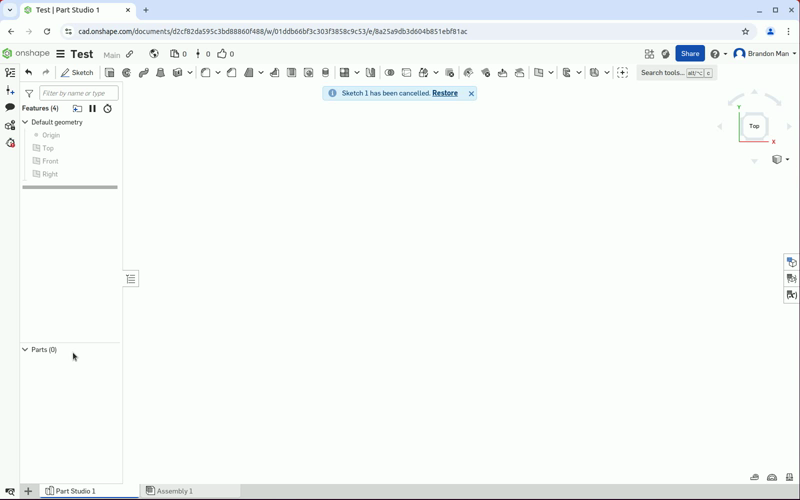
key(shift+p)
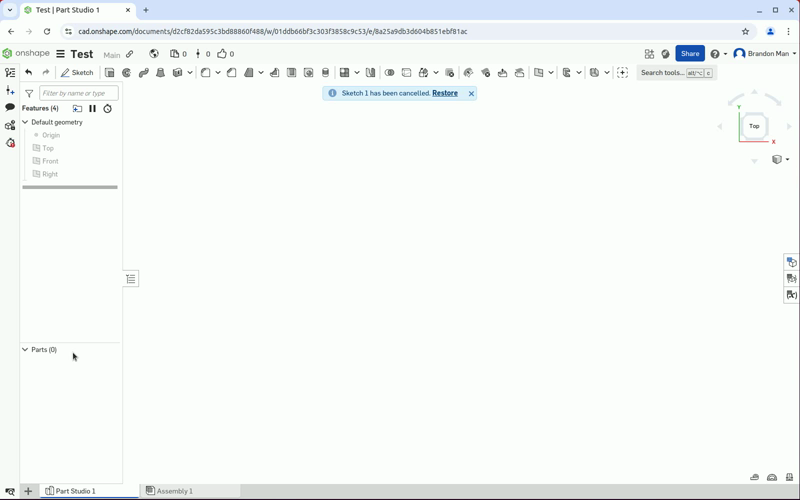
key(space)
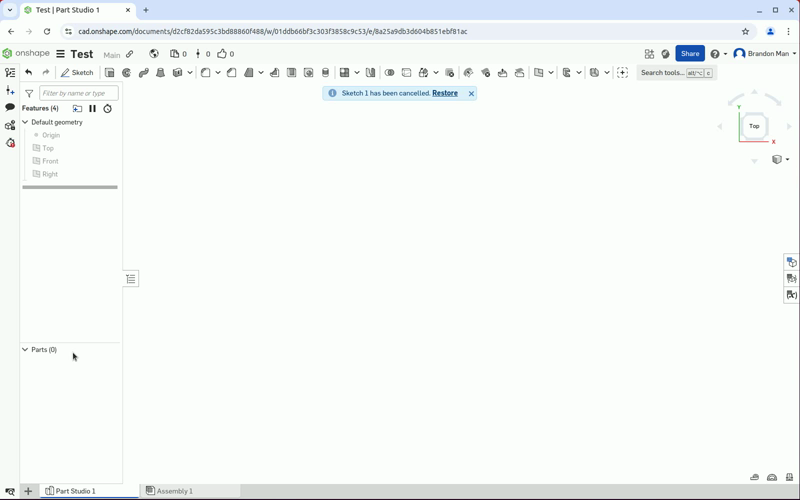
key_down(shift)
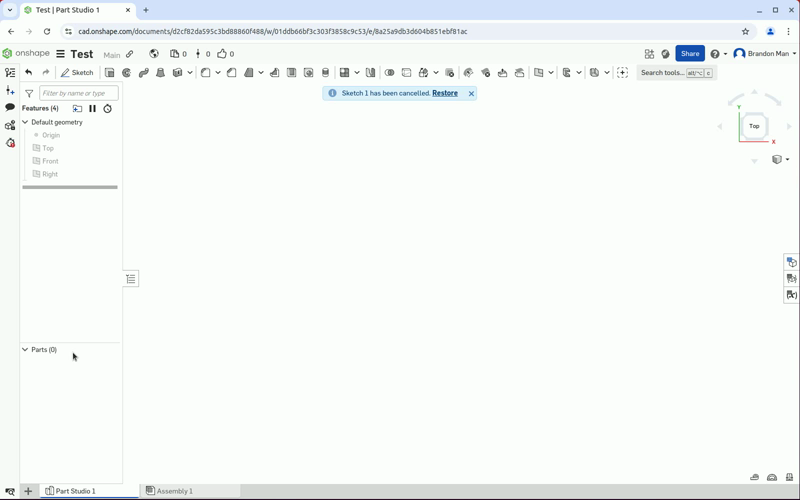
key(up)
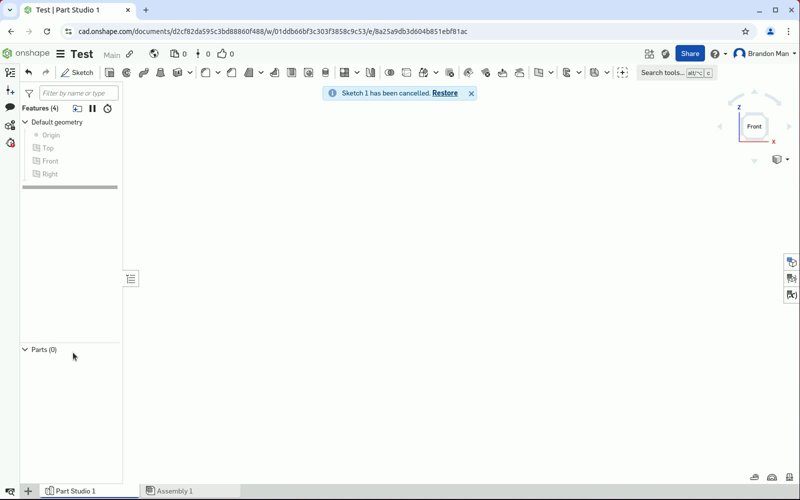
key_up(shift)
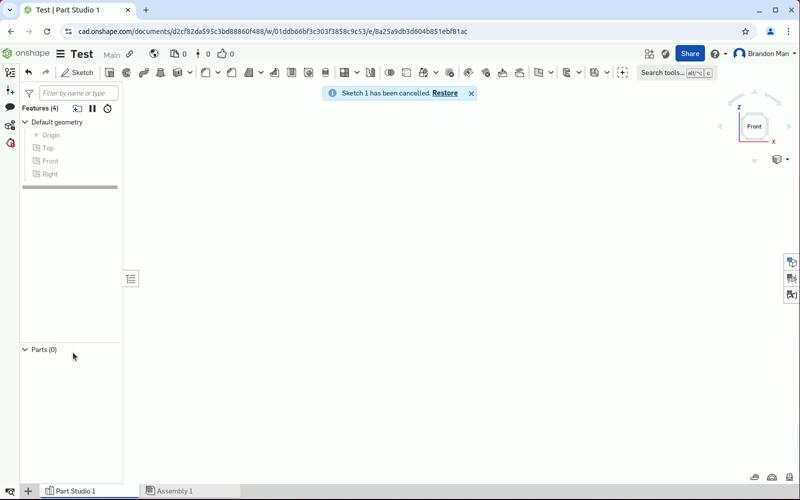
mouse_move(73, 352)
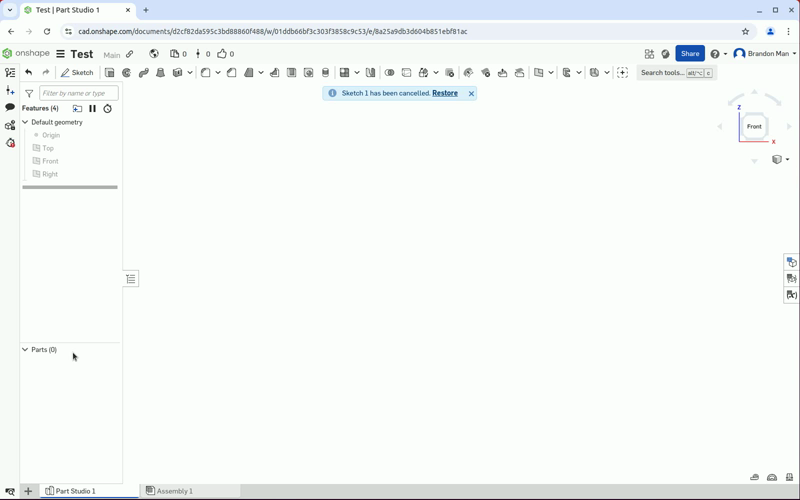
key(shift+y)
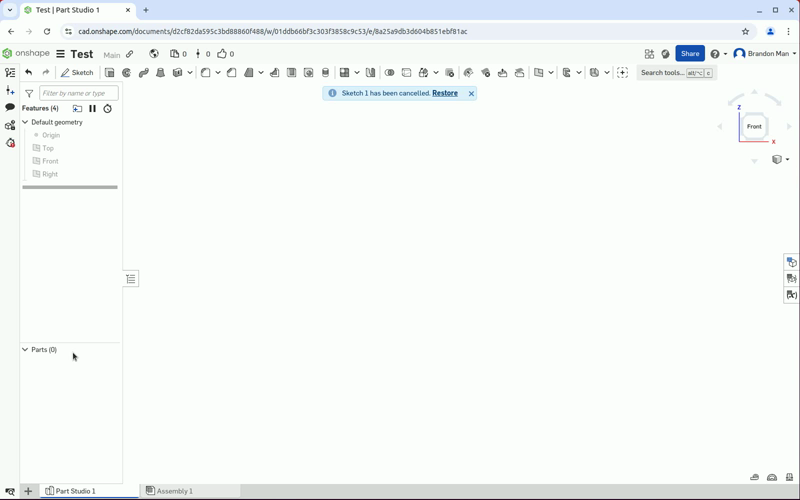
key(shift+s)
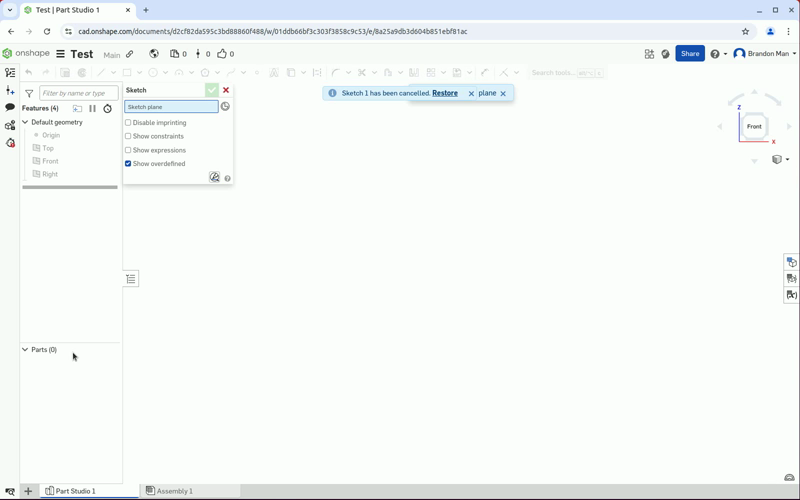
mouse_move(73, 163)
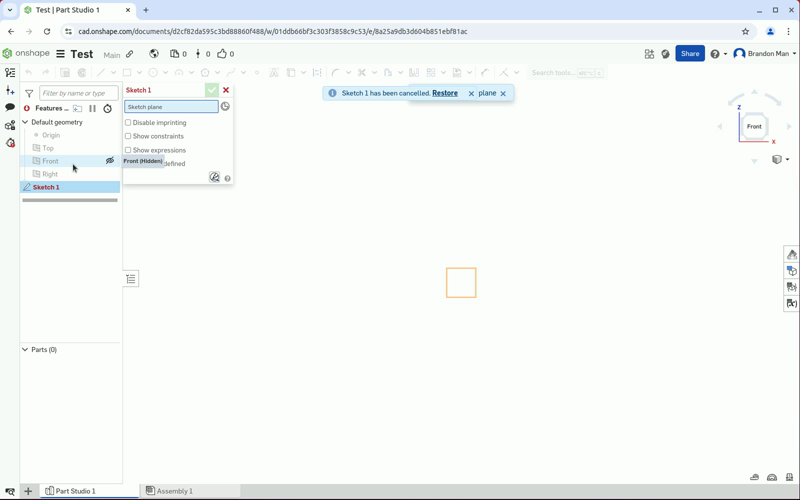
click(73, 163)
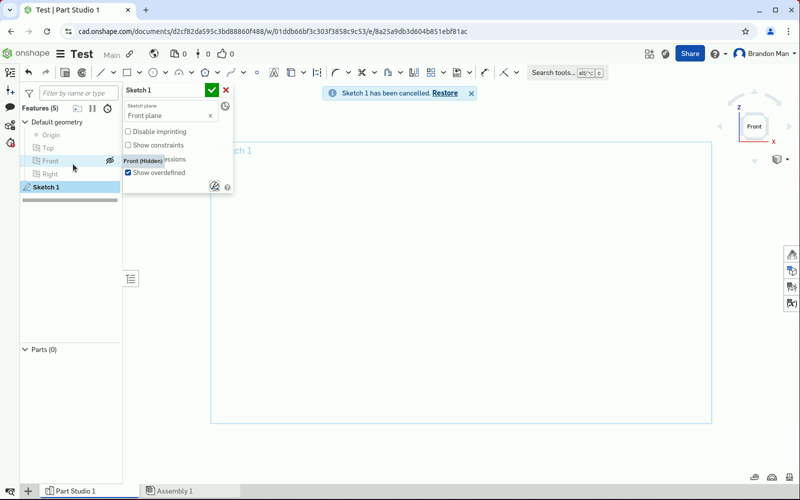
mouse_move(73, 352)
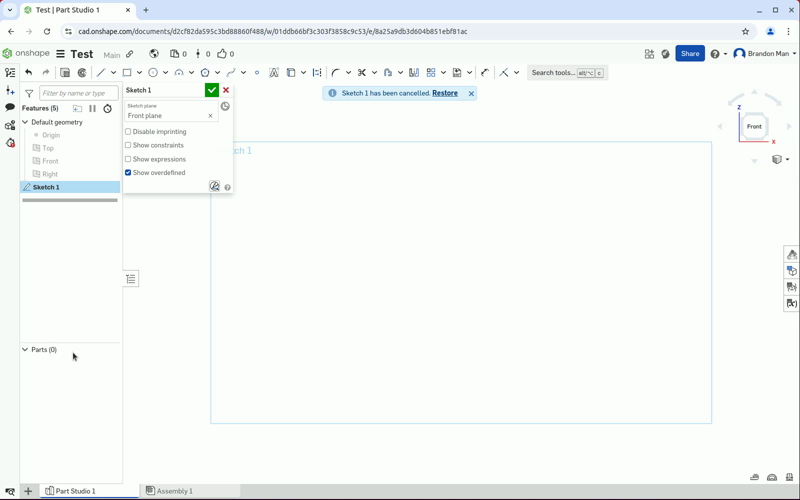
key(y)
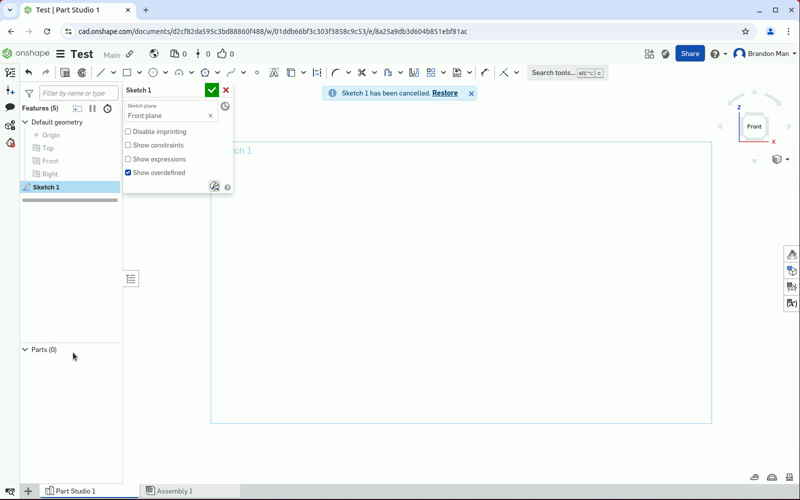
key(l)
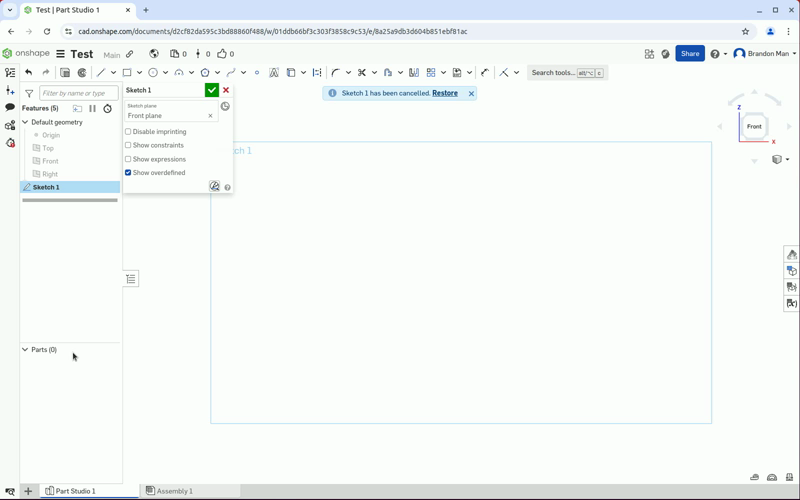
key_down(shift)
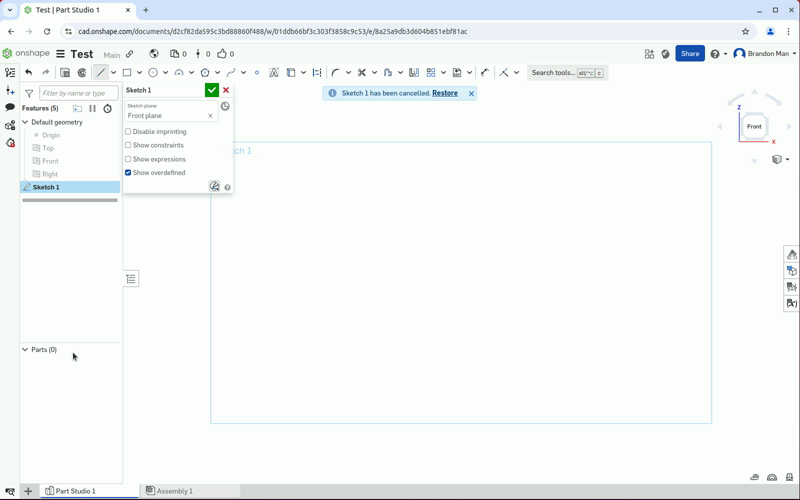
mouse_move(431, 318)
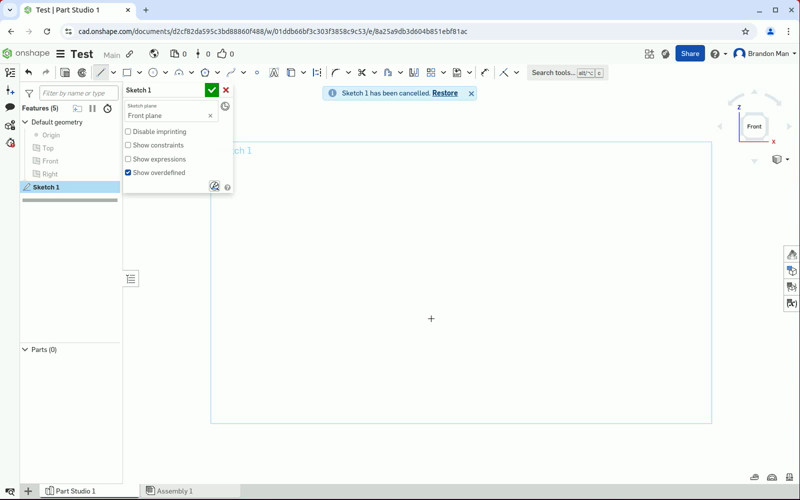
click(431, 318)
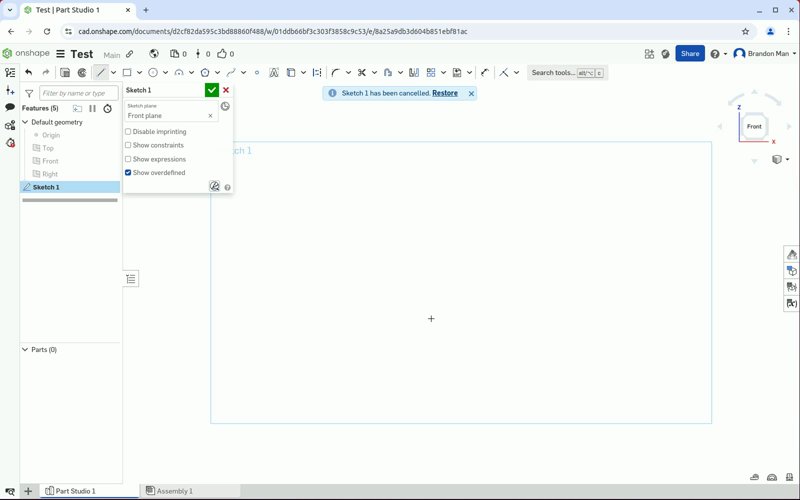
key_up(shift)
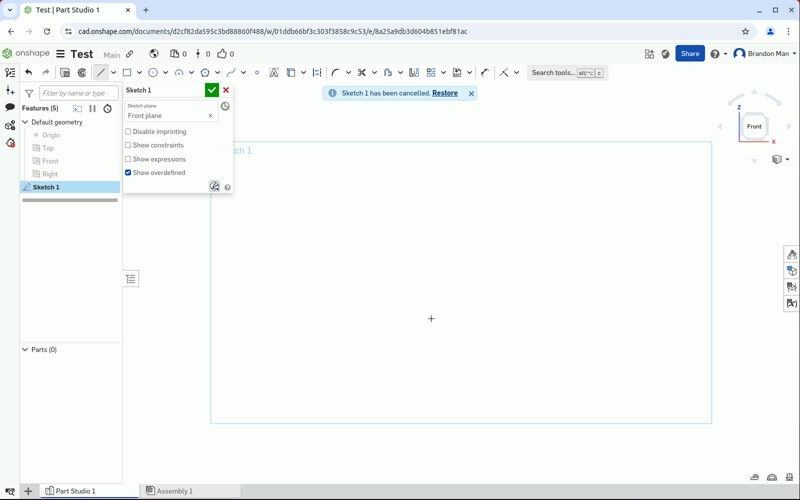
key_down(shift)
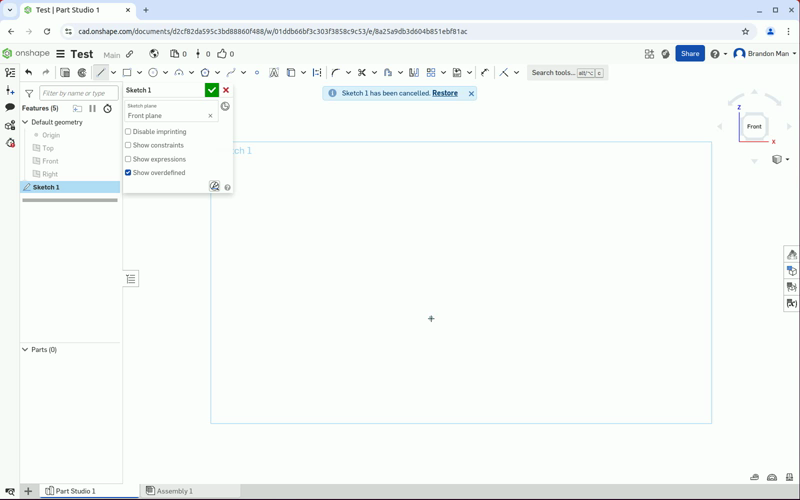
mouse_move(461, 318)
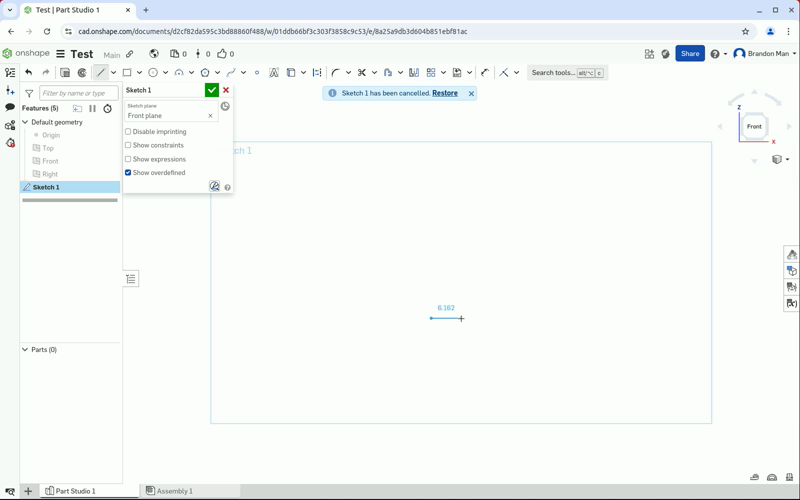
mouse_move(461, 318)
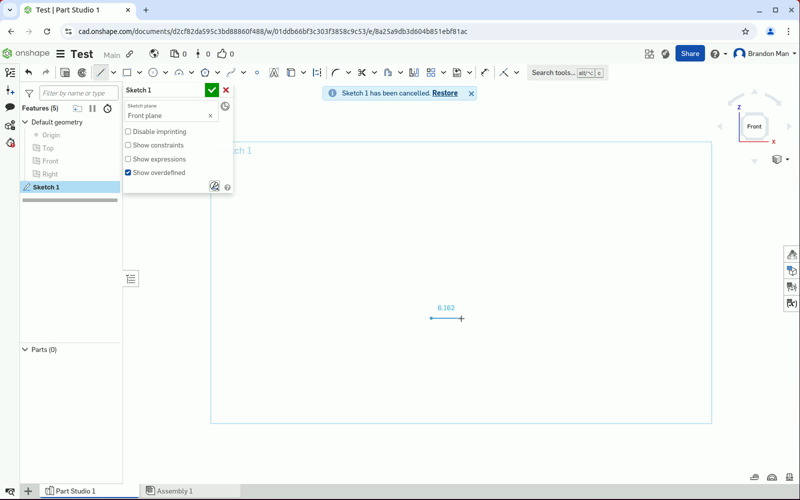
click(461, 318)
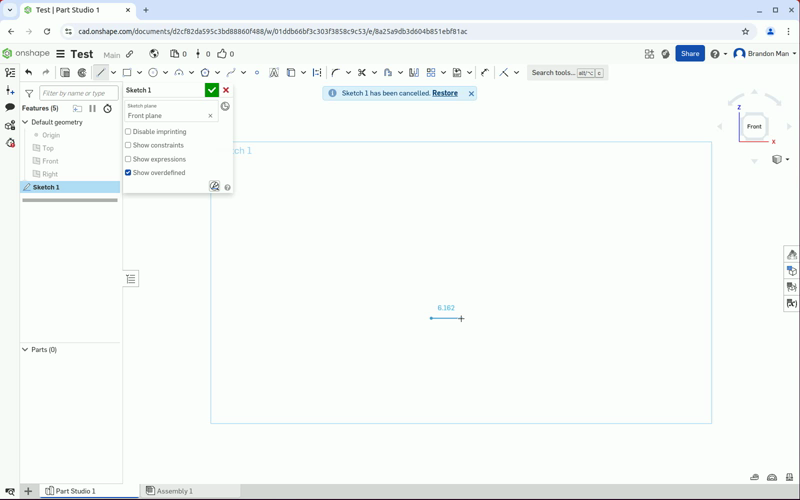
key_up(shift)
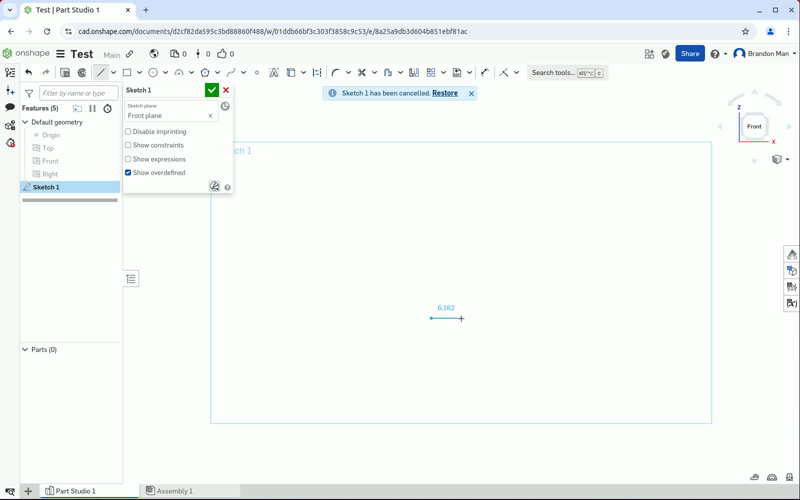
key_down(shift)
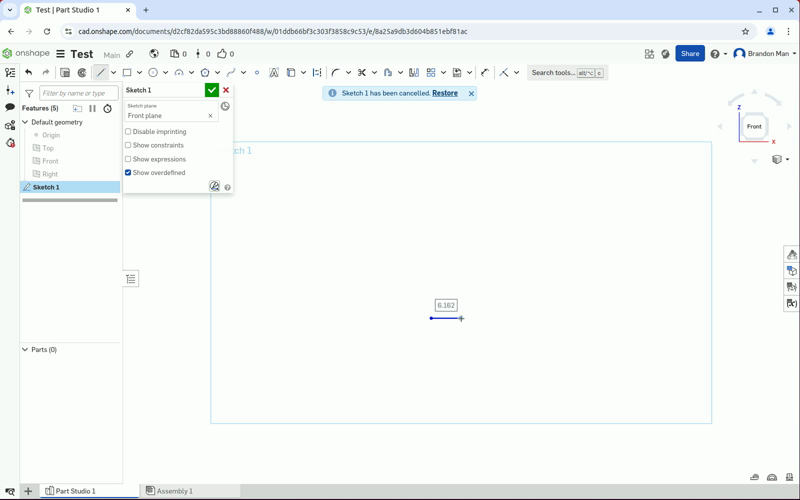
mouse_move(461, 247)
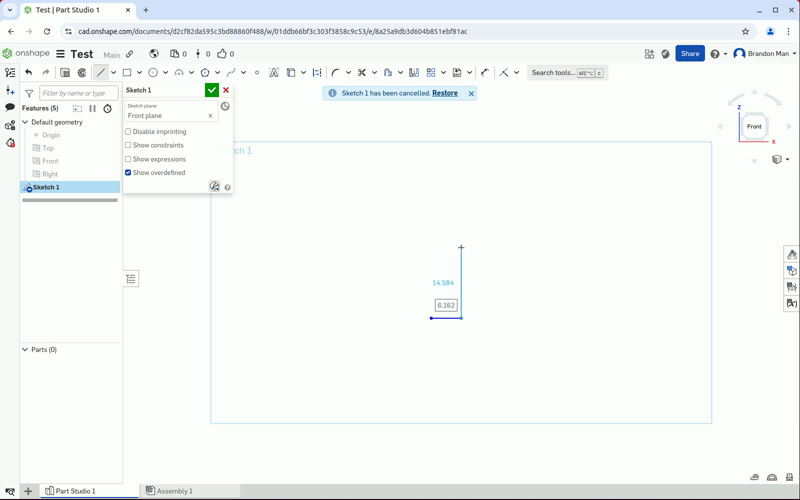
click(461, 247)
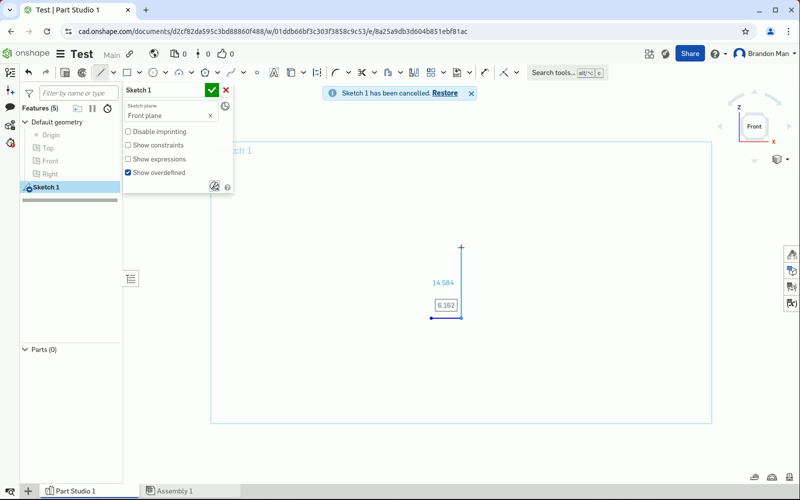
key_up(shift)
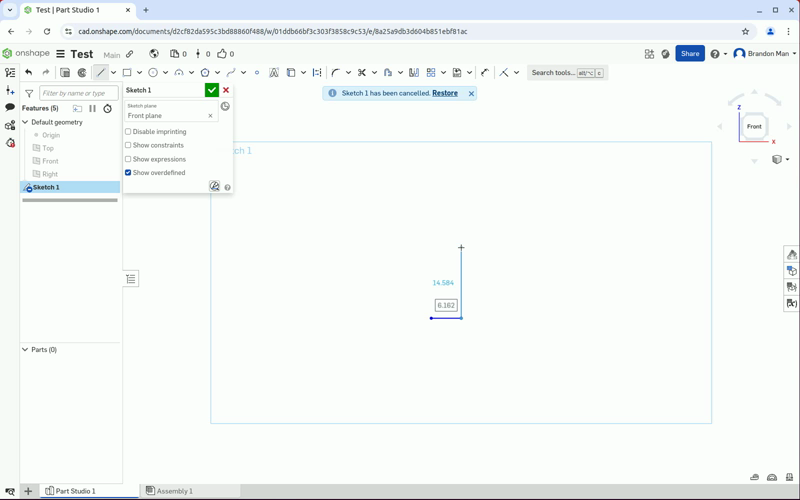
key_down(shift)
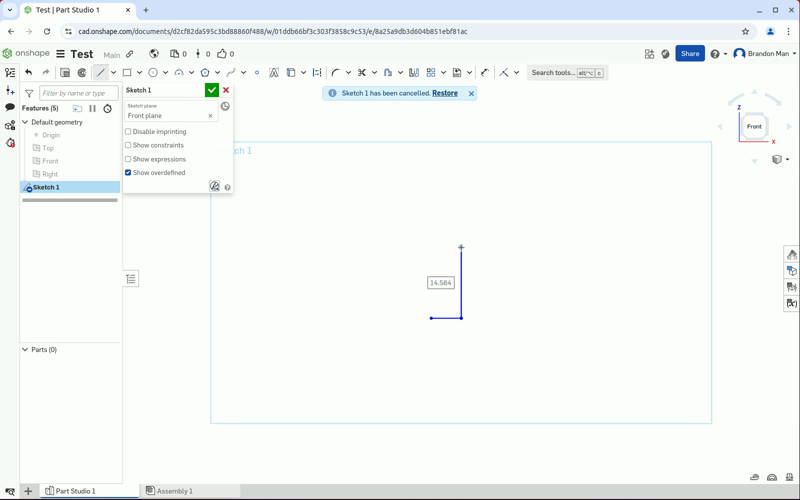
mouse_move(491, 247)
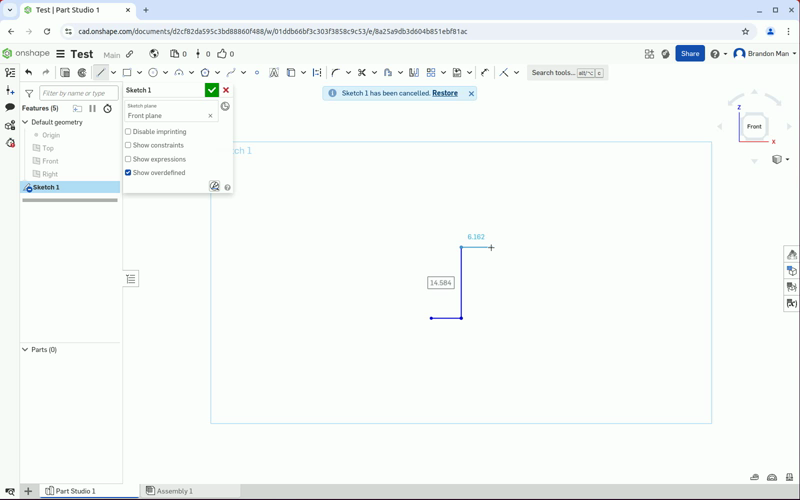
mouse_move(431, 247)
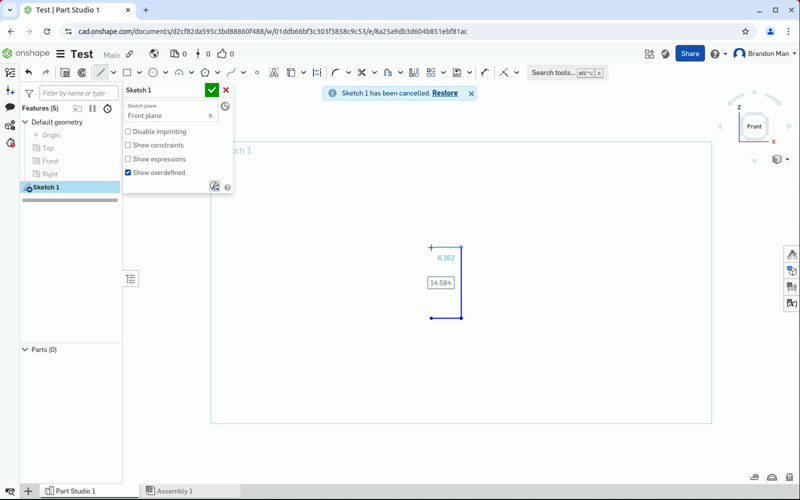
click(431, 247)
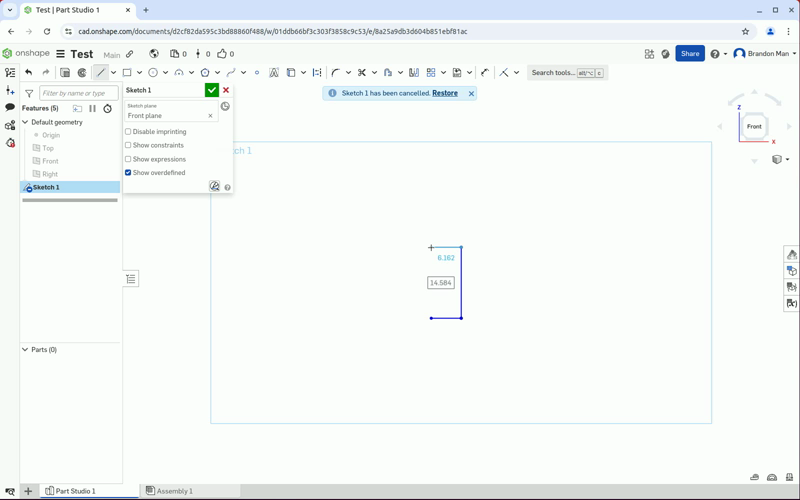
key_up(shift)
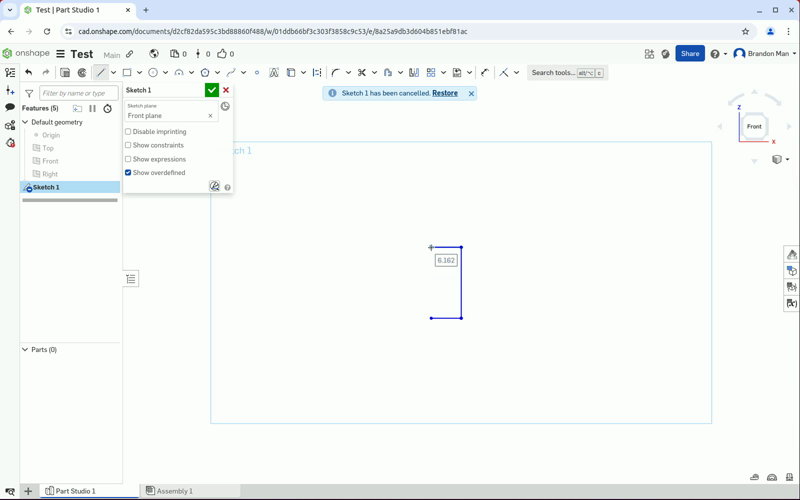
key_down(shift)
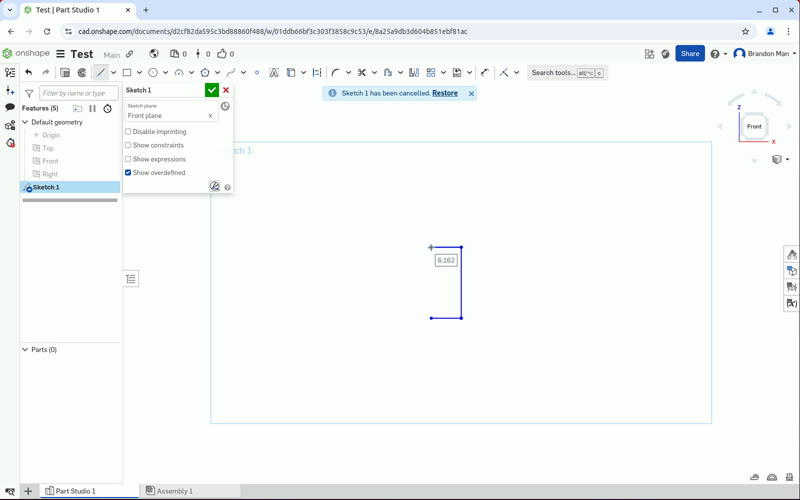
mouse_move(431, 318)
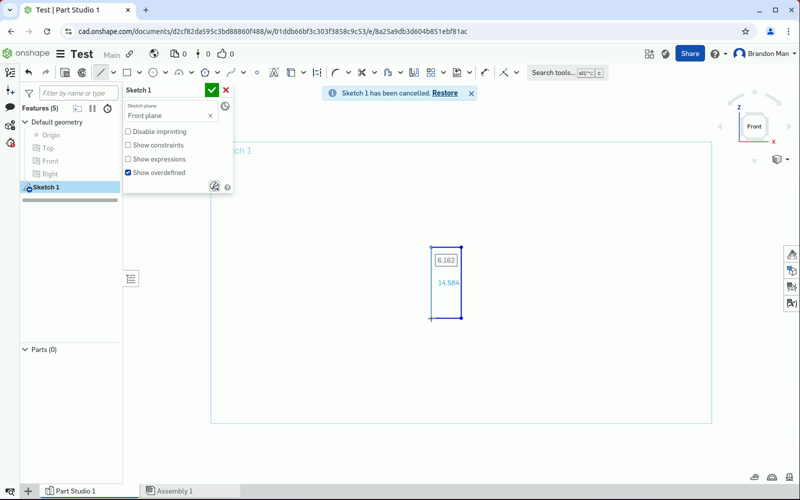
key_up(shift)
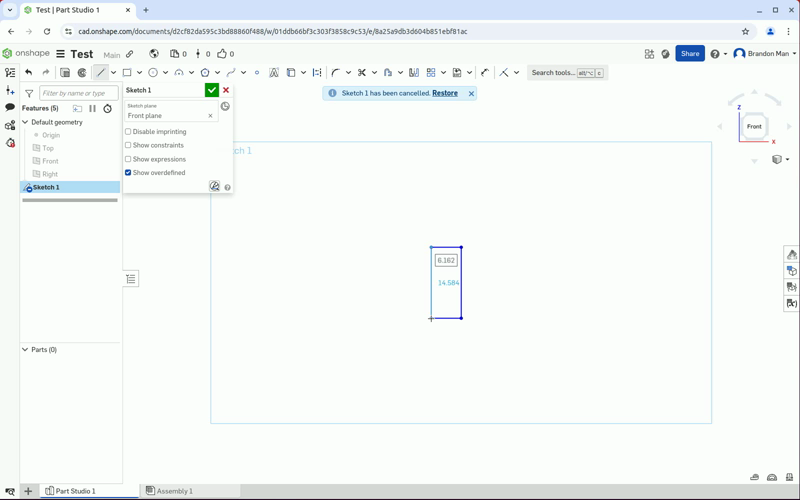
click(431, 318)
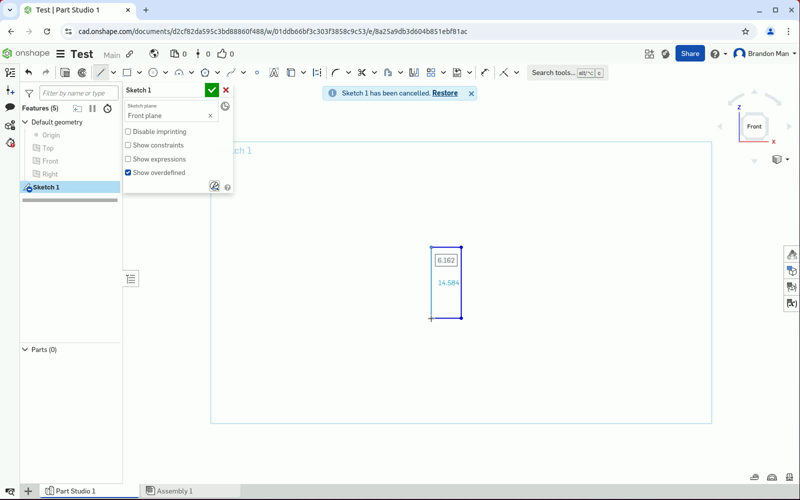
key(esc)
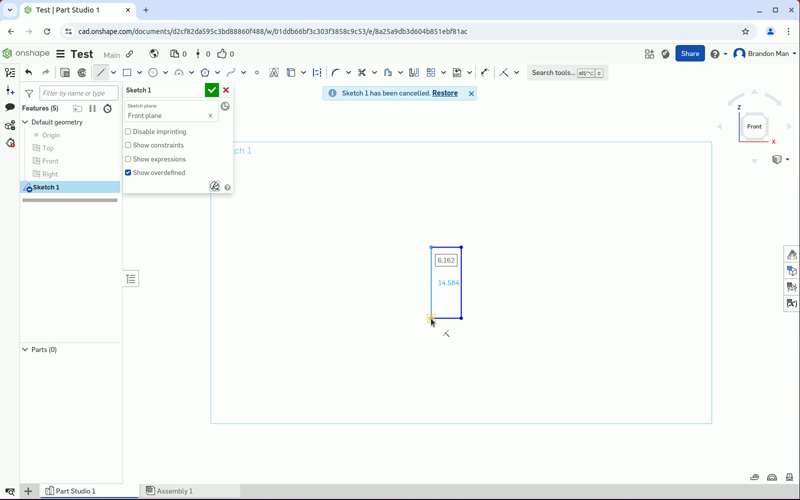
mouse_move(439, 253)
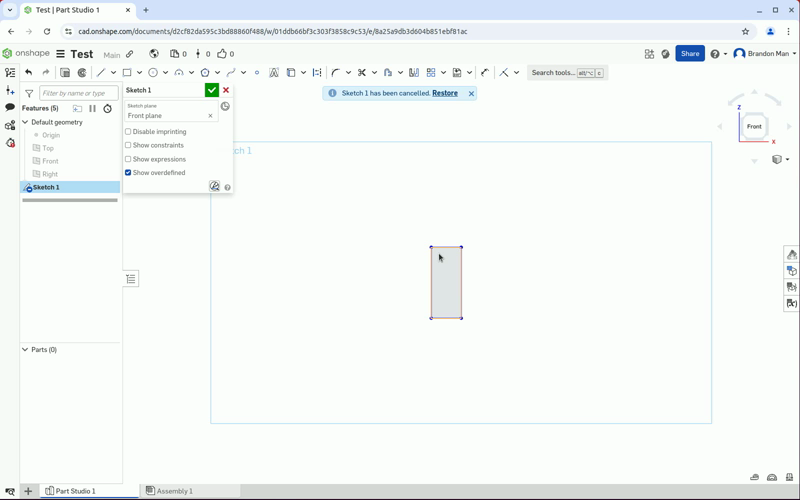
click(439, 253)
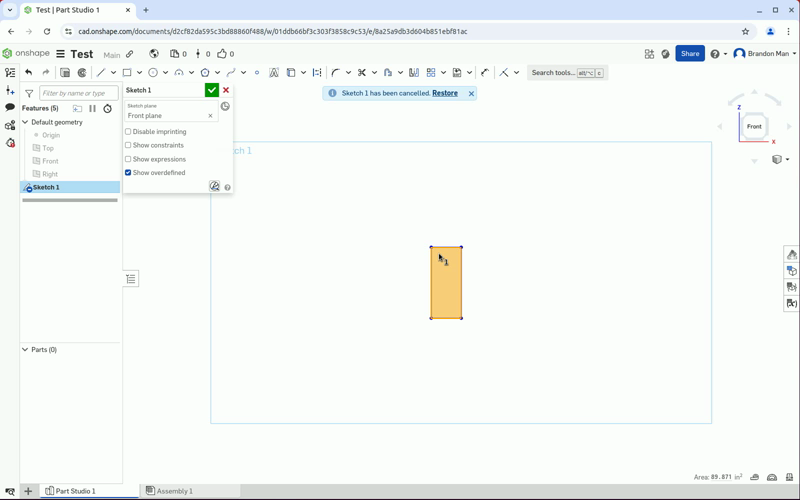
mouse_move(73, 352)
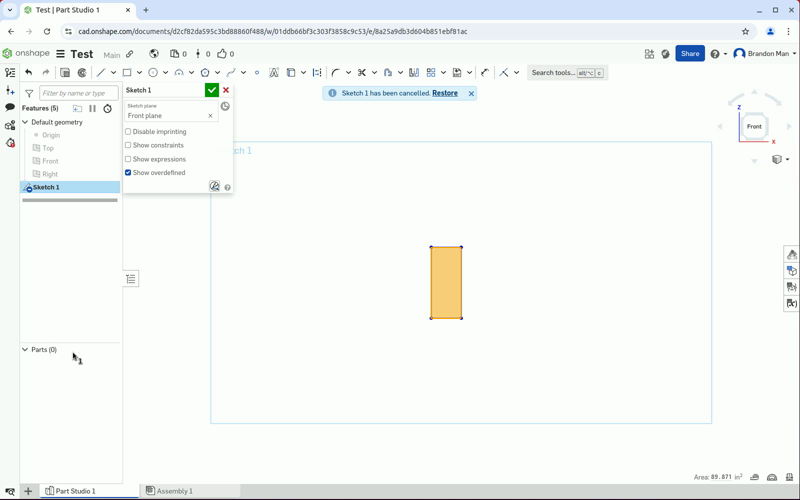
key(shift+y)
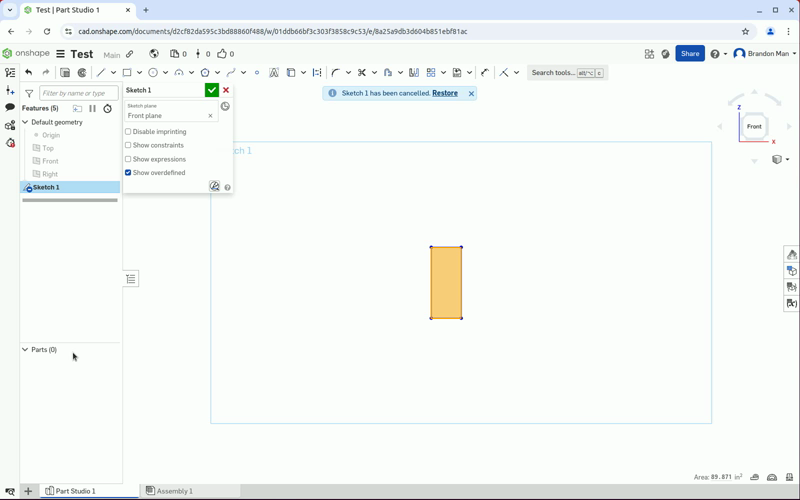
key(shift+e)
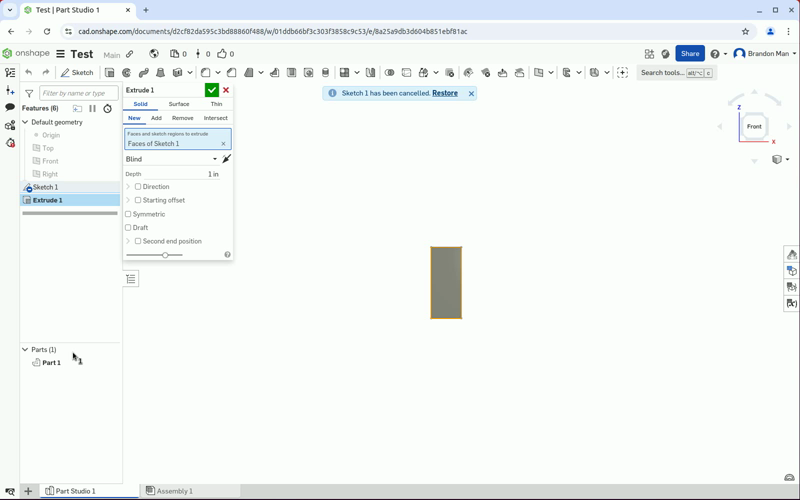
mouse_move(143, 106)
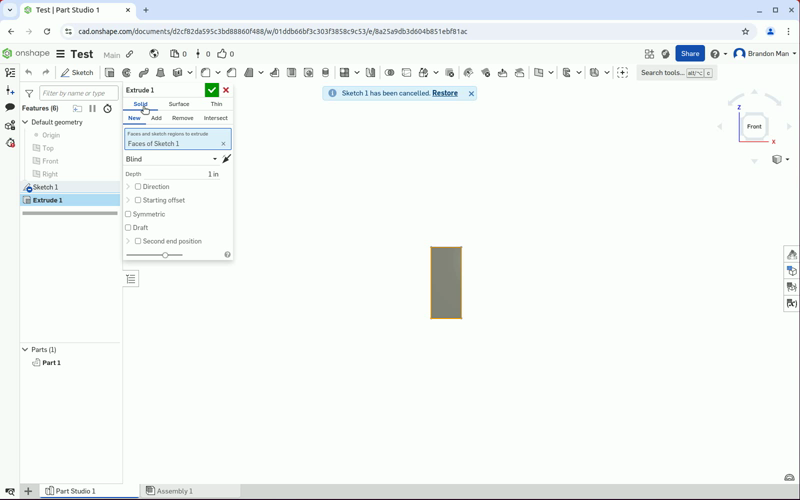
click(143, 106)
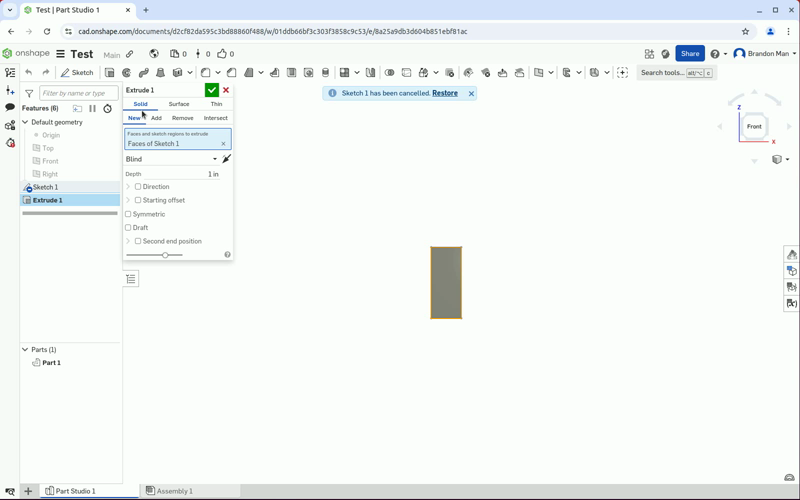
mouse_move(137, 120)
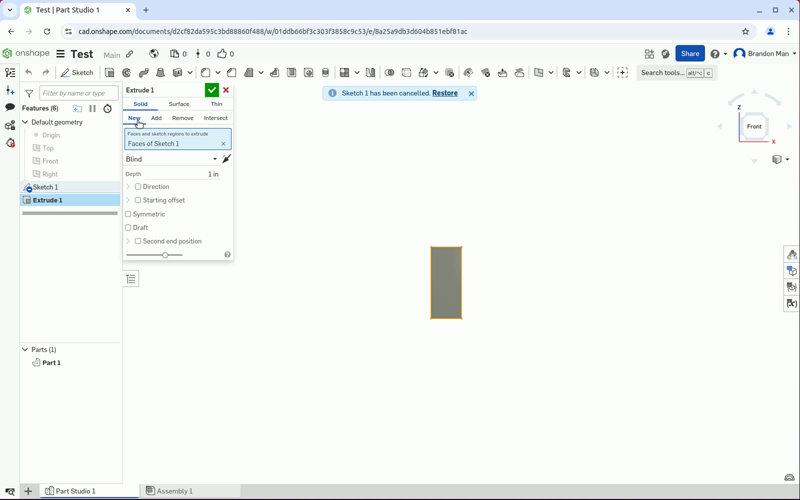
click(137, 120)
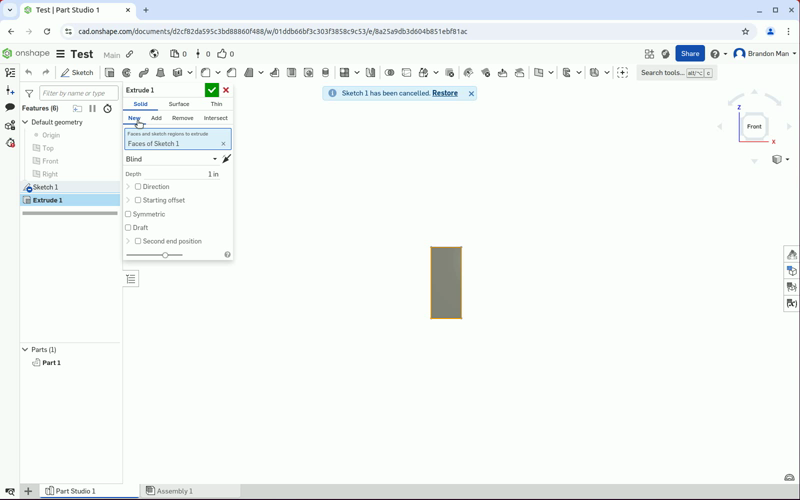
key(tab, 4)
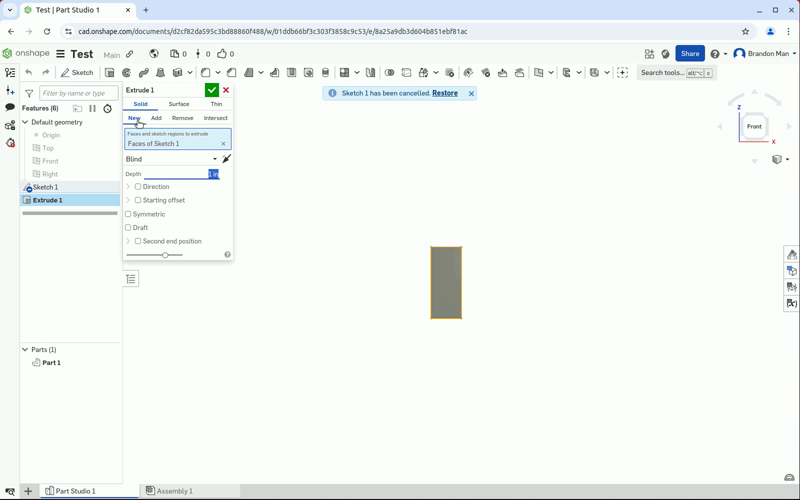
text(1.204)
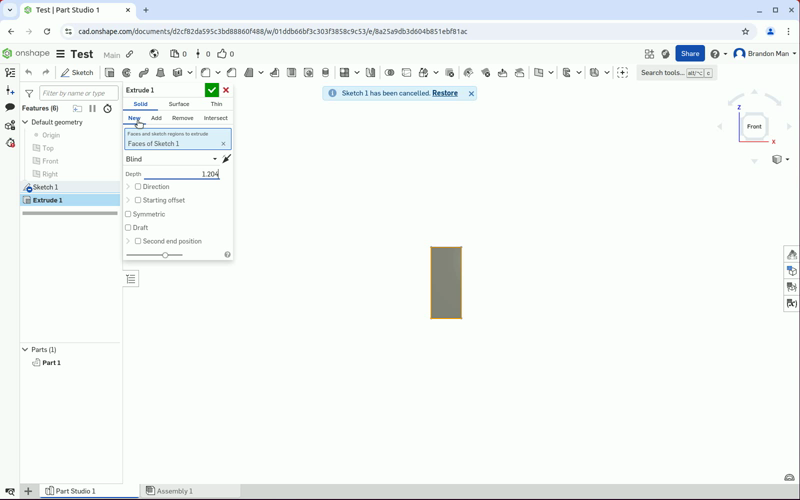
key(enter)
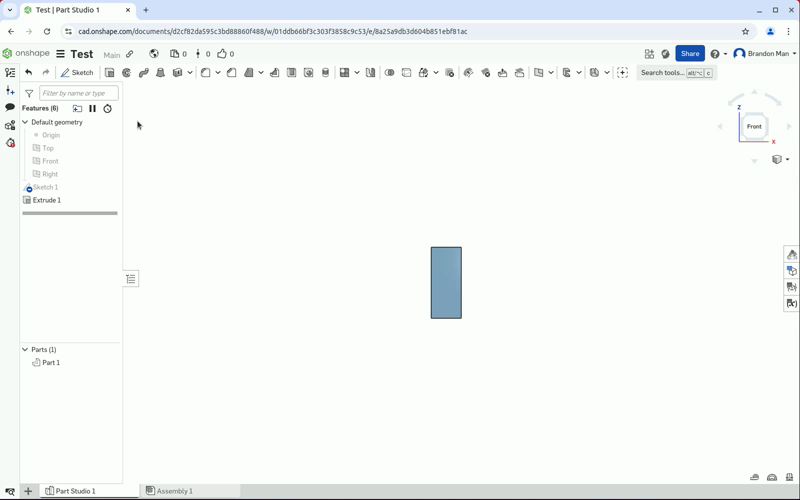
key(shift+h)
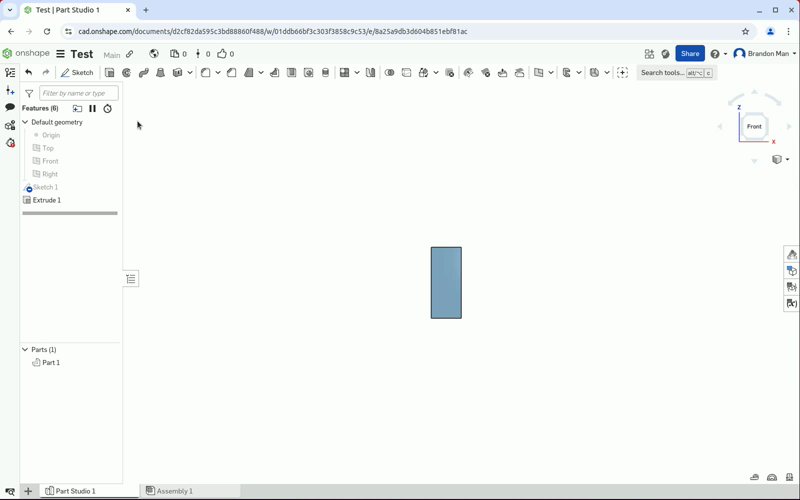
key(shift+h)
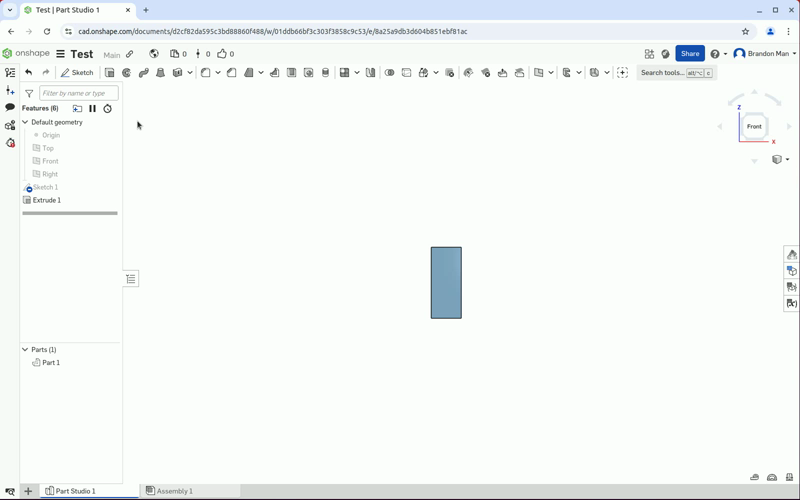
mouse_move(73, 189)
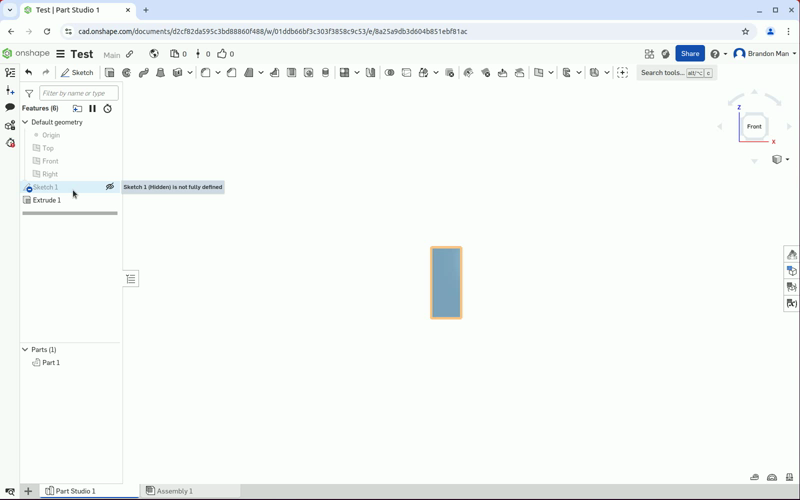
click(73, 189)
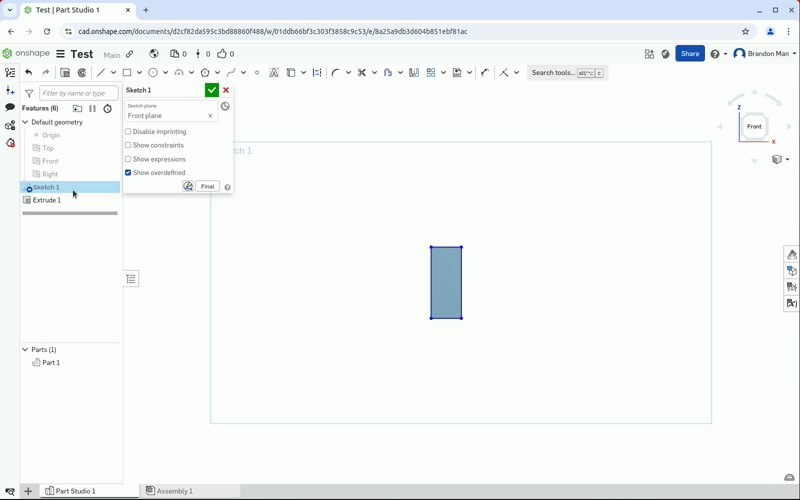
mouse_move(229, 92)
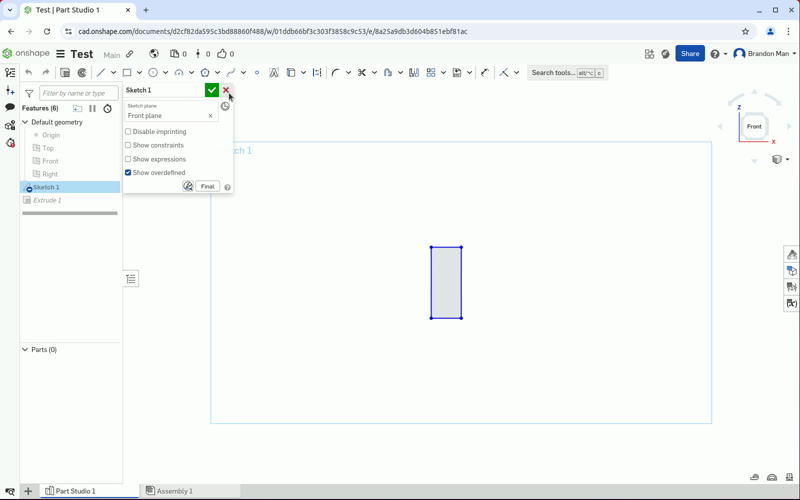
click(229, 92)
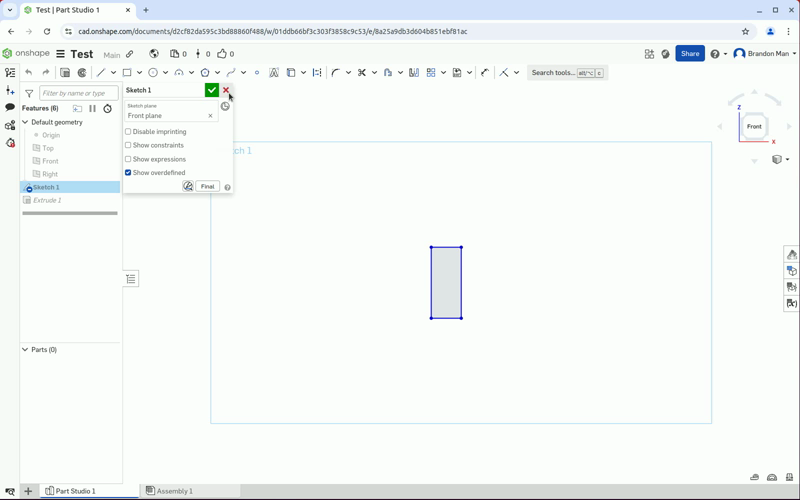
key(shift+s)
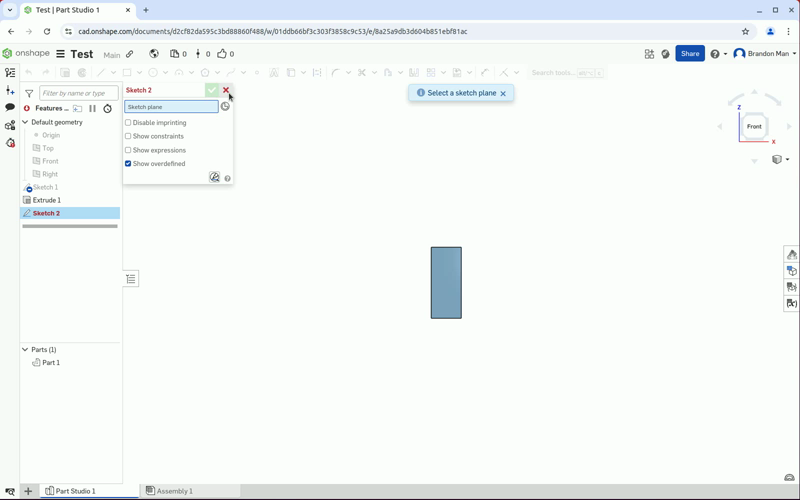
mouse_move(73, 163)
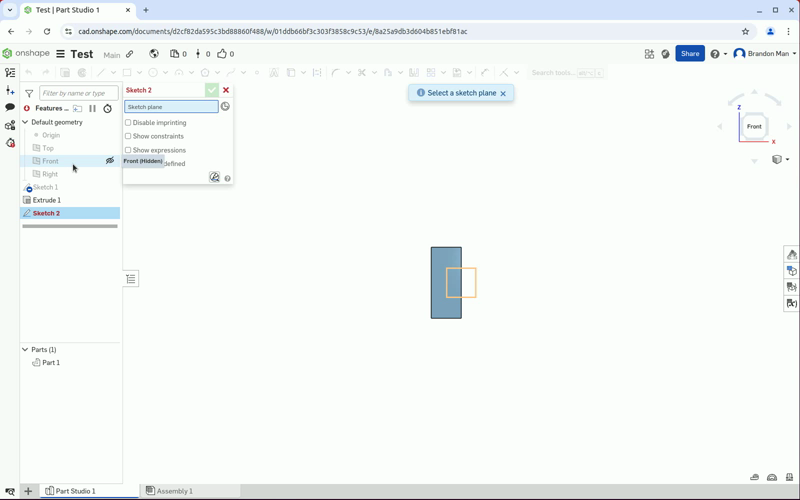
click(73, 163)
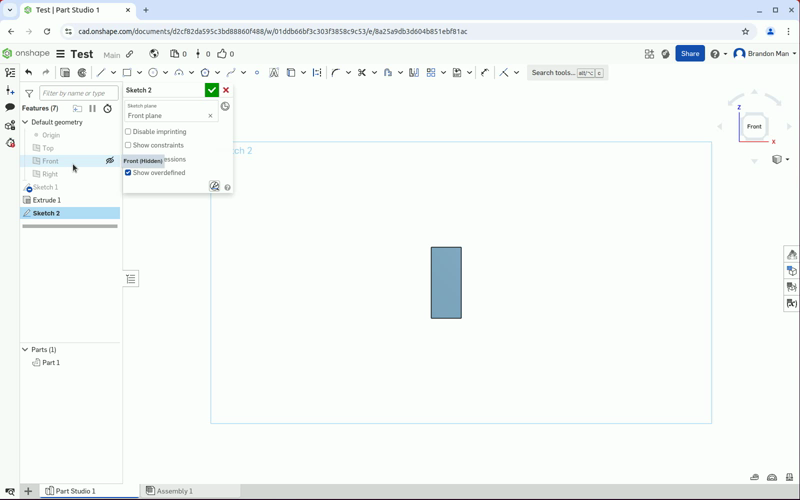
mouse_move(73, 352)
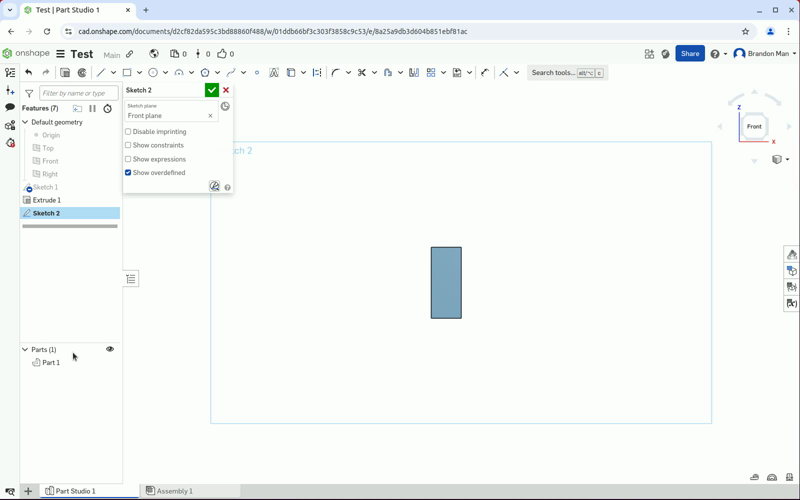
key(y)
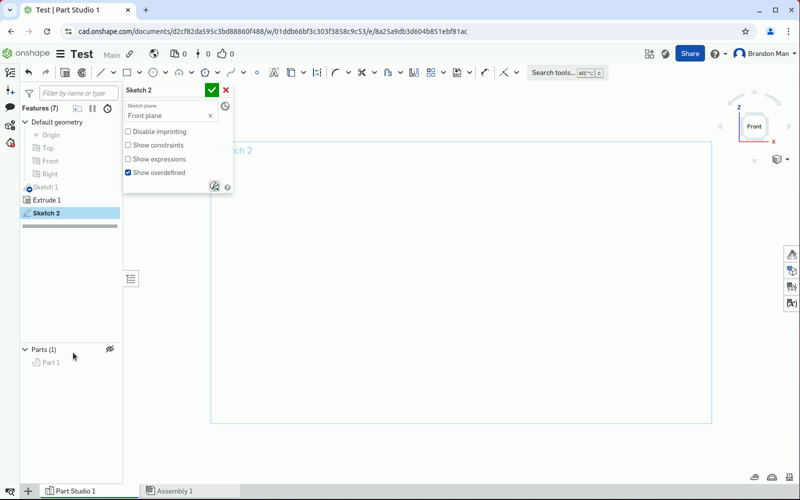
key(l)
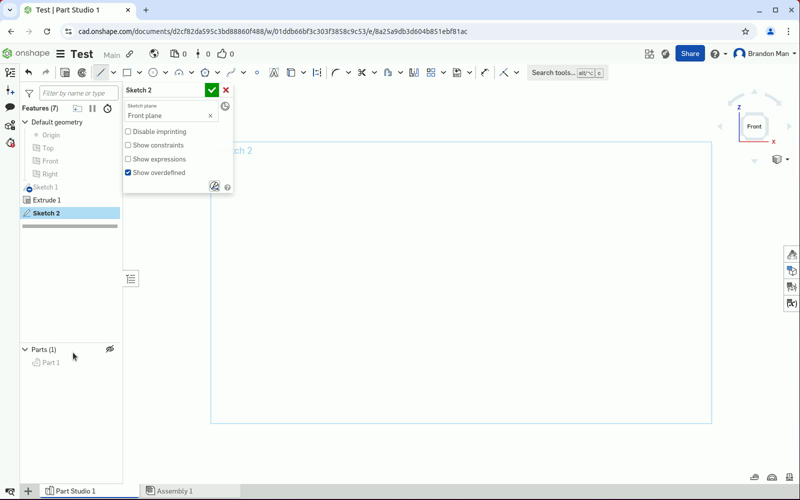
key_down(shift)
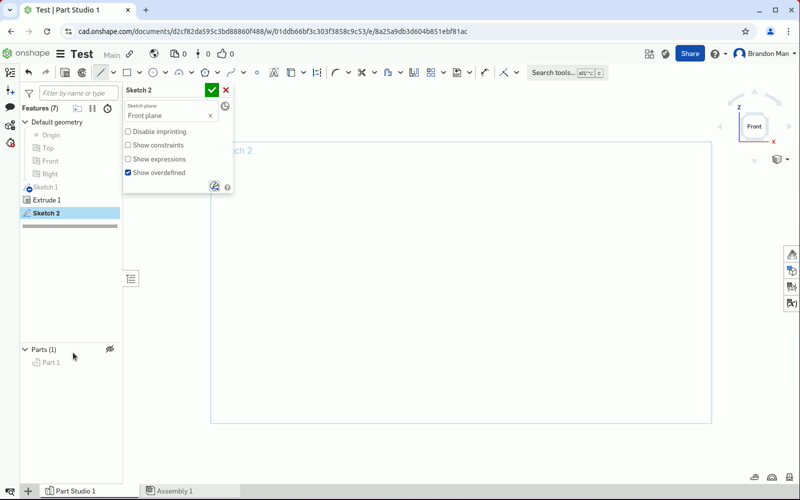
mouse_move(465, 318)
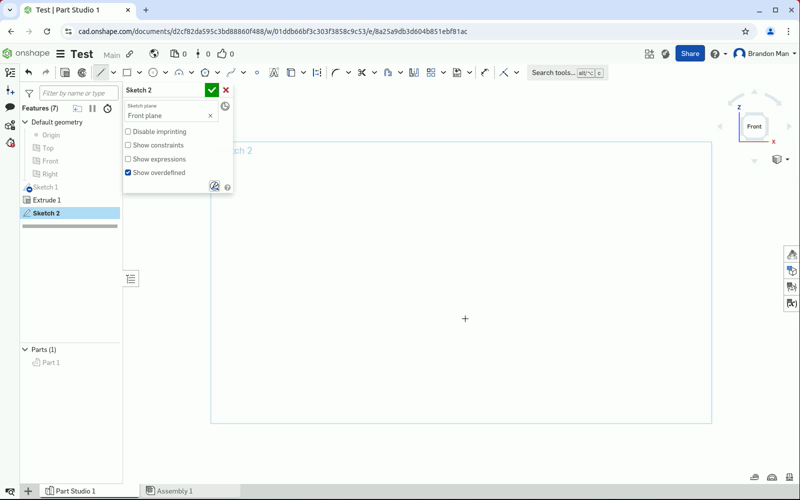
click(465, 318)
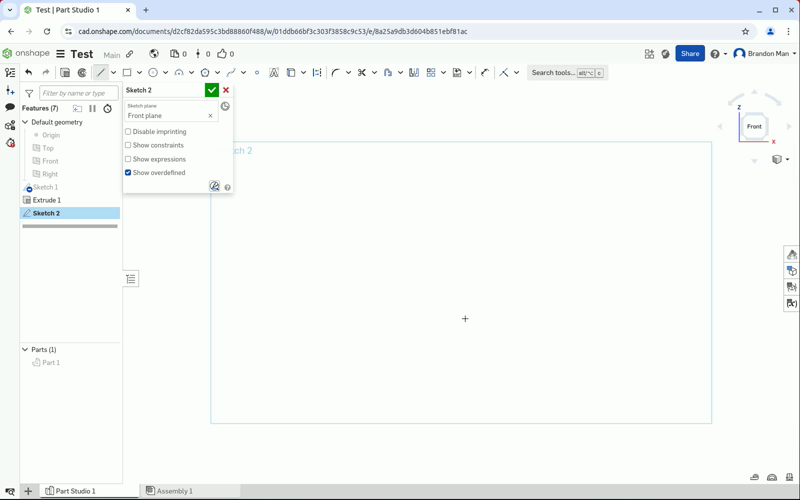
key_up(shift)
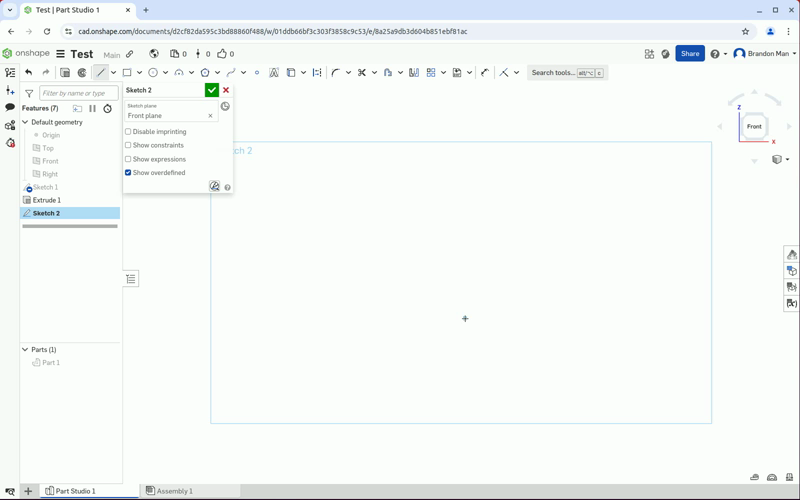
key_down(shift)
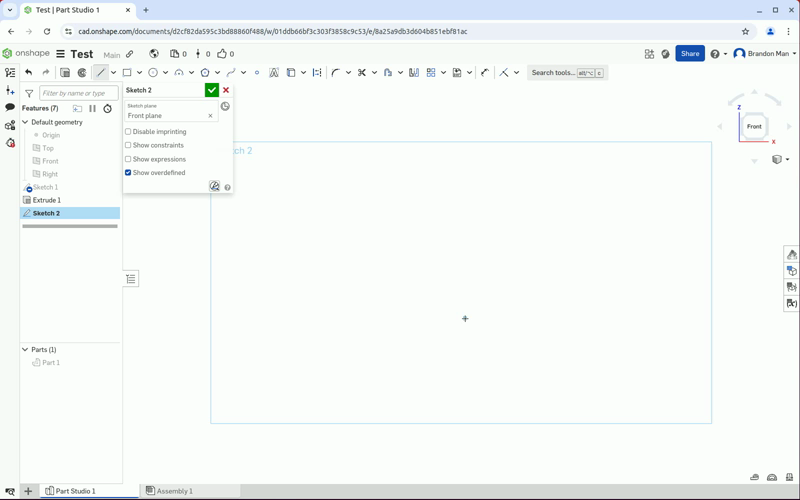
mouse_move(495, 318)
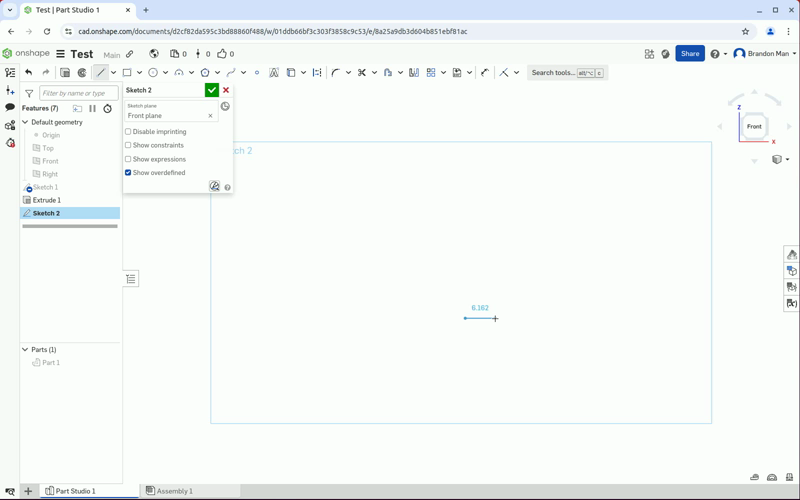
mouse_move(495, 318)
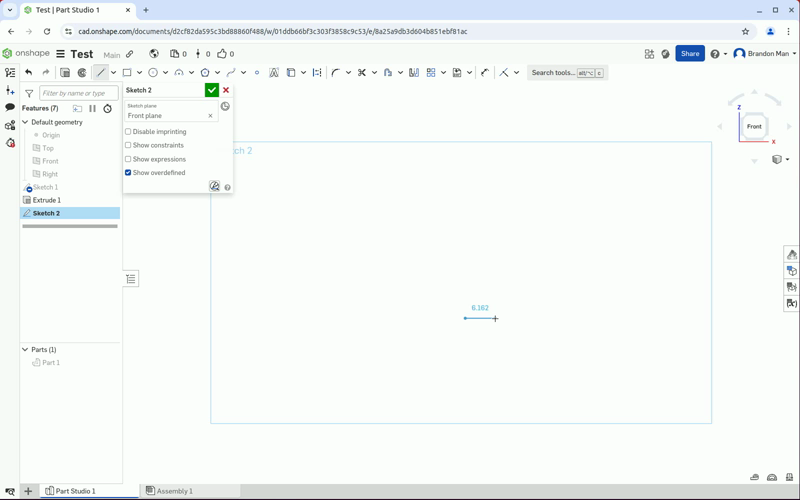
click(495, 318)
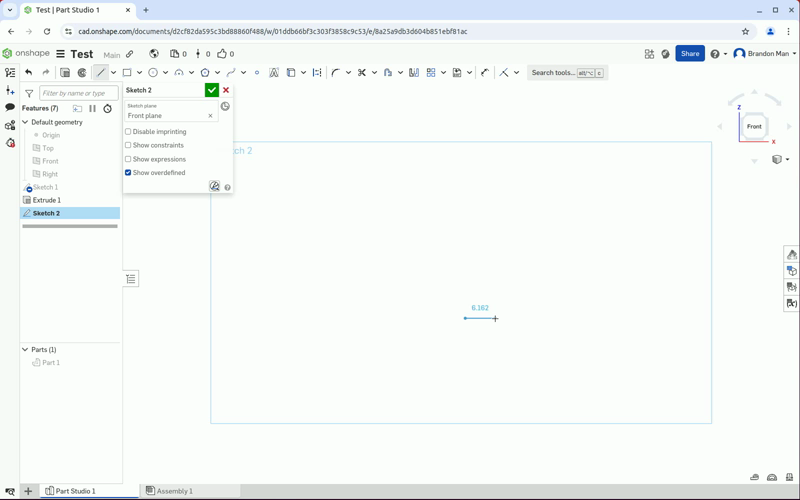
key_up(shift)
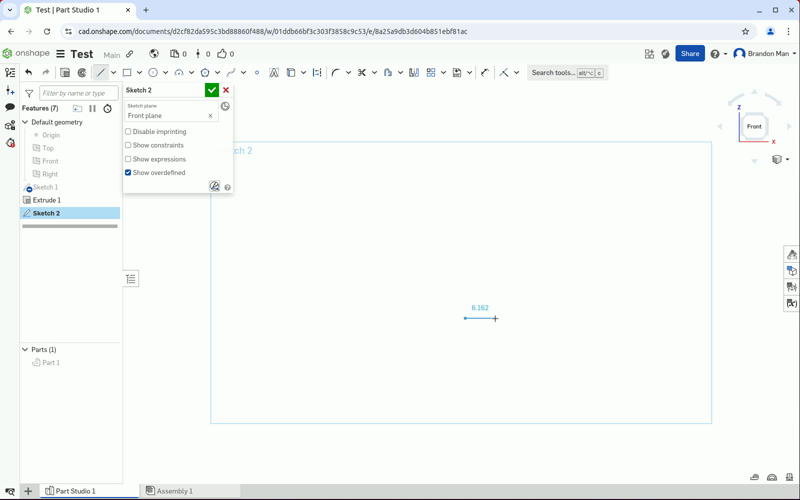
key_down(shift)
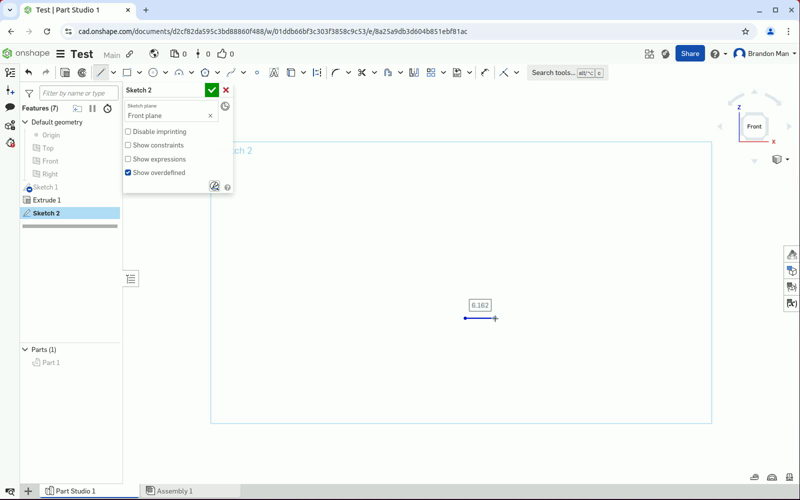
mouse_move(495, 247)
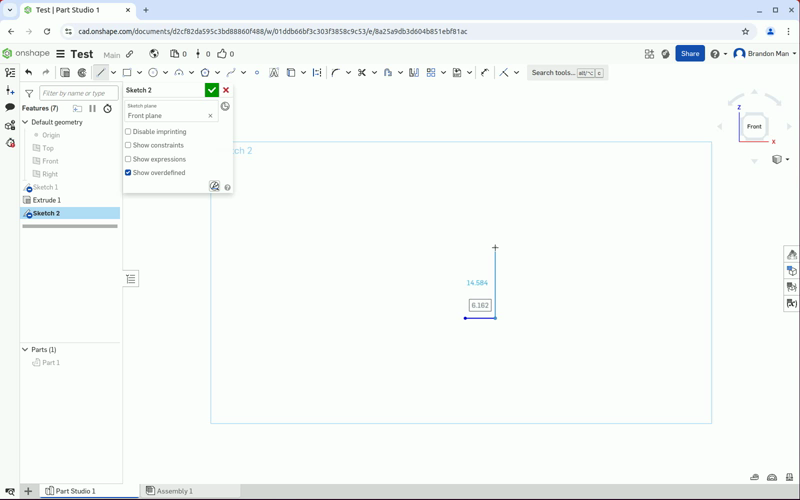
click(495, 247)
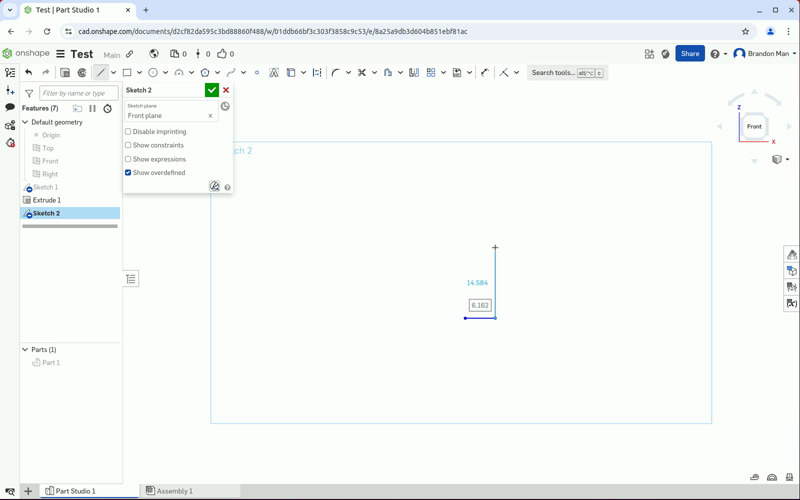
key_up(shift)
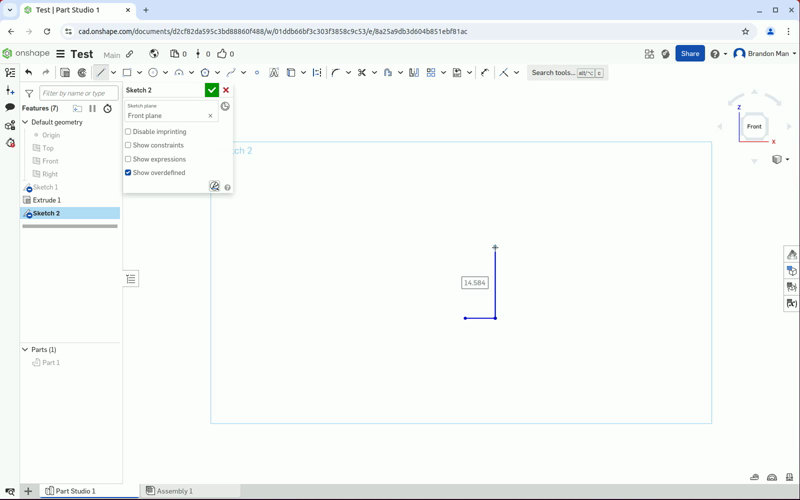
key_down(shift)
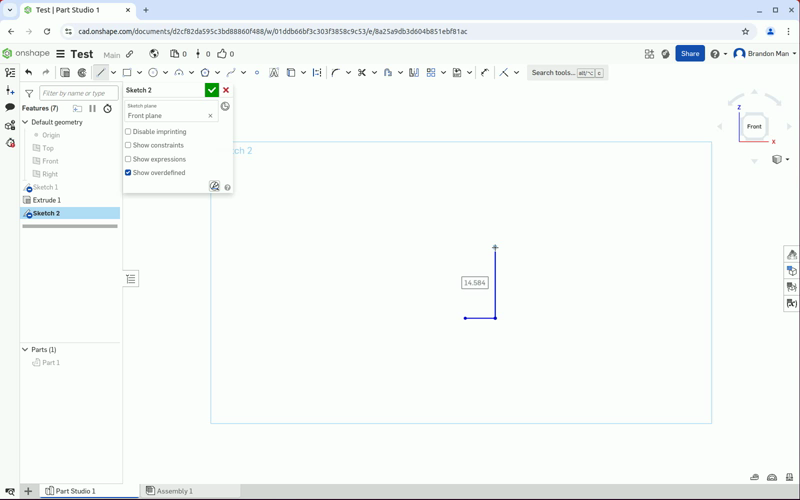
mouse_move(525, 247)
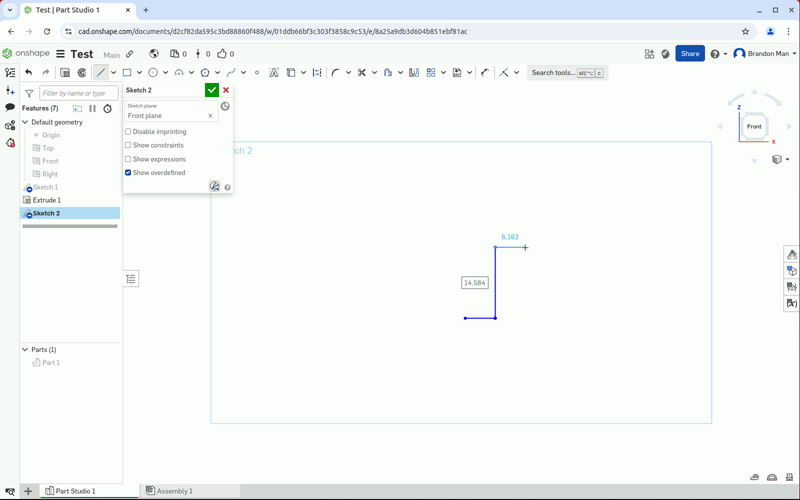
mouse_move(465, 247)
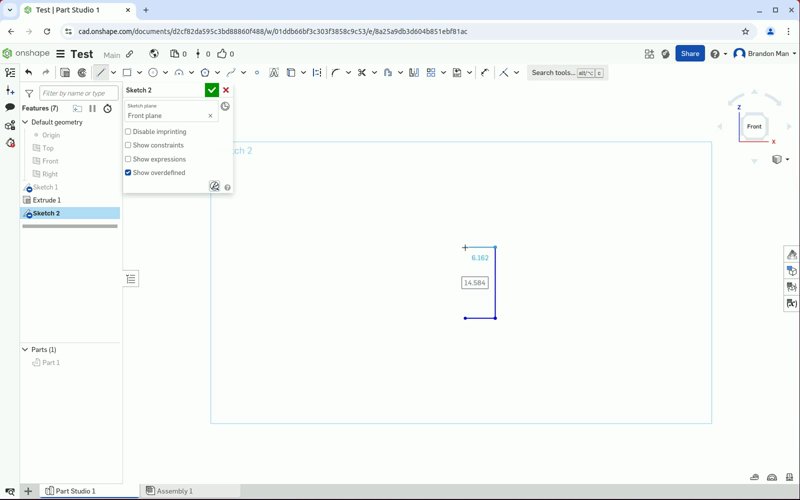
click(465, 247)
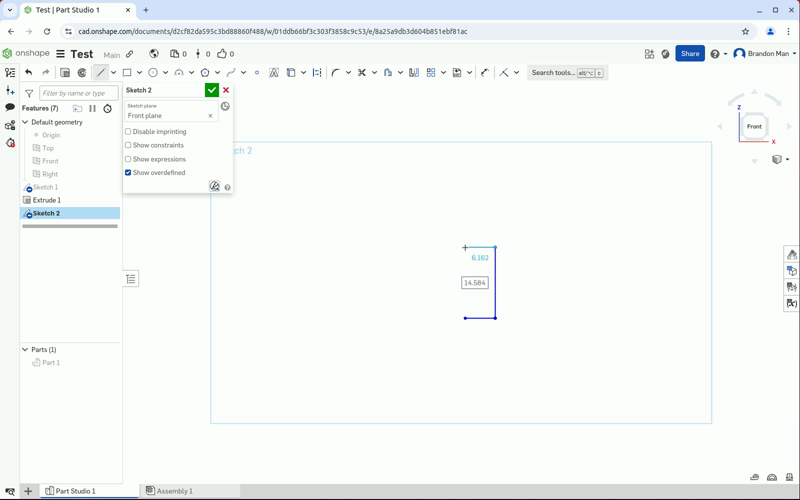
key_up(shift)
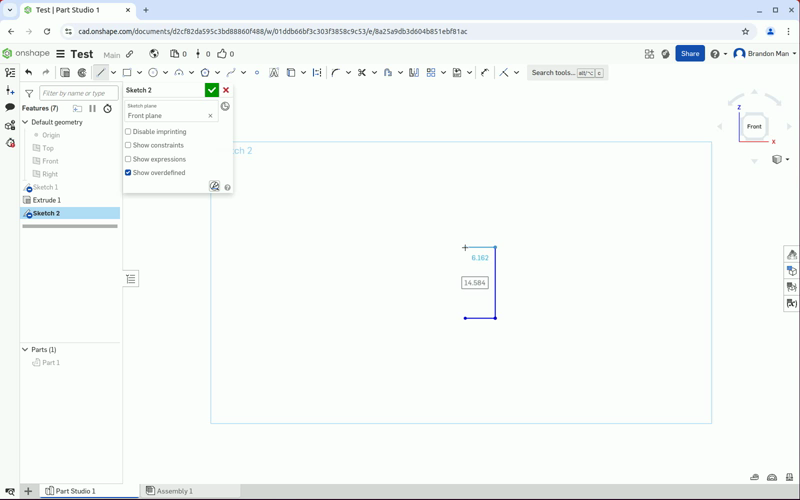
key_down(shift)
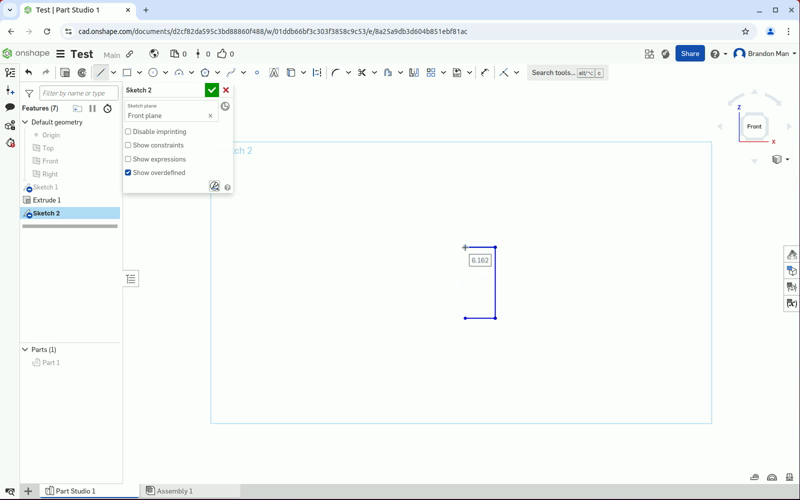
mouse_move(465, 318)
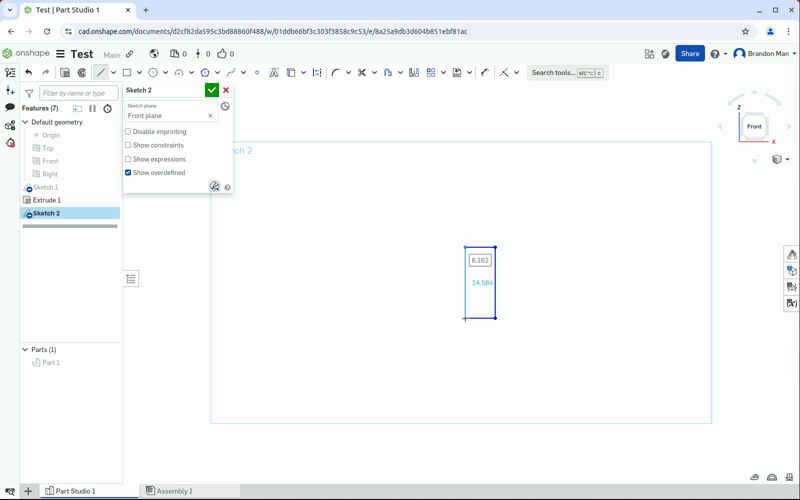
key_up(shift)
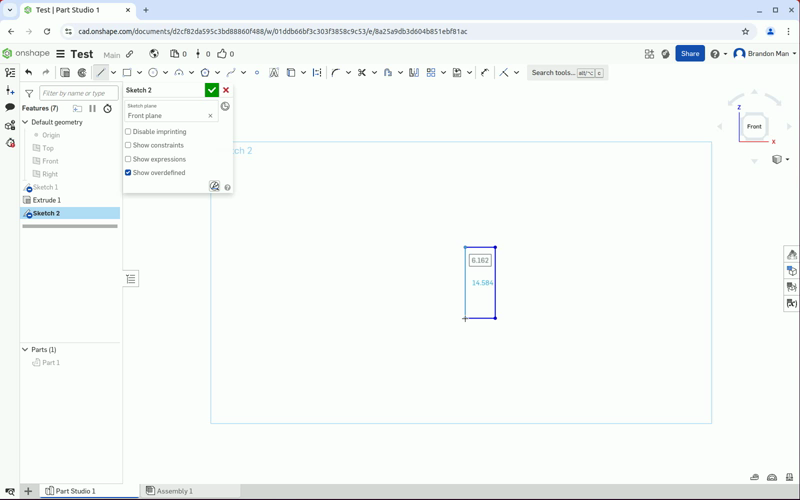
click(465, 318)
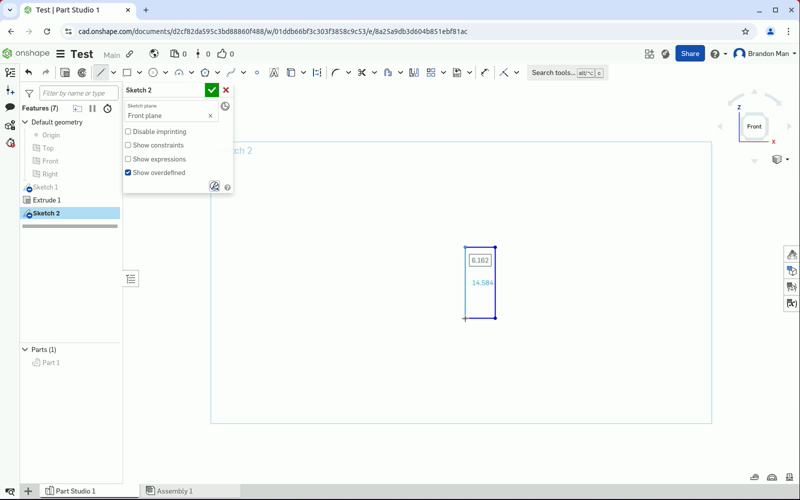
key(esc)
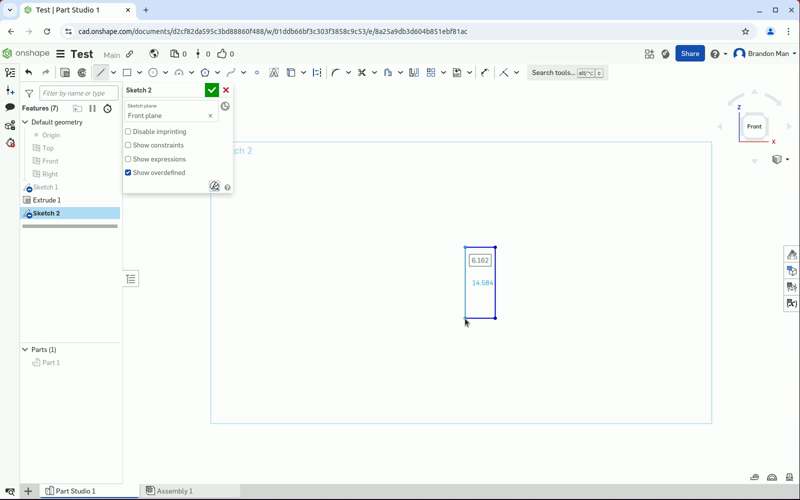
mouse_move(479, 253)
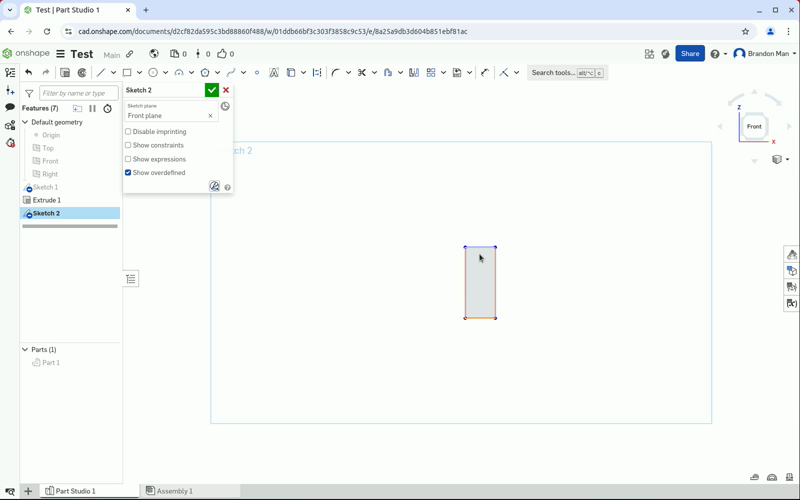
click(479, 253)
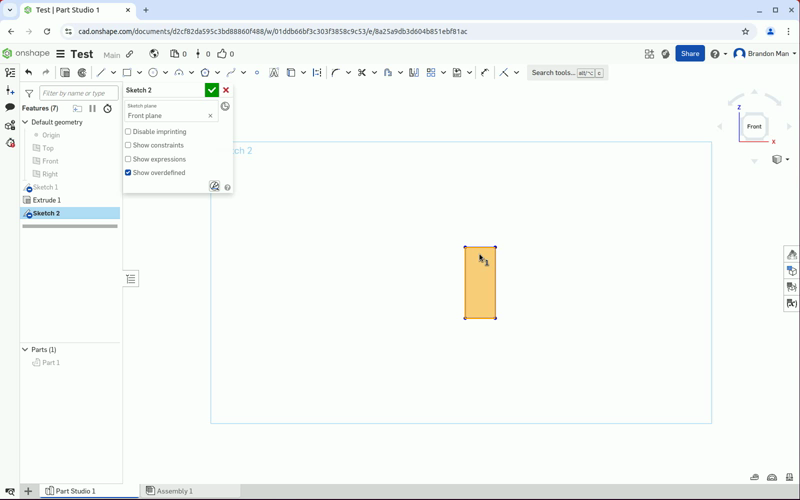
mouse_move(73, 352)
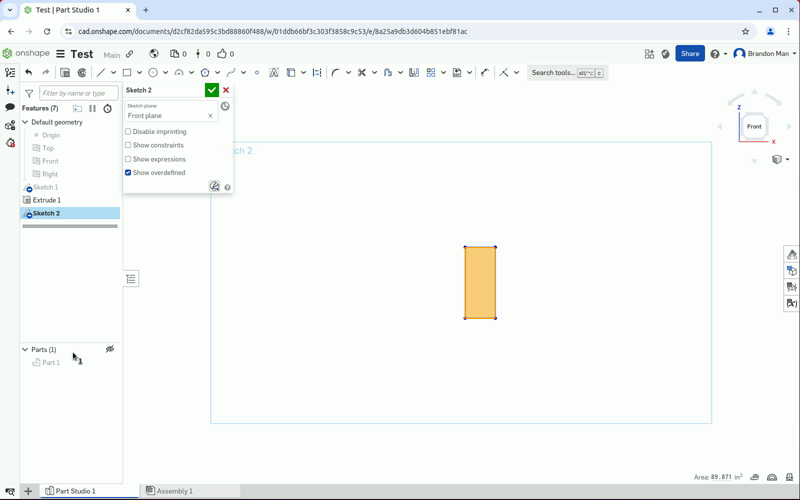
key(shift+y)
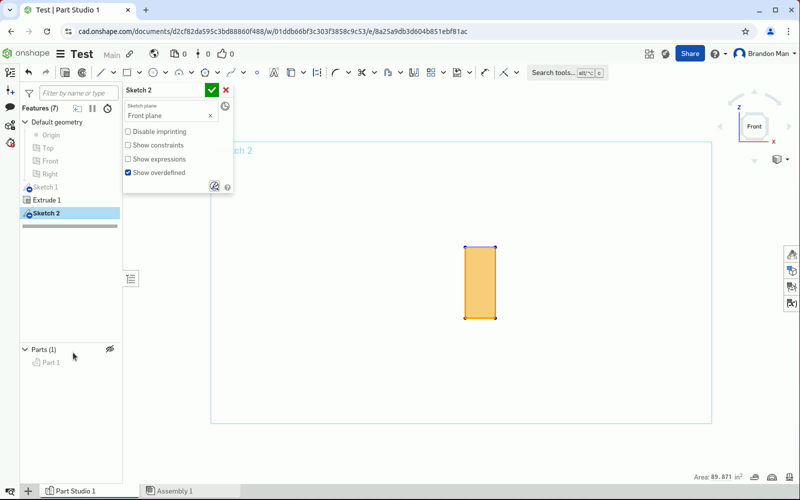
key(shift+e)
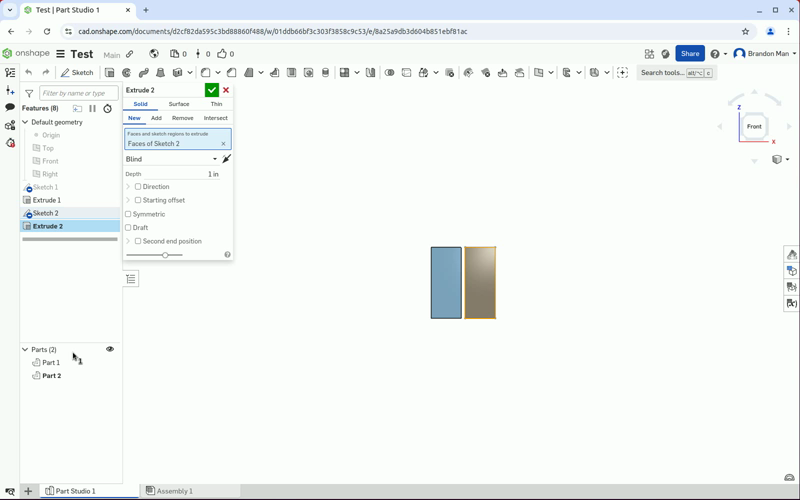
mouse_move(143, 106)
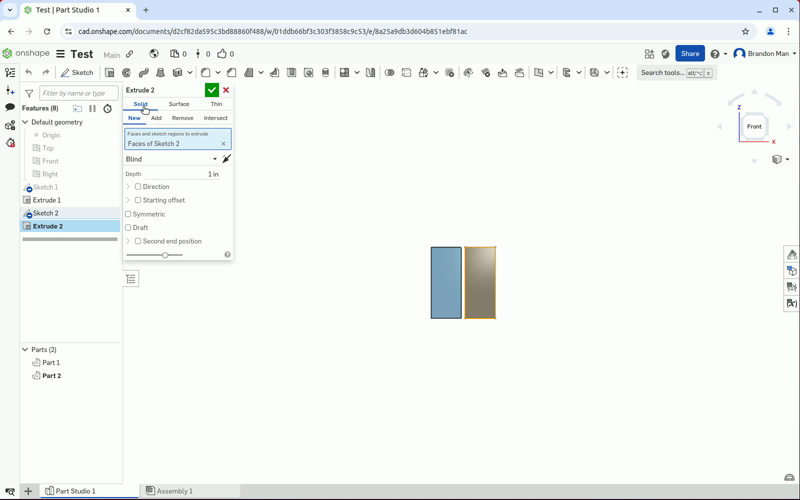
click(143, 106)
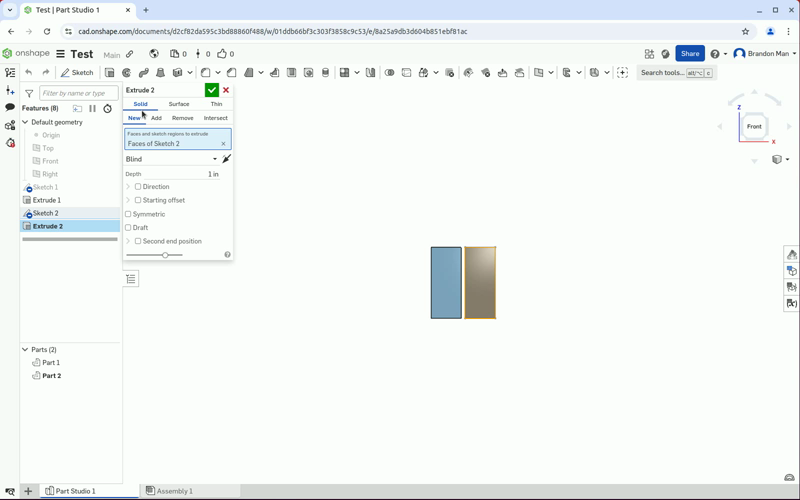
mouse_move(137, 120)
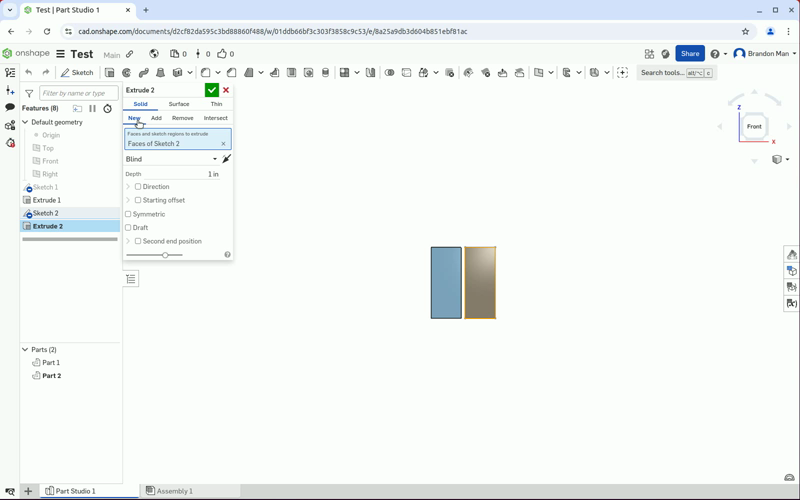
click(137, 120)
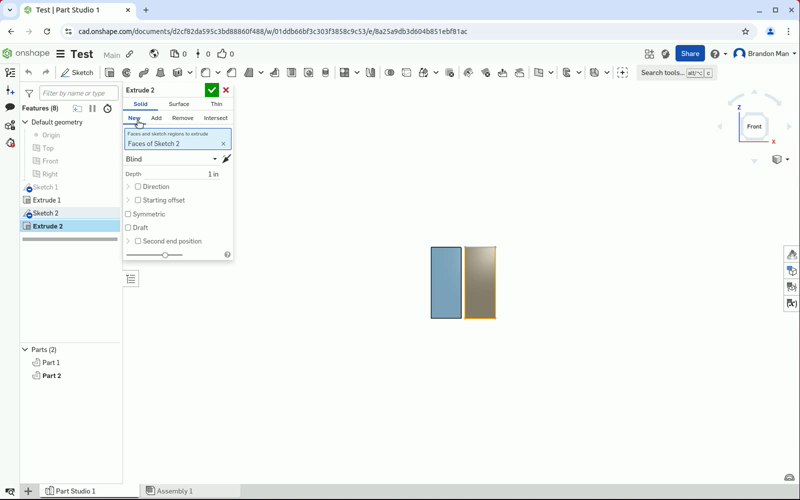
key(tab, 4)
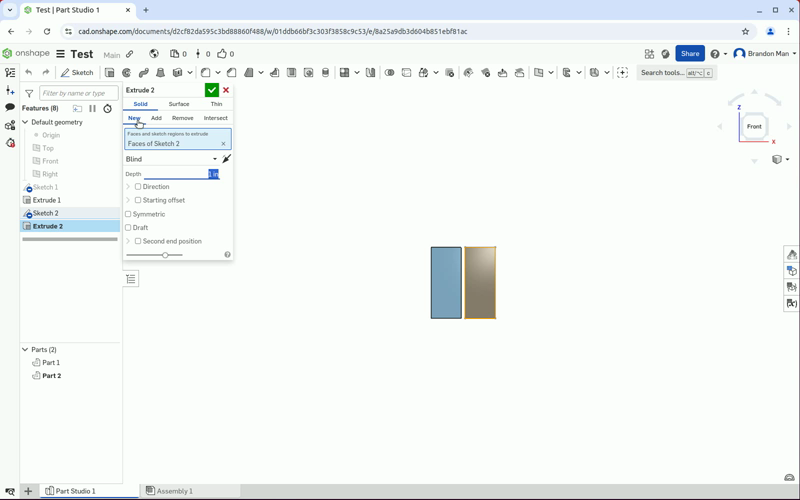
text(1.204)
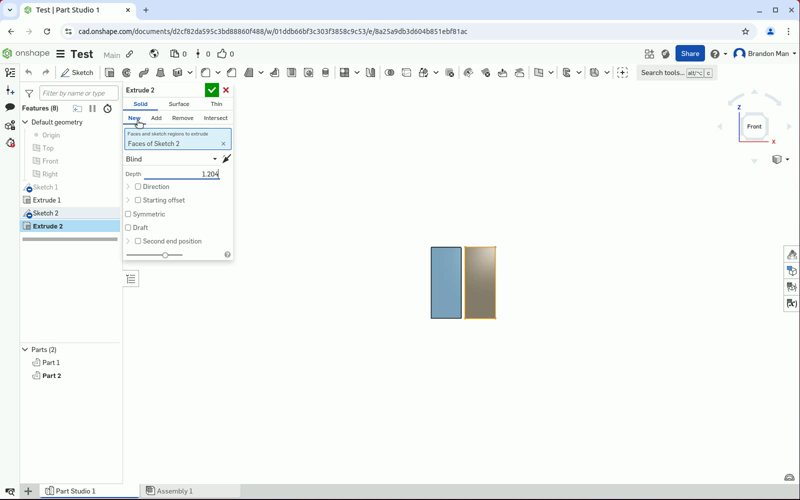
key(enter)
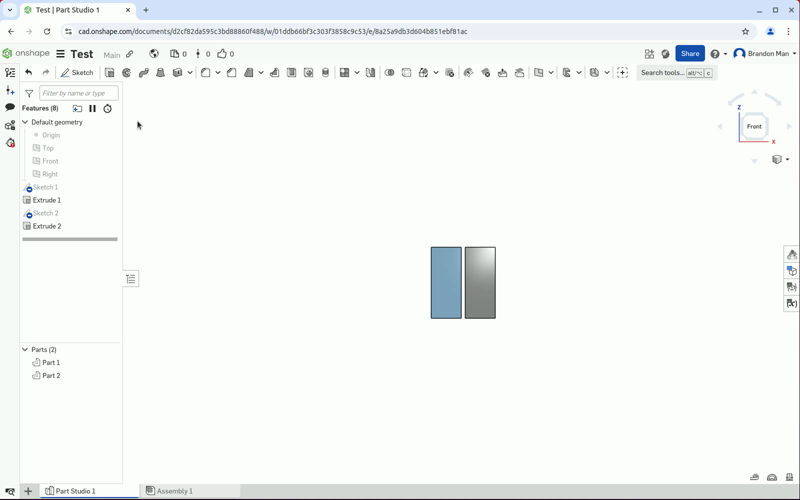
key(shift+h)
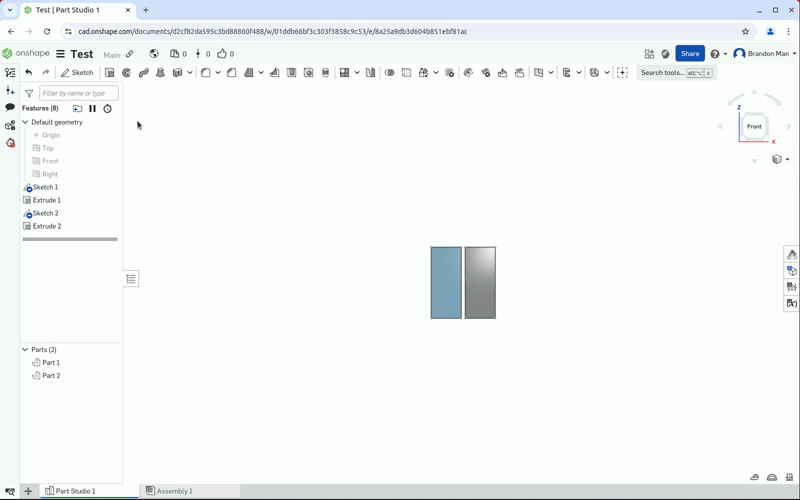
key(shift+h)
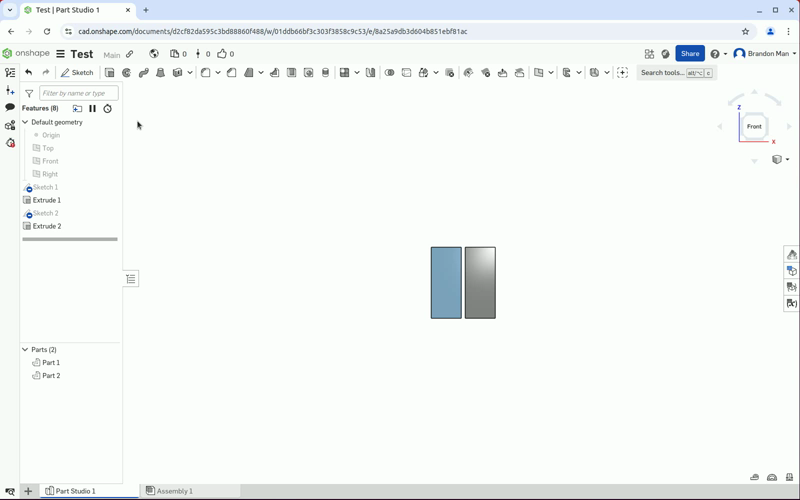
mouse_move(73, 189)
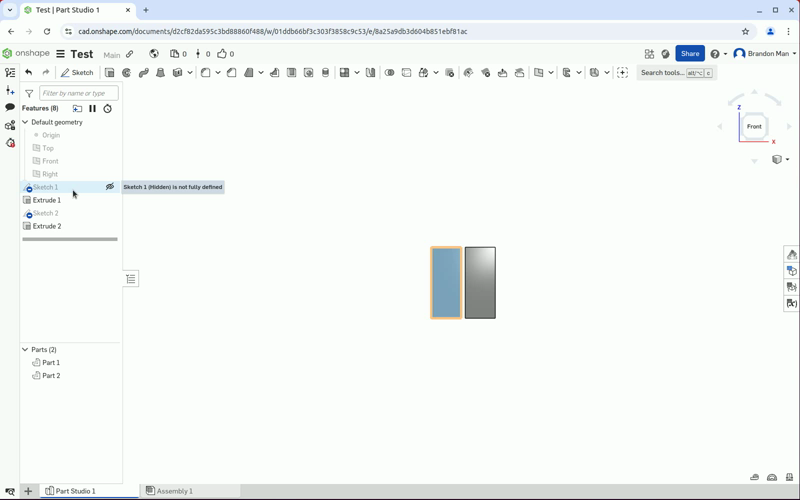
click(73, 189)
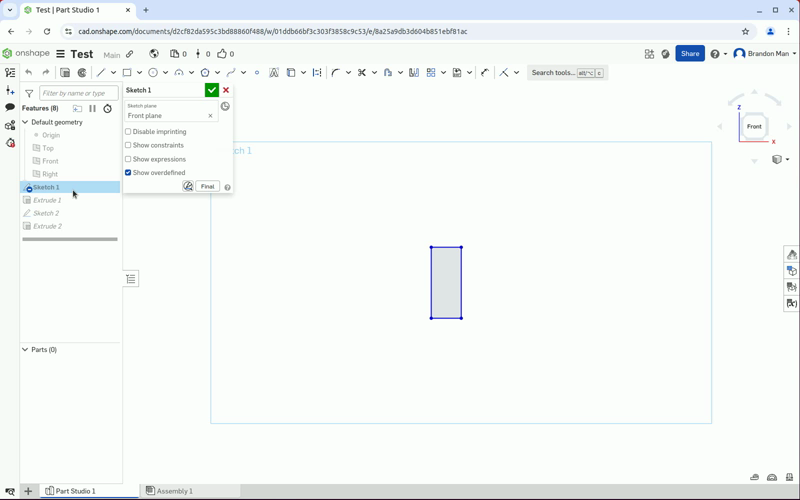
mouse_move(229, 92)
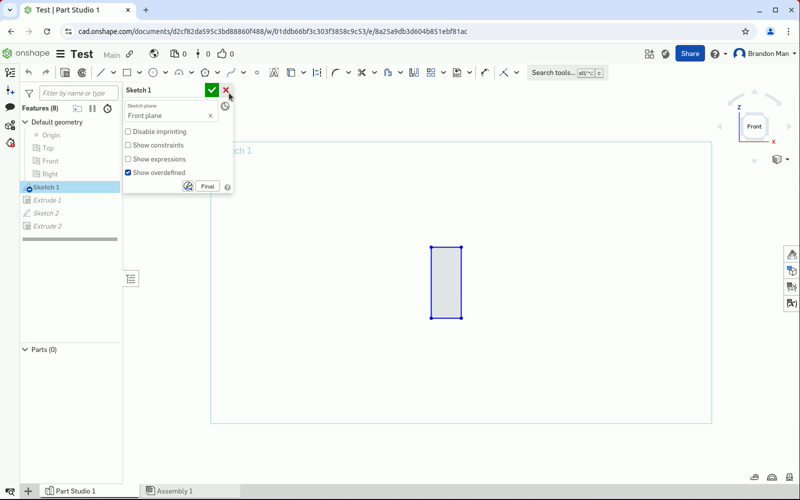
click(229, 92)
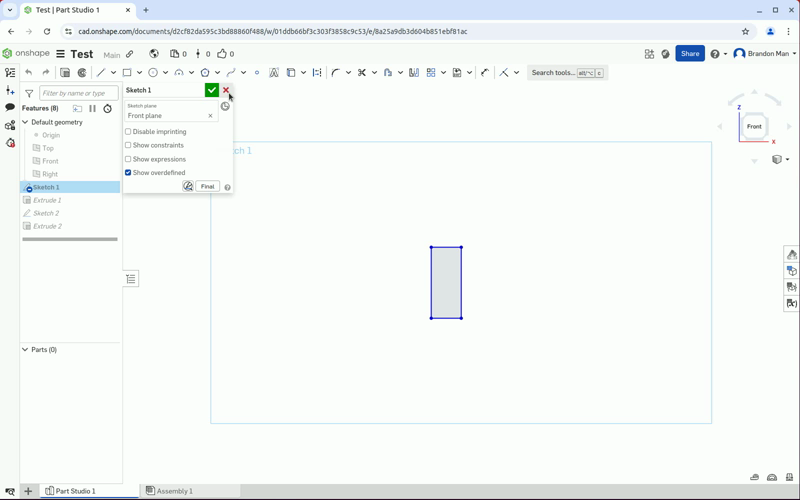
key(shift+s)
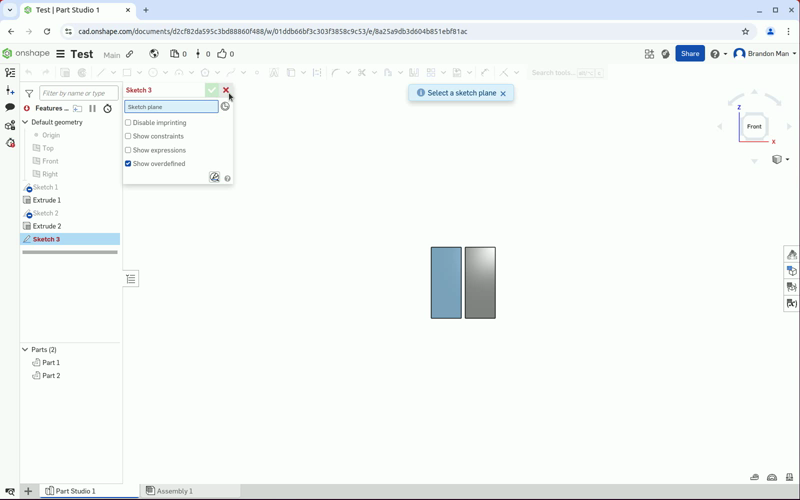
mouse_move(73, 163)
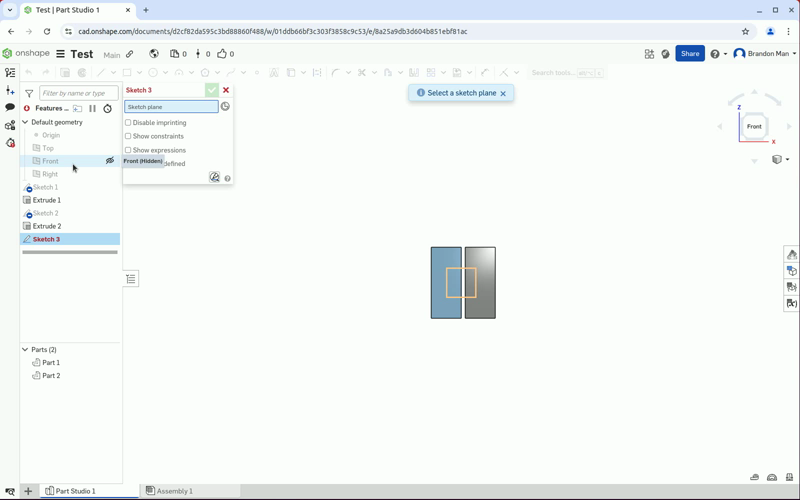
click(73, 163)
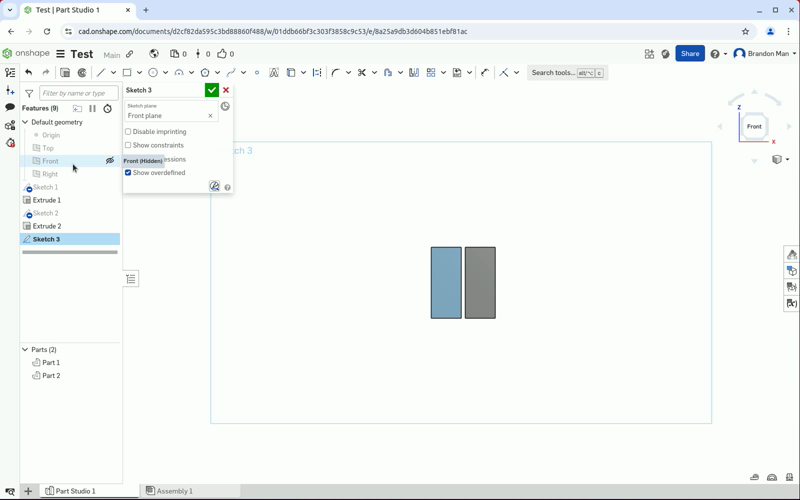
mouse_move(73, 352)
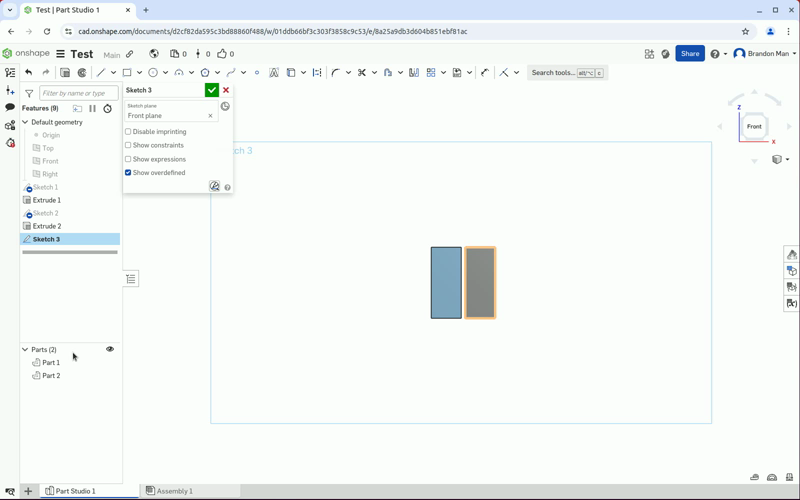
key(y)
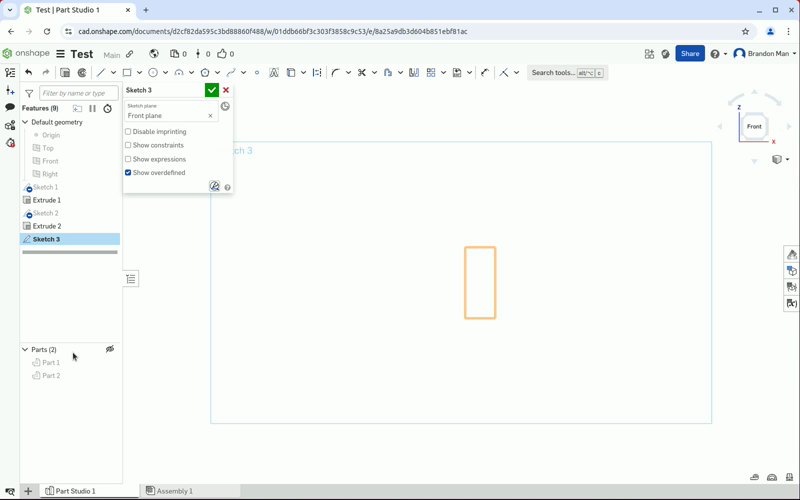
key(l)
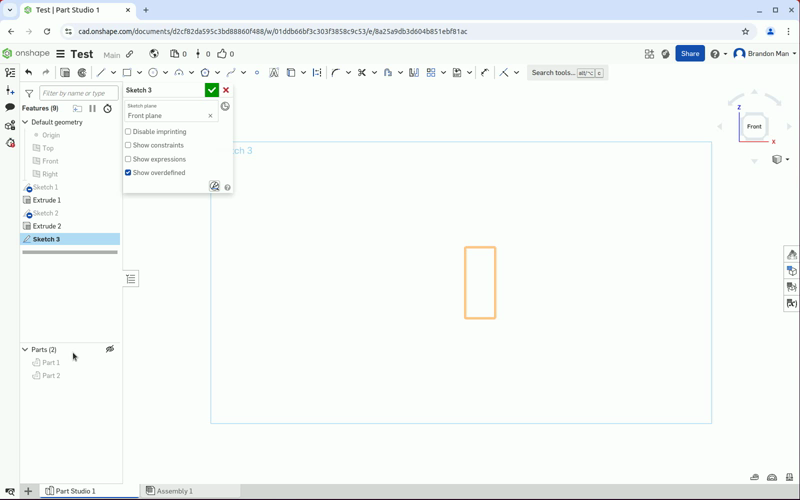
key_down(shift)
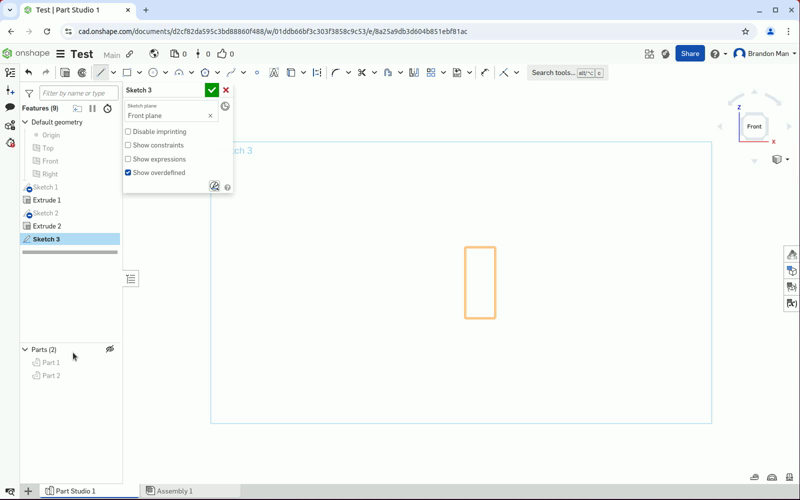
mouse_move(460, 318)
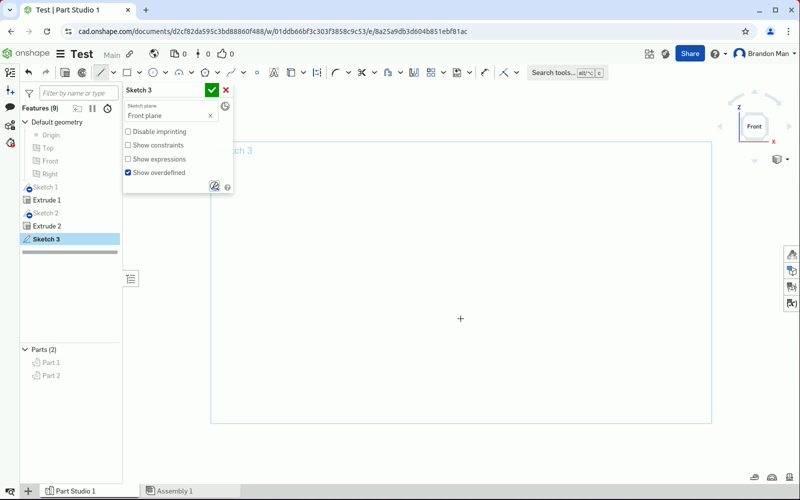
click(460, 318)
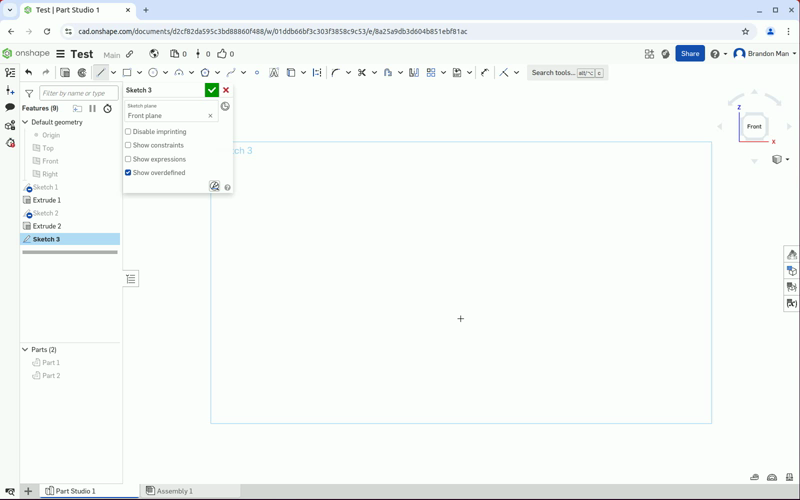
key_up(shift)
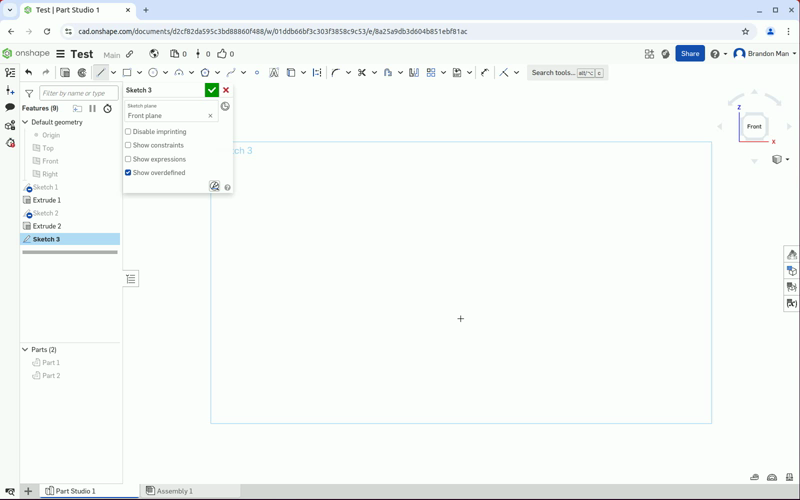
key_down(shift)
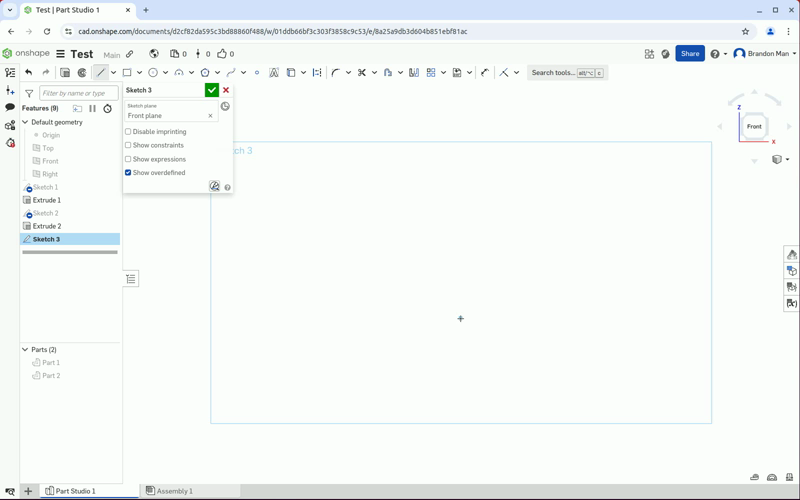
mouse_move(490, 318)
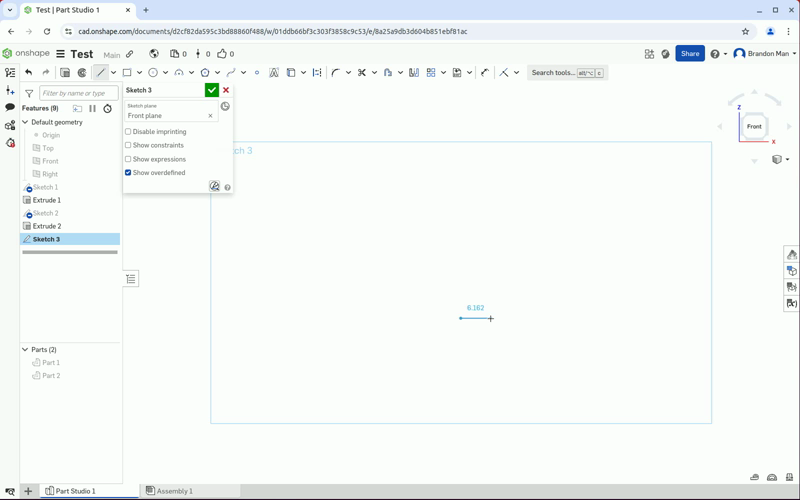
mouse_move(465, 318)
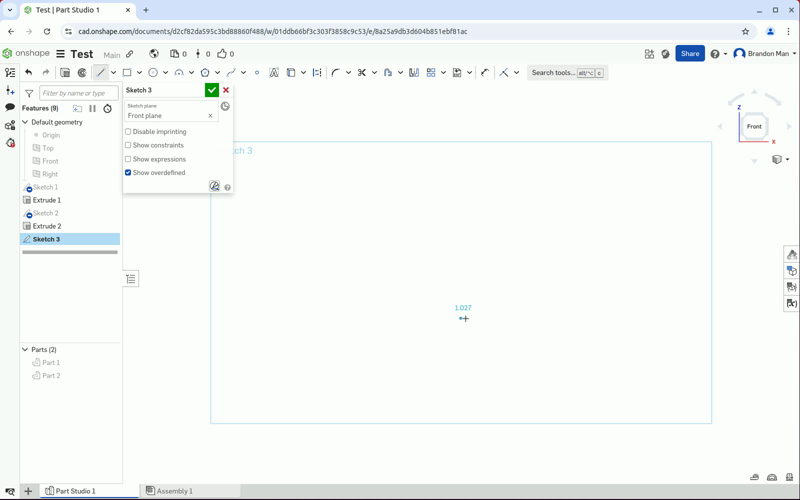
scroll(6)
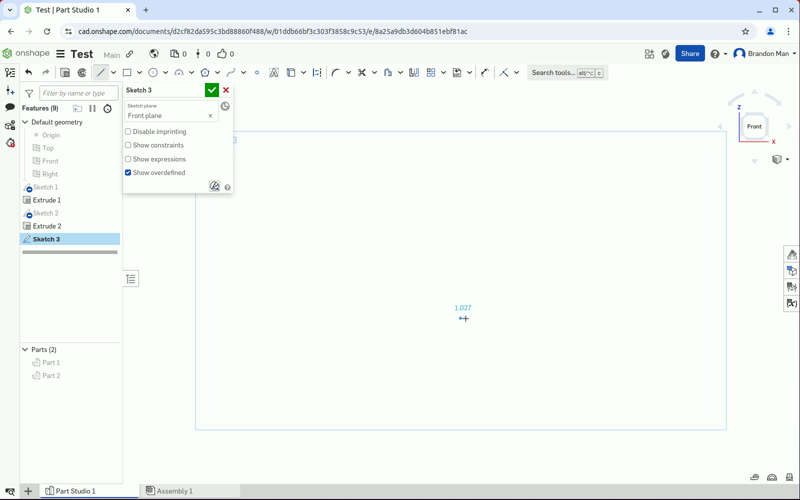
scroll(6)
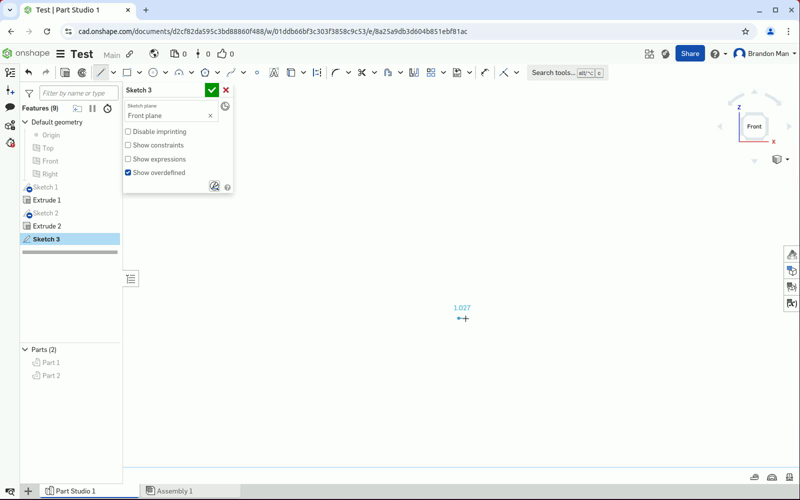
scroll(6)
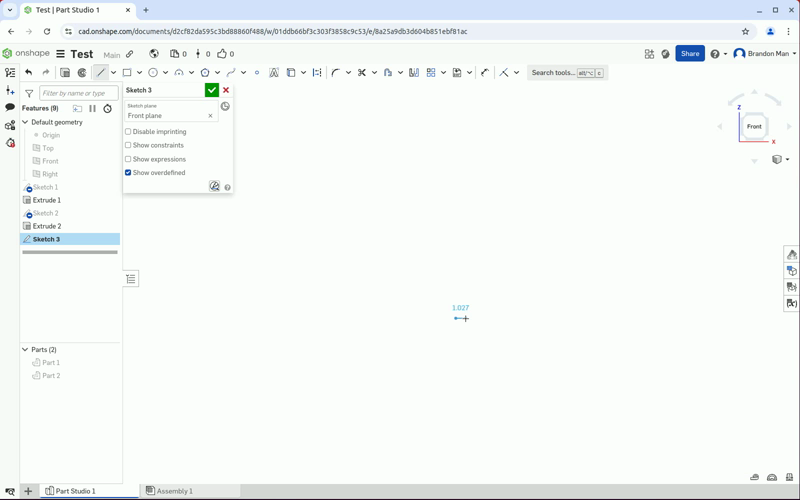
scroll(6)
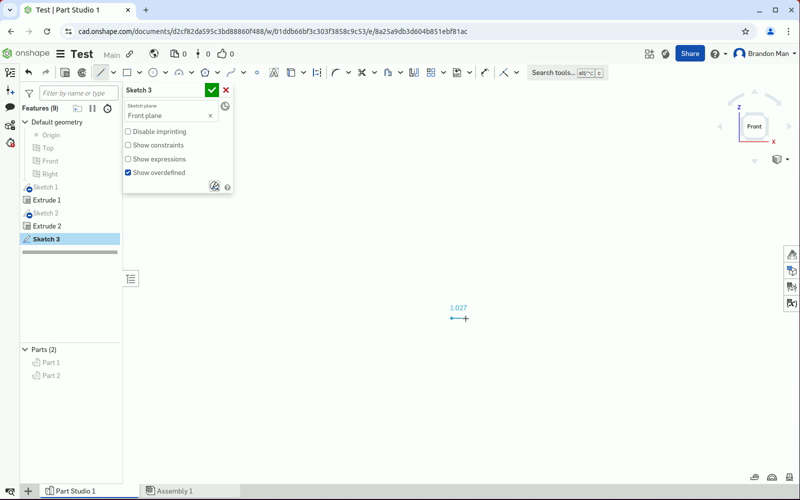
scroll(6)
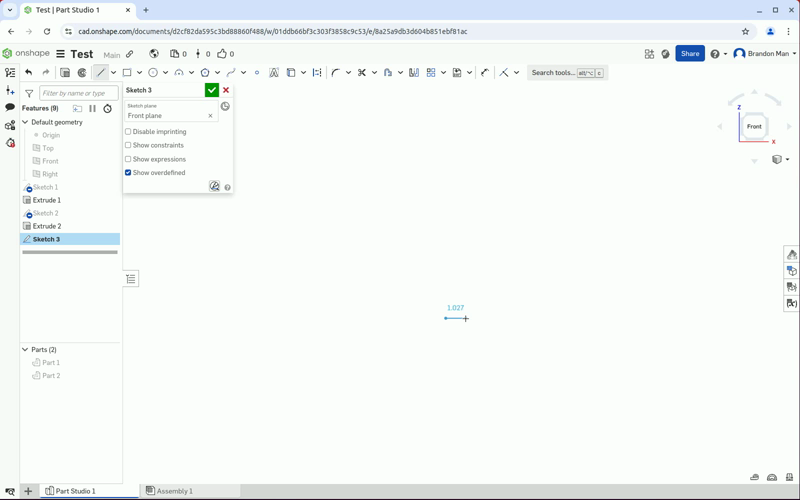
scroll(6)
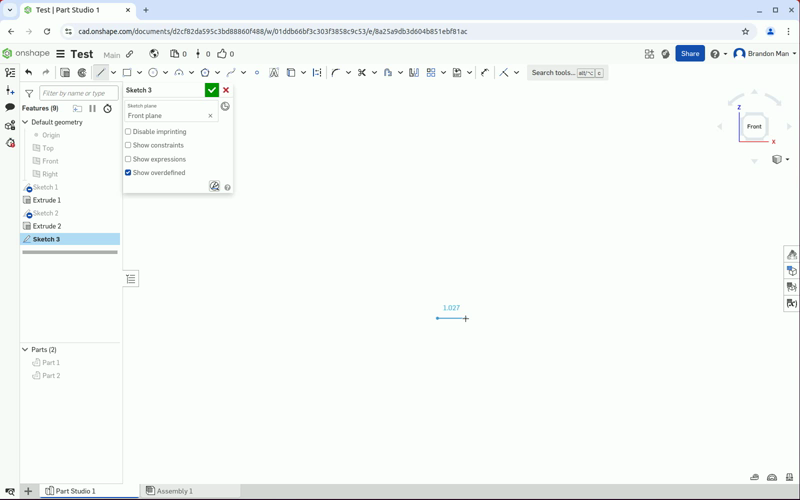
scroll(6)
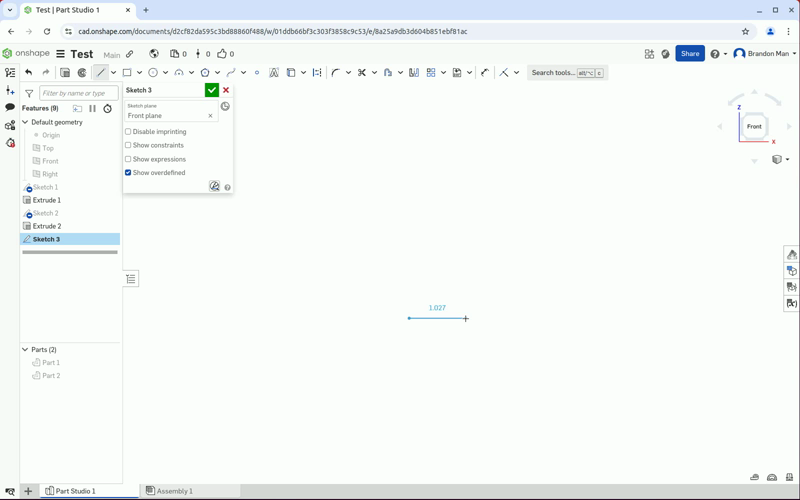
click(465, 318)
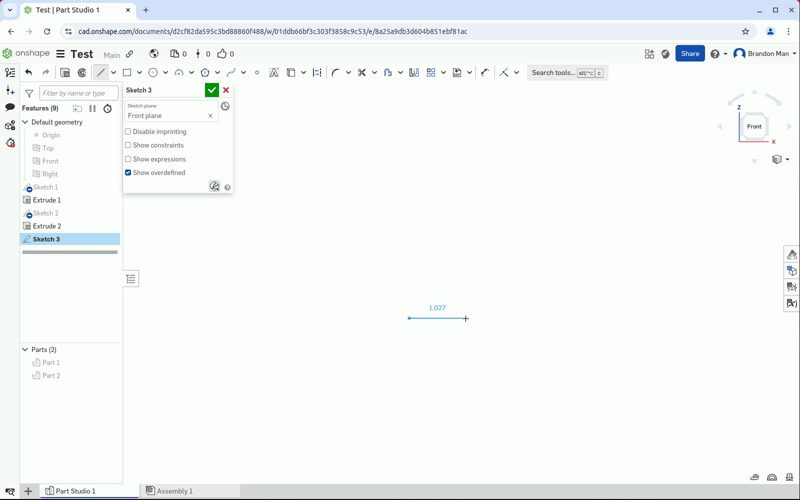
scroll(-6)
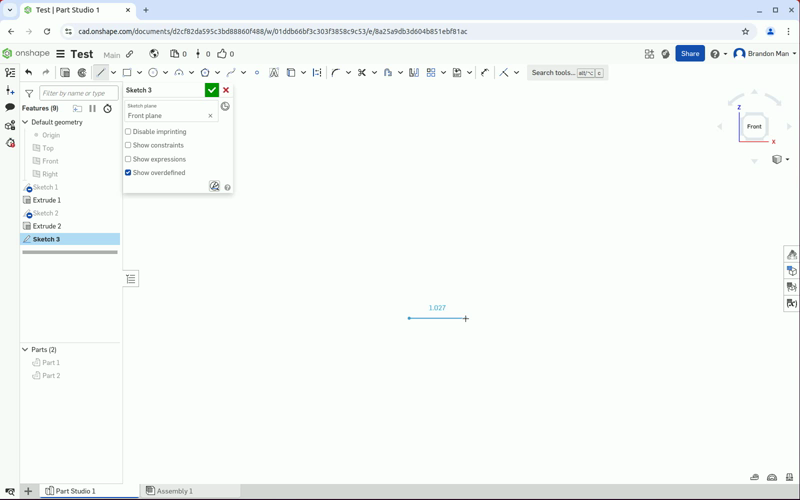
scroll(-6)
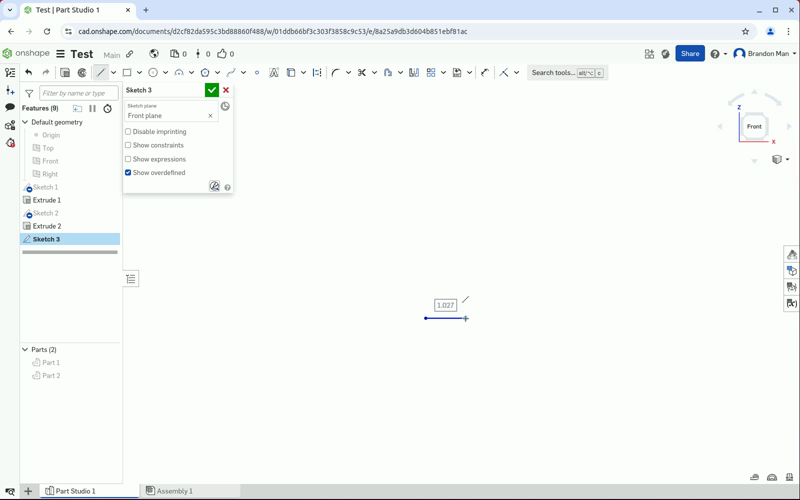
scroll(-6)
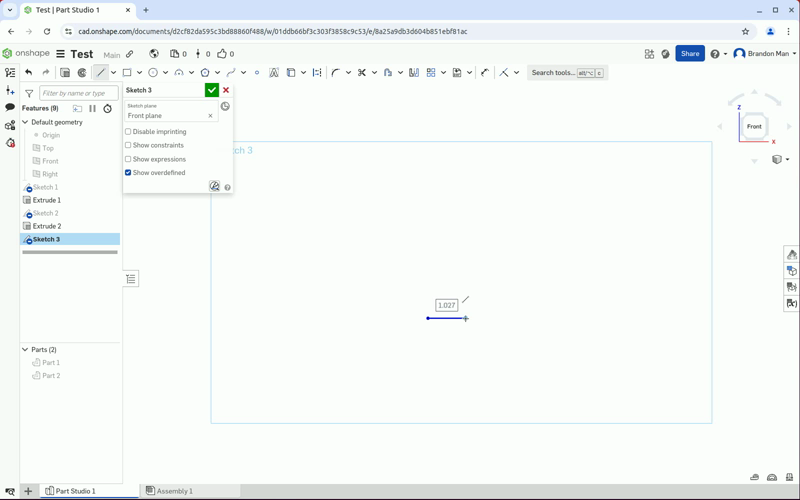
scroll(-6)
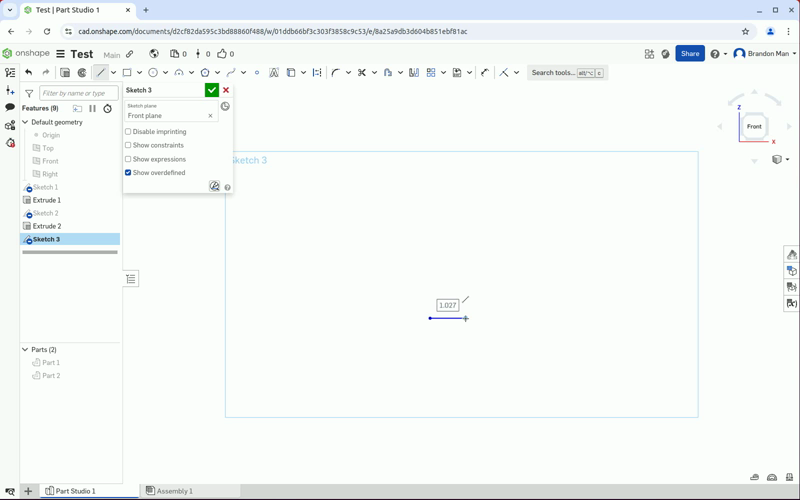
scroll(-6)
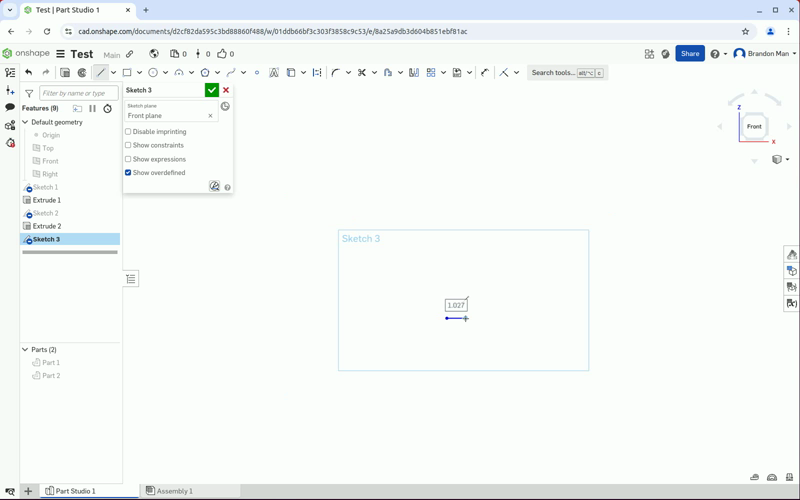
scroll(-6)
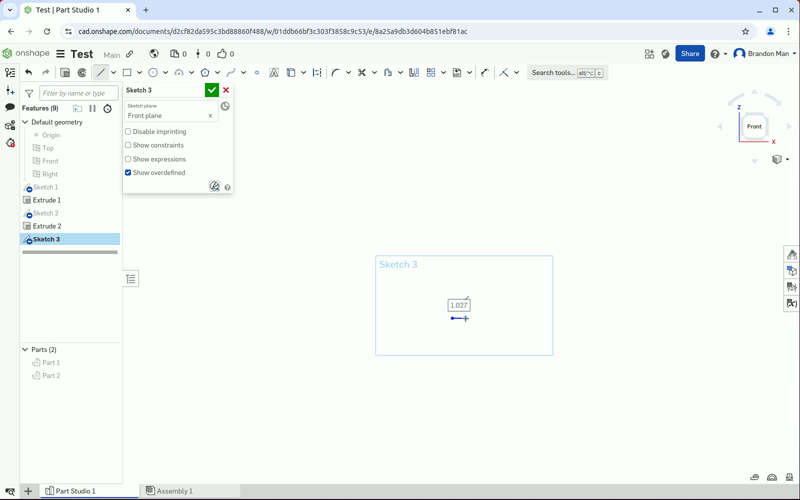
scroll(-6)
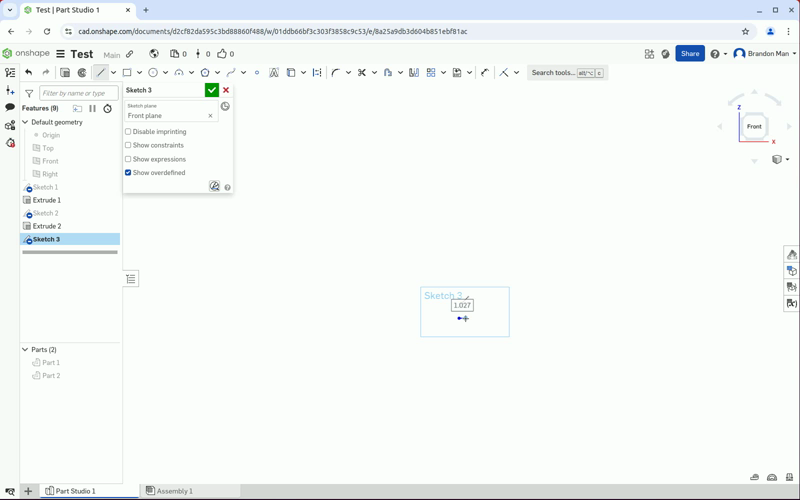
key_up(shift)
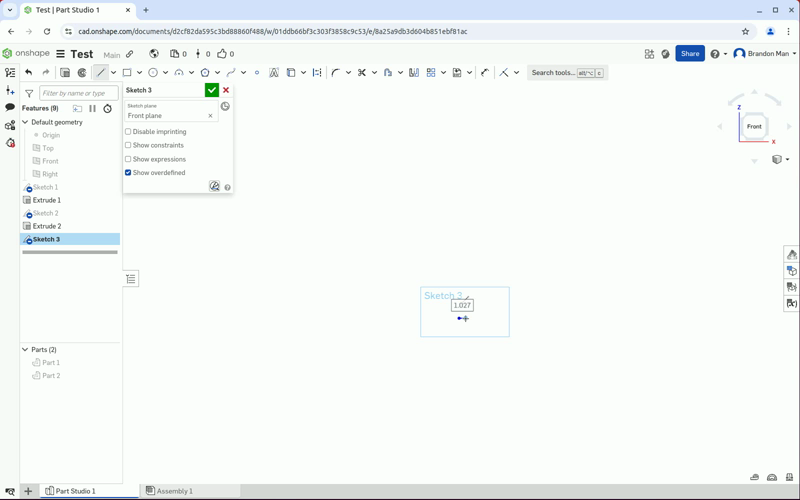
key_down(shift)
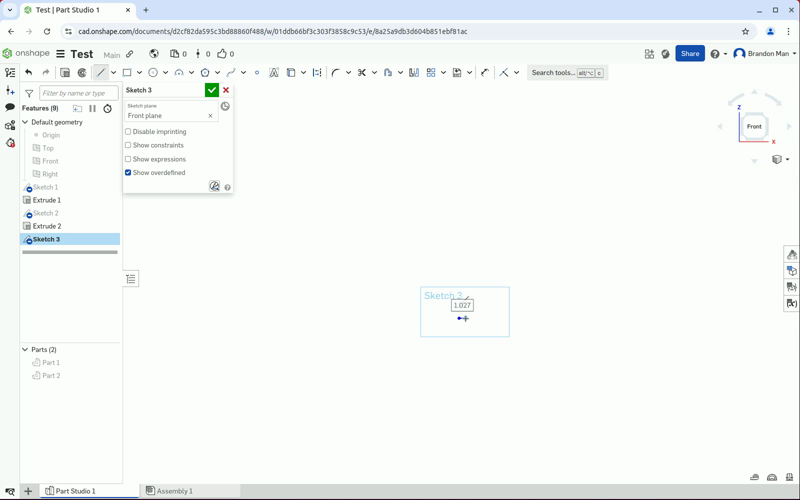
mouse_move(465, 248)
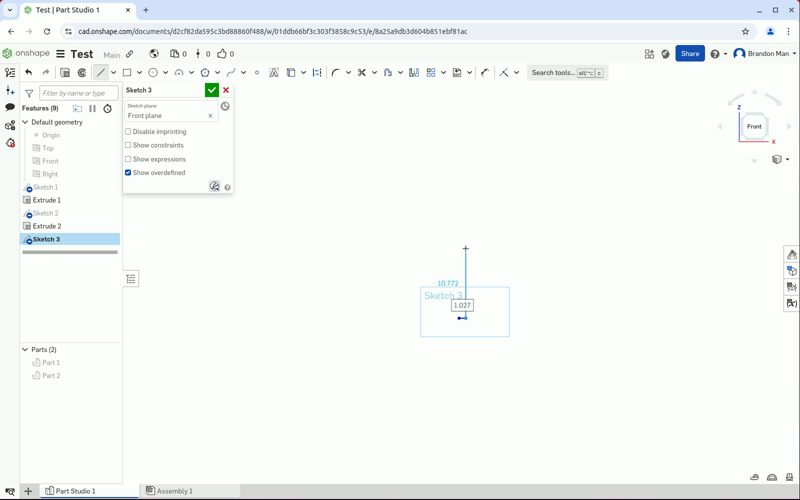
click(465, 248)
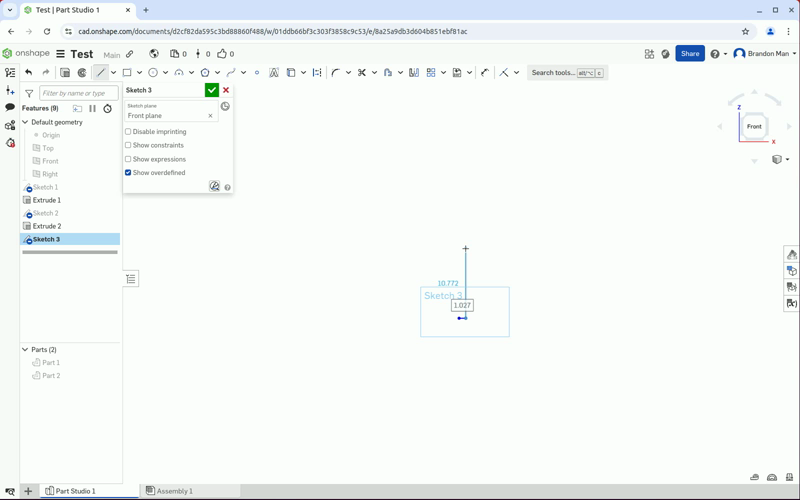
key_up(shift)
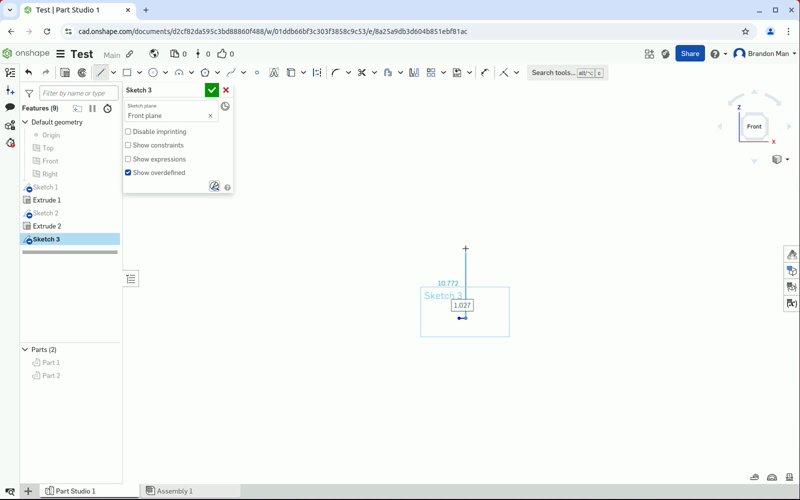
key_down(shift)
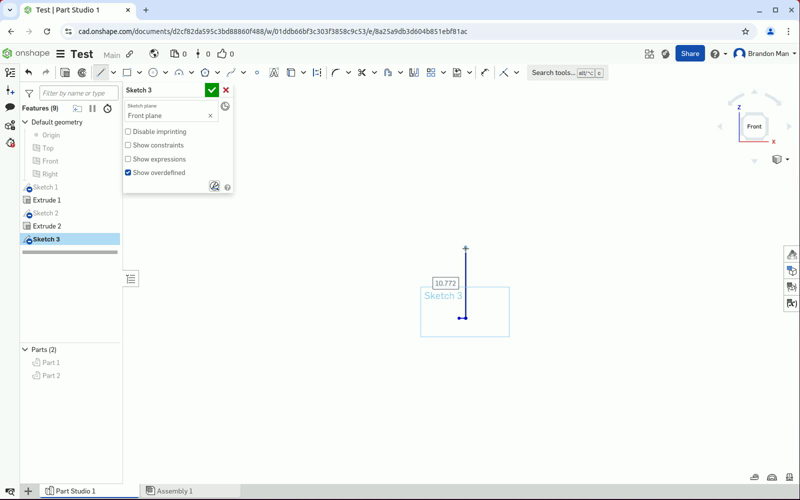
mouse_move(465, 170)
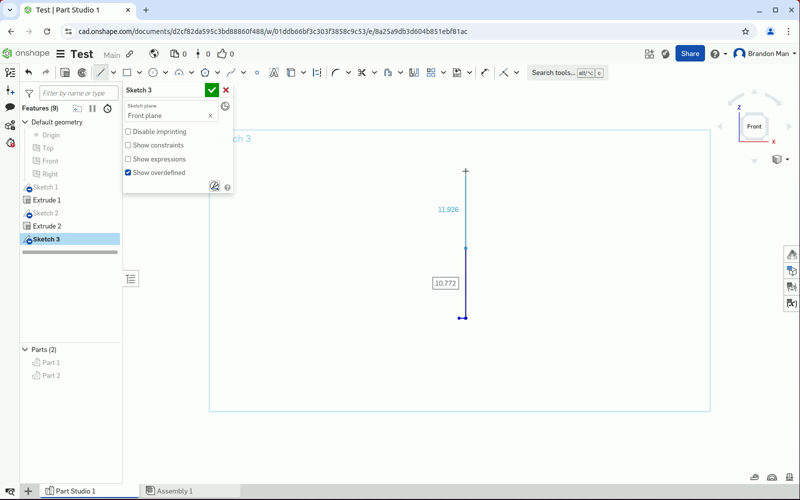
click(465, 170)
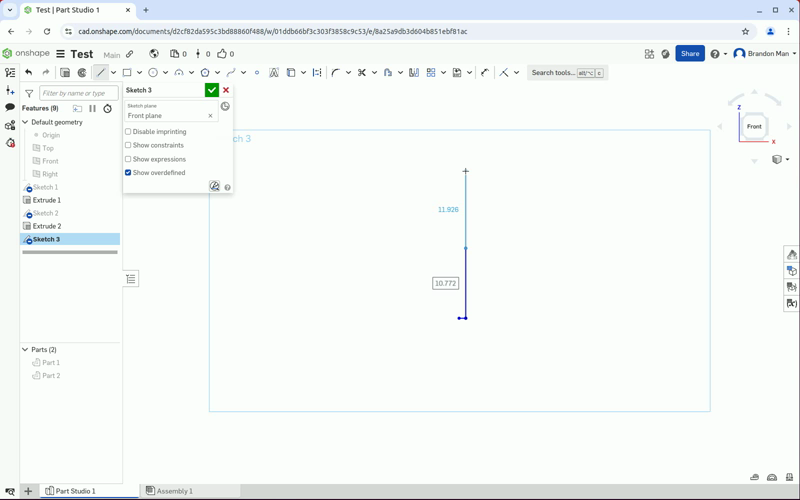
key_up(shift)
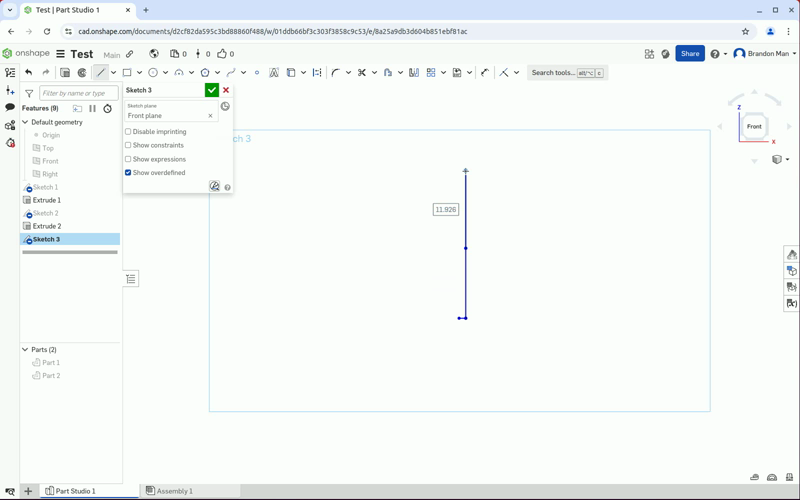
key_down(shift)
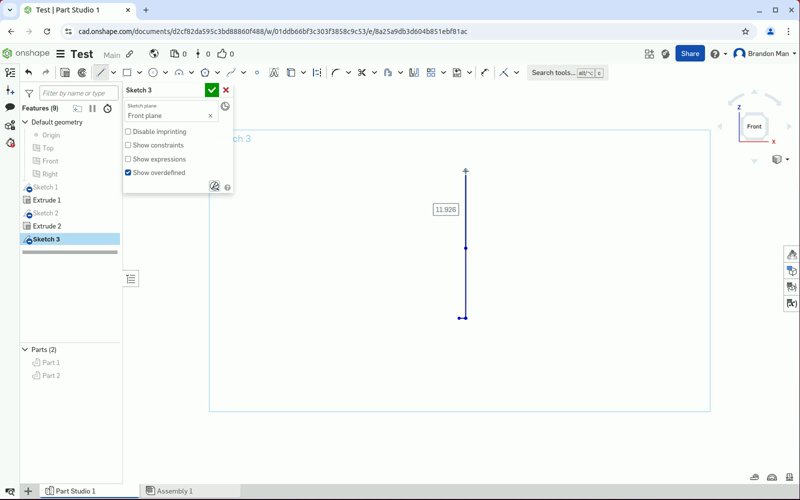
mouse_move(495, 170)
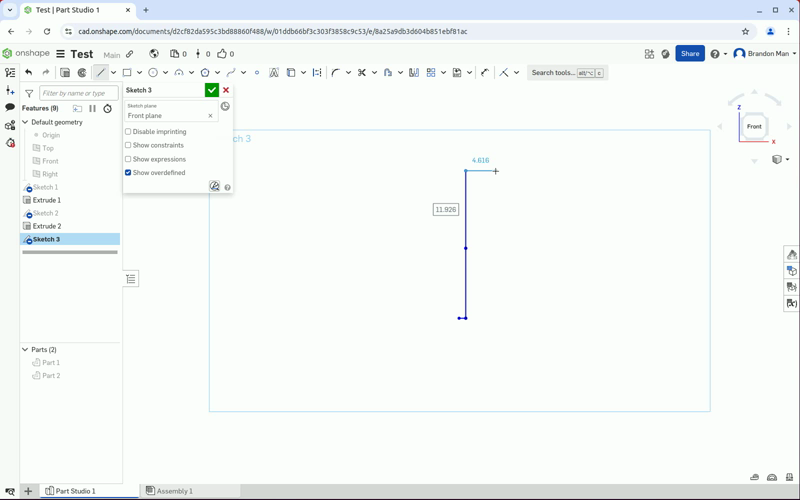
mouse_move(460, 170)
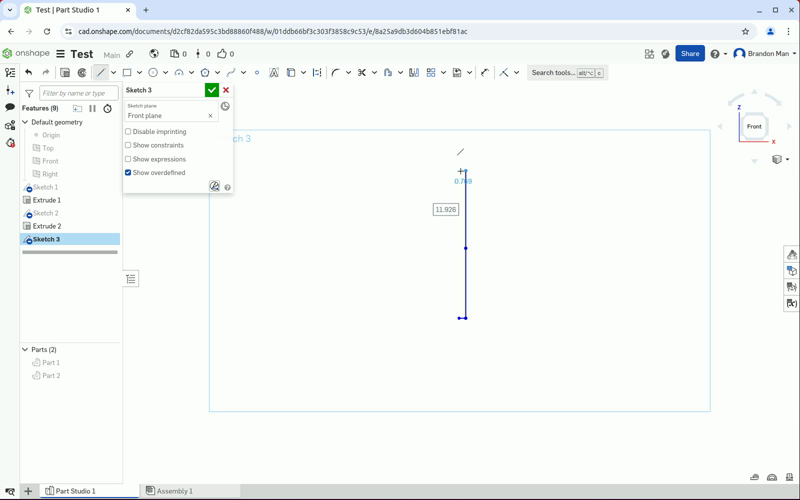
scroll(6)
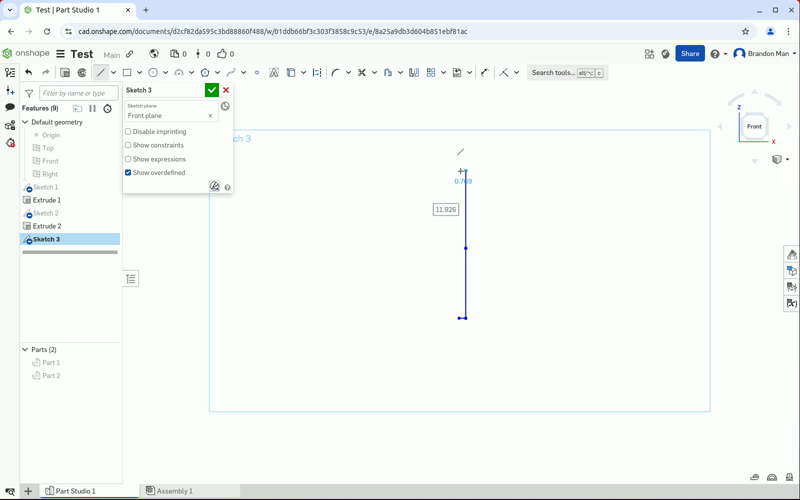
scroll(6)
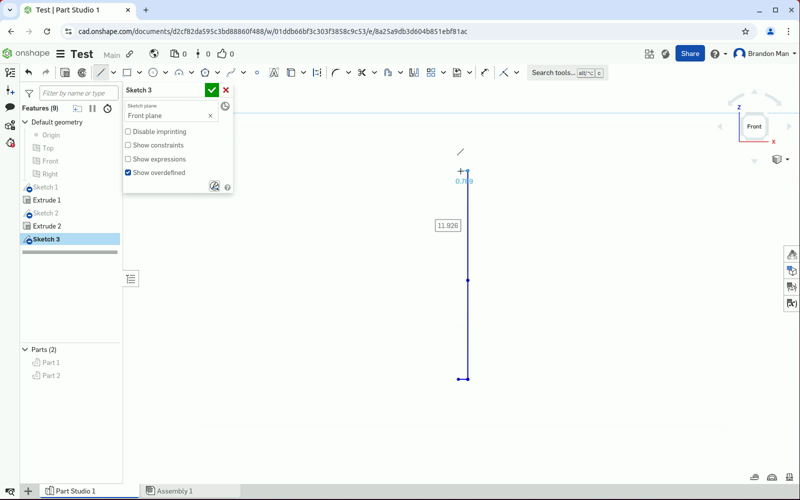
scroll(6)
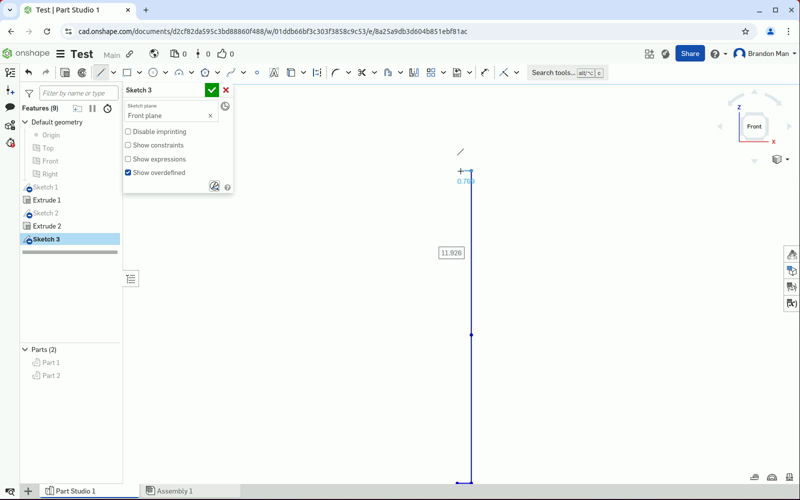
scroll(6)
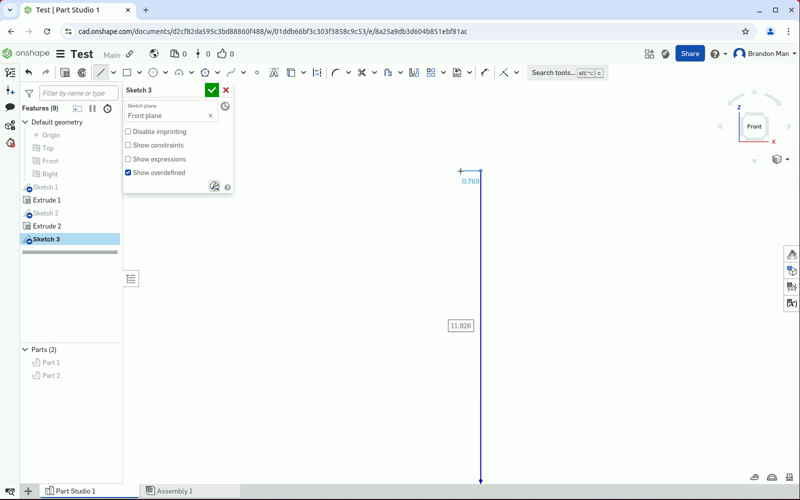
scroll(6)
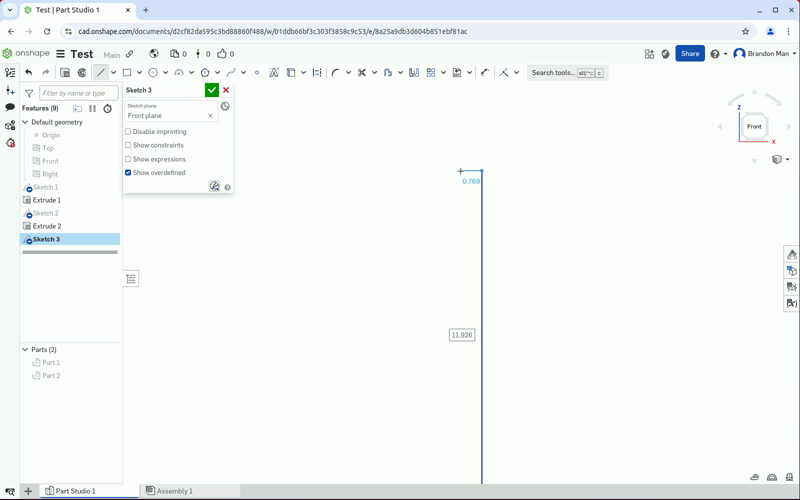
scroll(6)
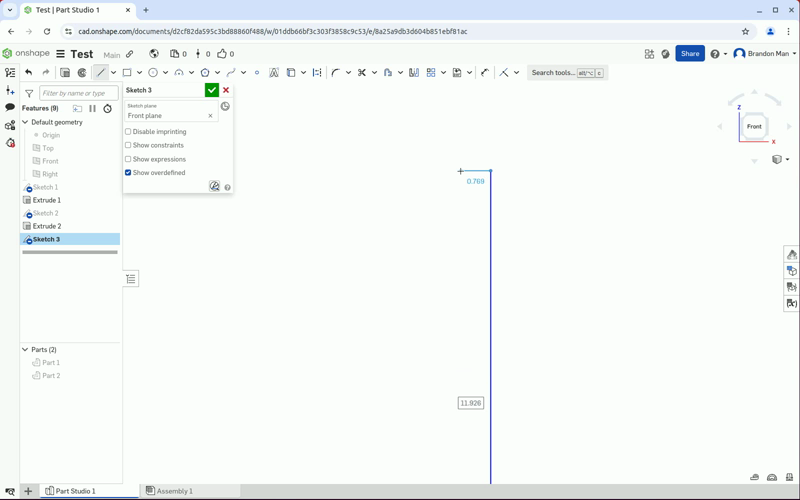
scroll(6)
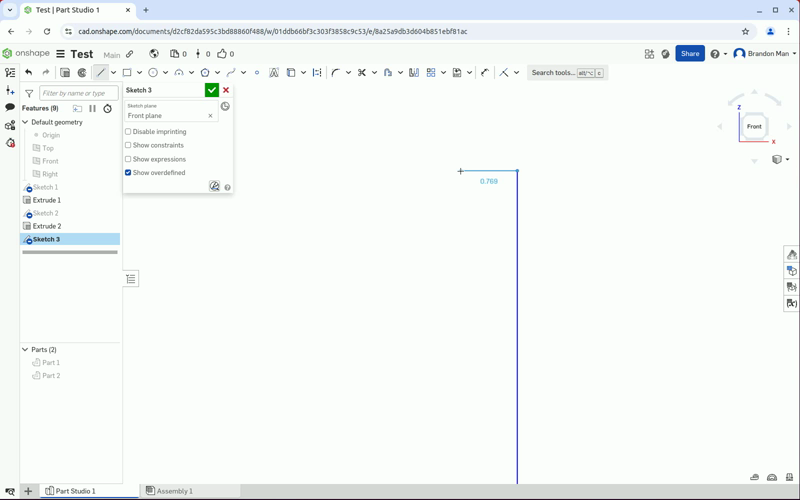
click(460, 170)
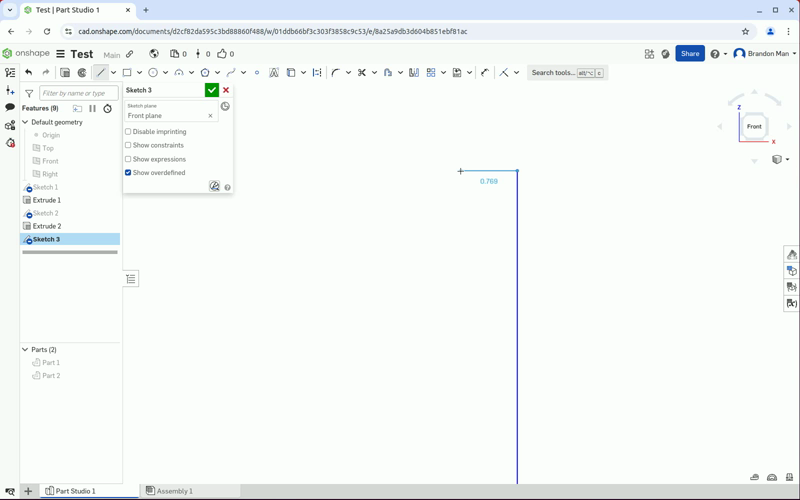
scroll(-6)
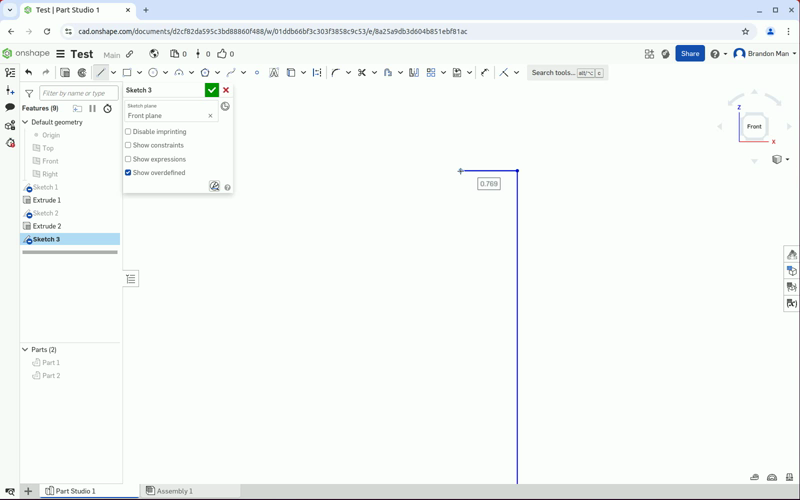
scroll(-6)
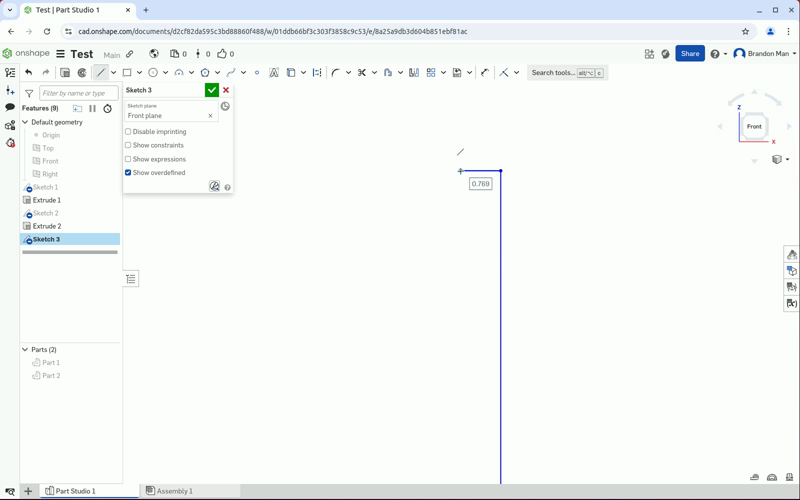
scroll(-6)
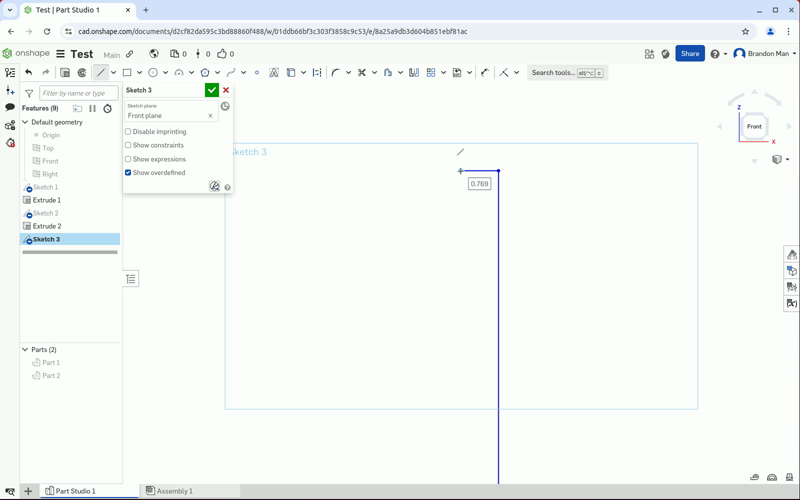
scroll(-6)
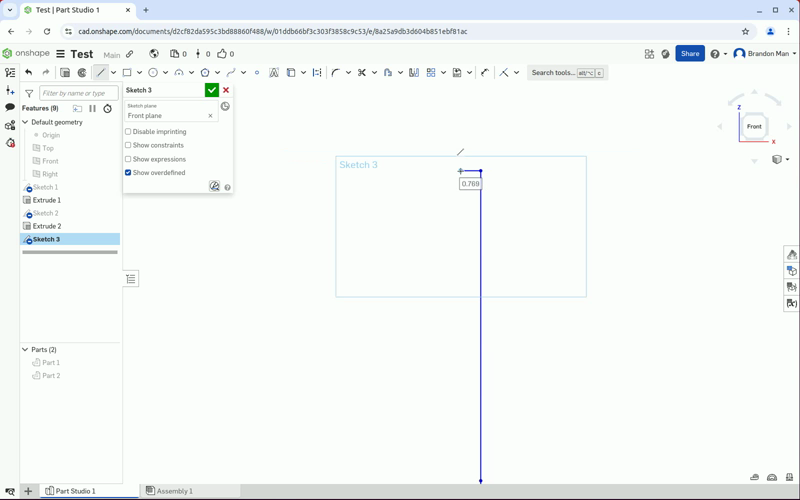
scroll(-6)
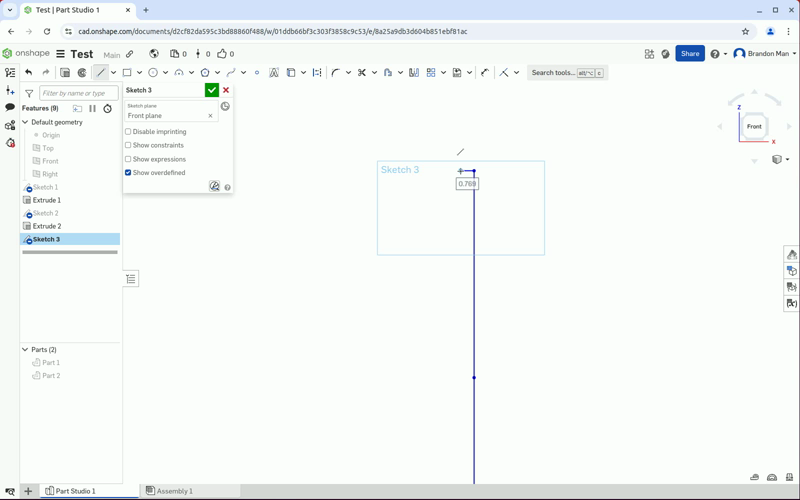
scroll(-6)
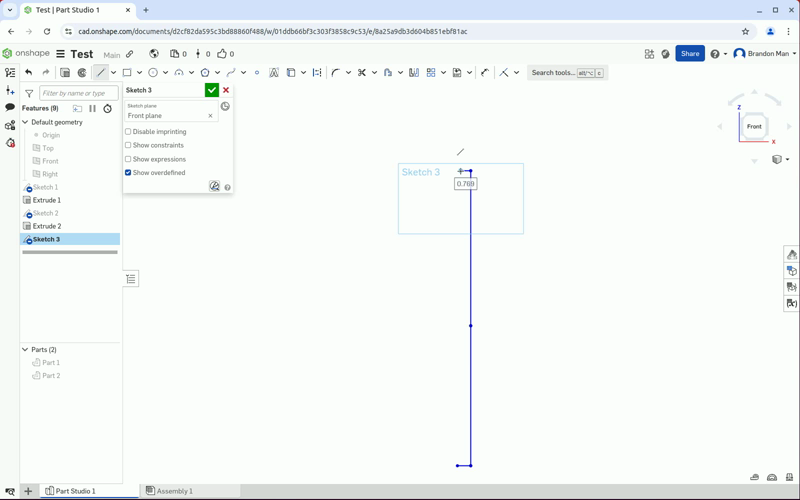
scroll(-6)
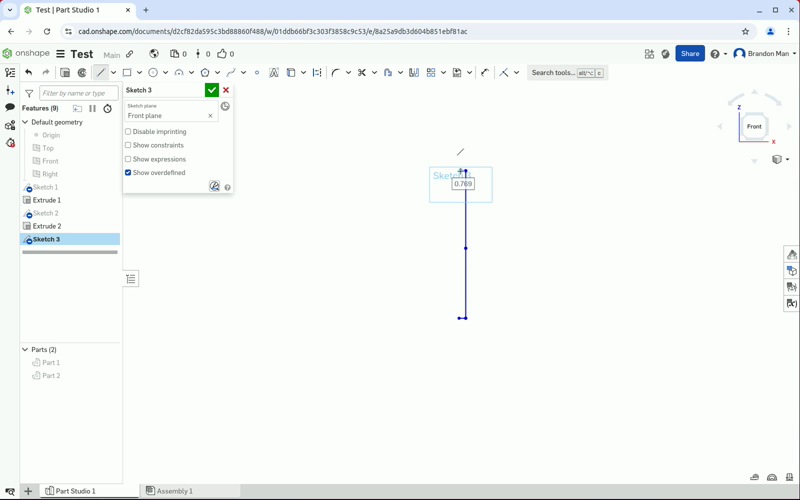
key_up(shift)
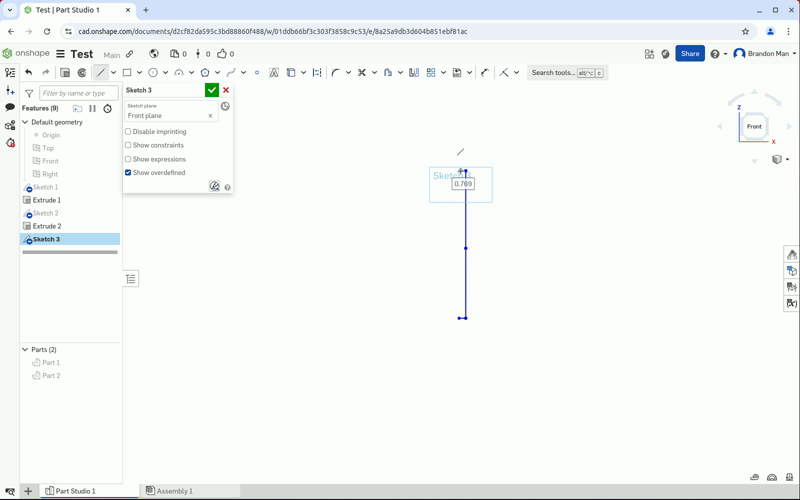
key_down(shift)
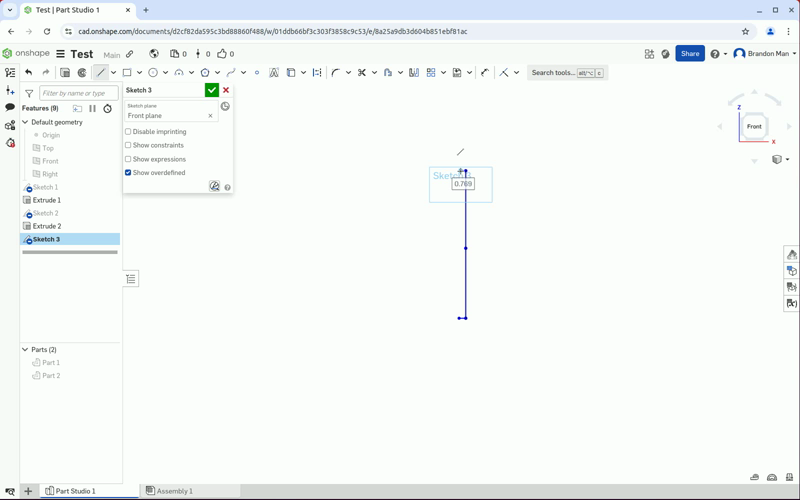
mouse_move(460, 248)
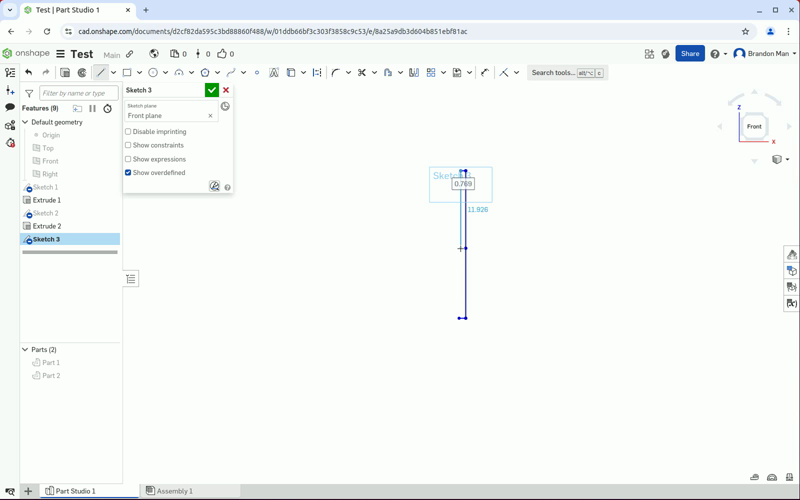
click(460, 248)
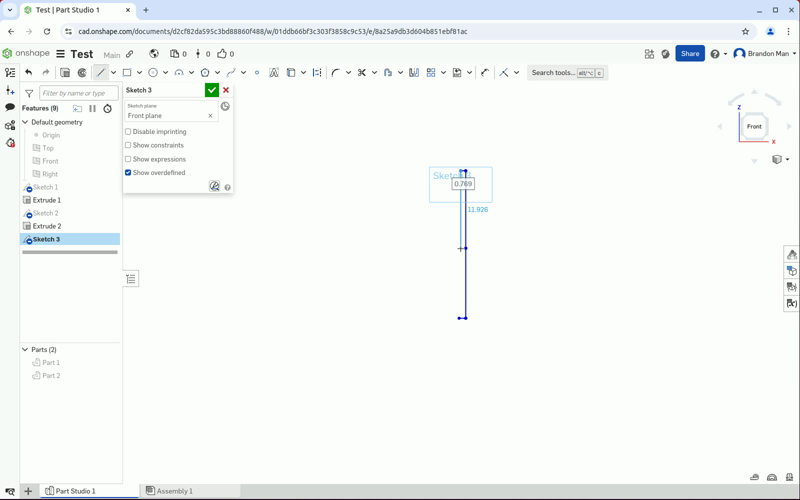
key_up(shift)
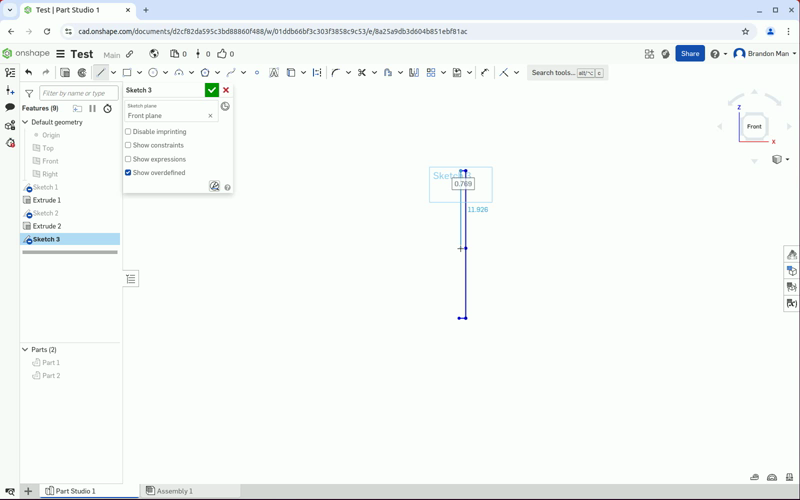
key_down(shift)
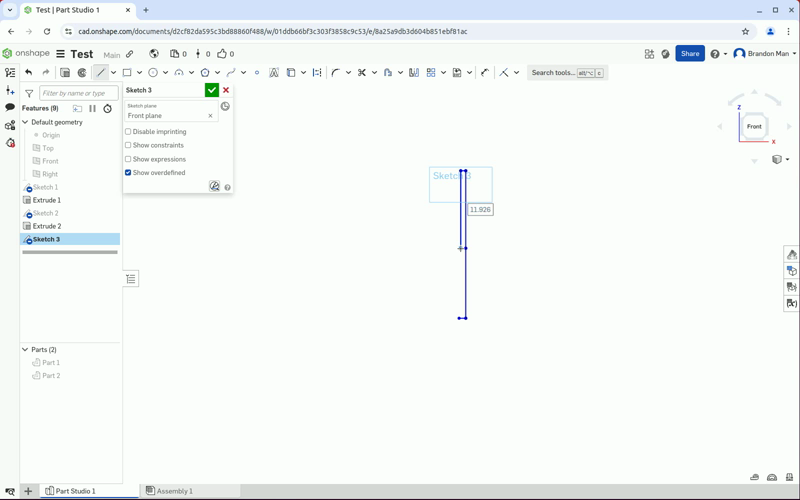
mouse_move(460, 318)
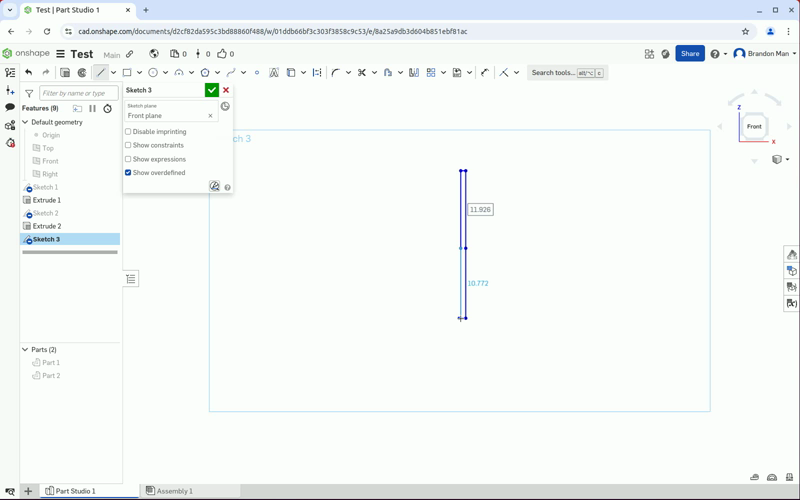
key_up(shift)
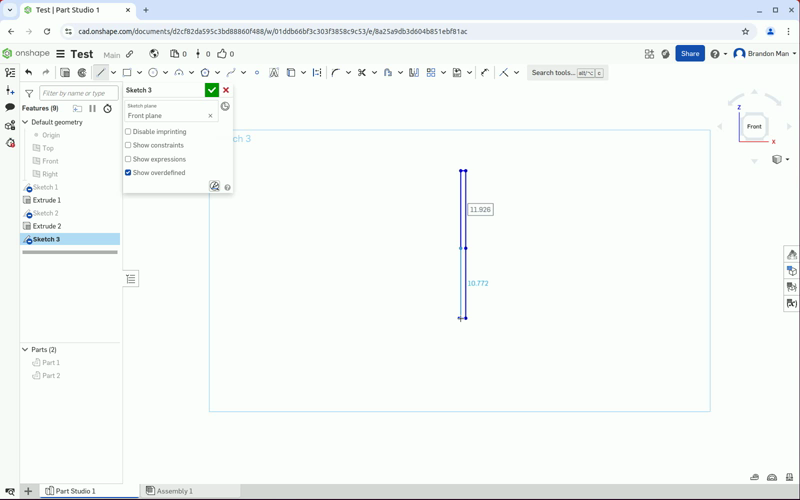
click(460, 318)
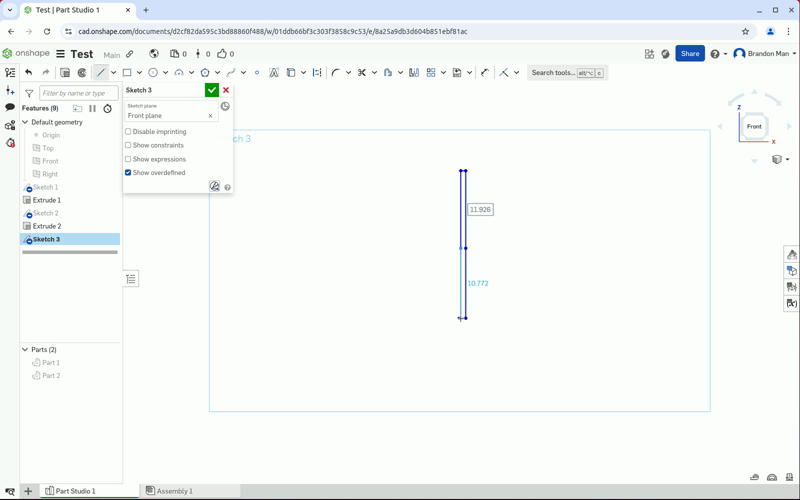
key(esc)
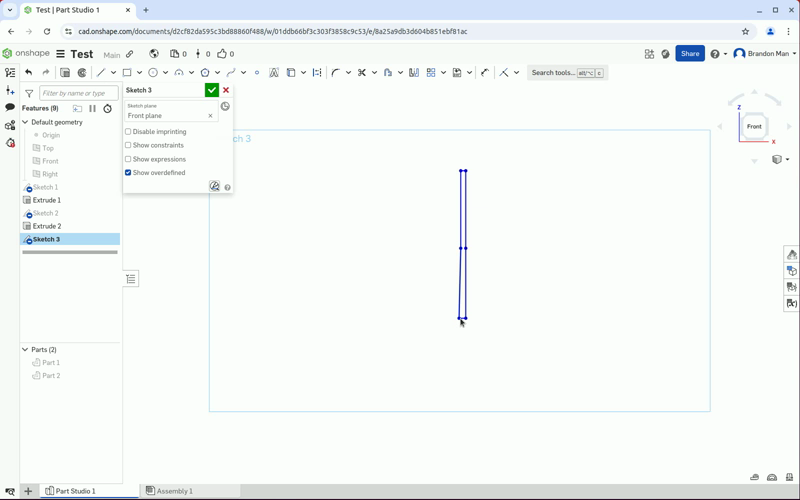
mouse_move(461, 209)
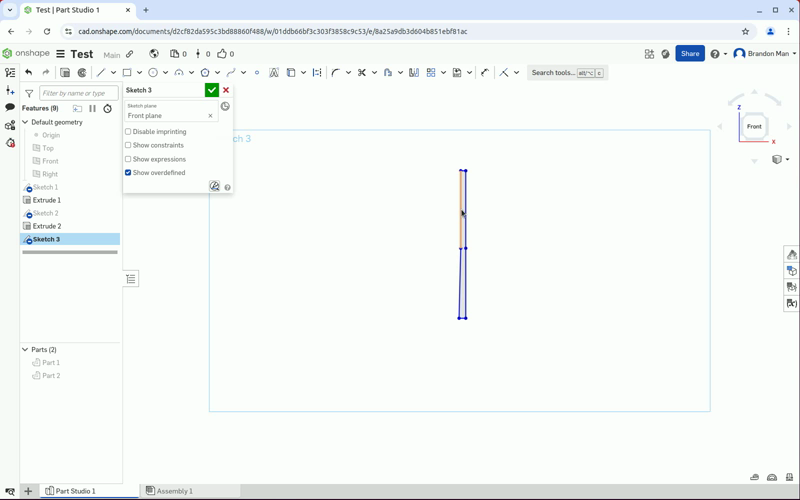
scroll(6)
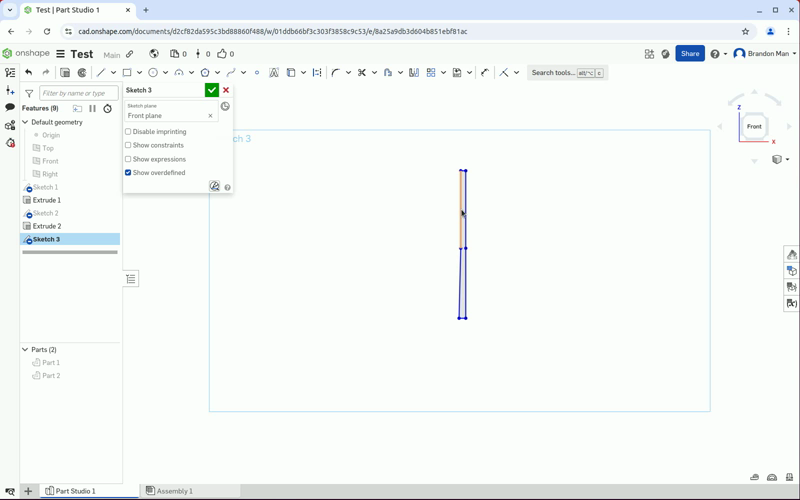
scroll(6)
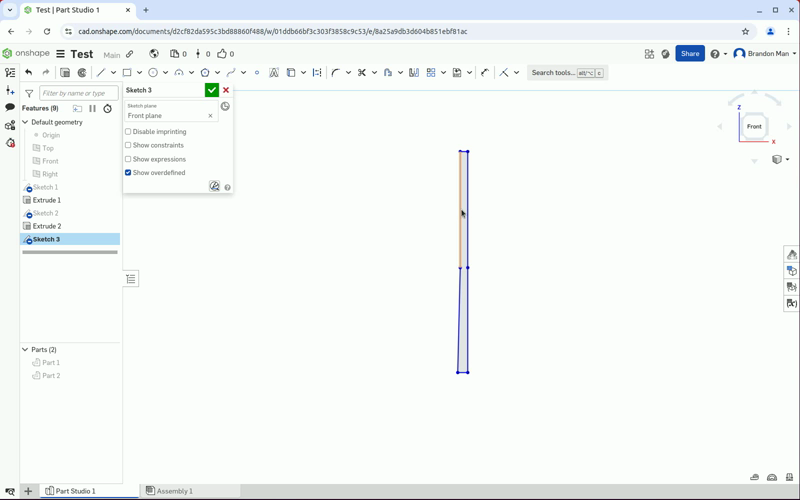
scroll(6)
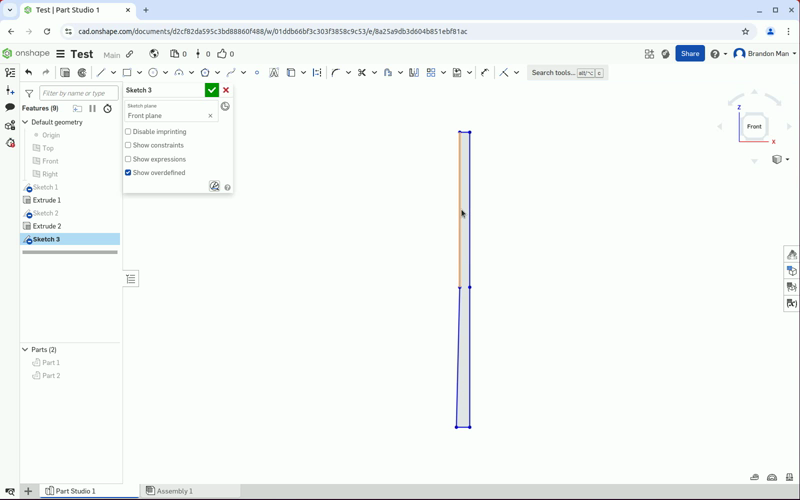
scroll(6)
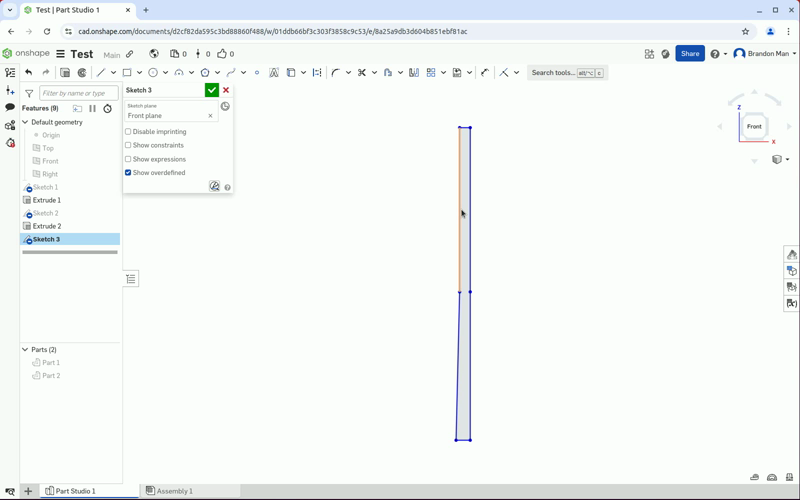
scroll(6)
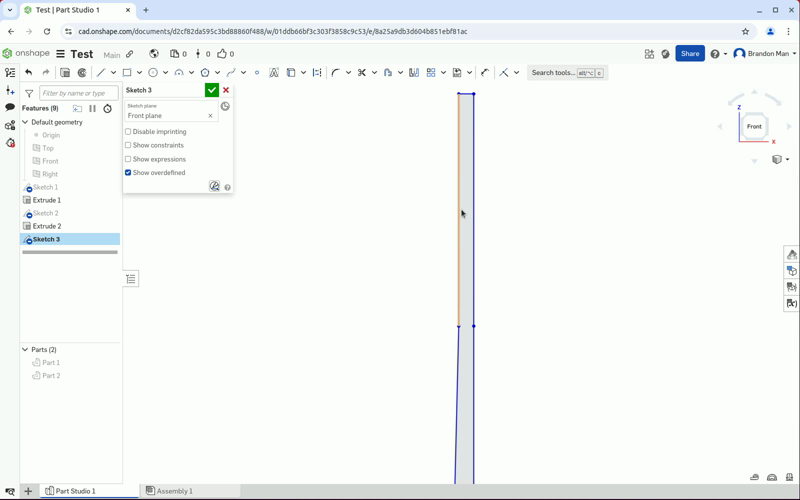
scroll(6)
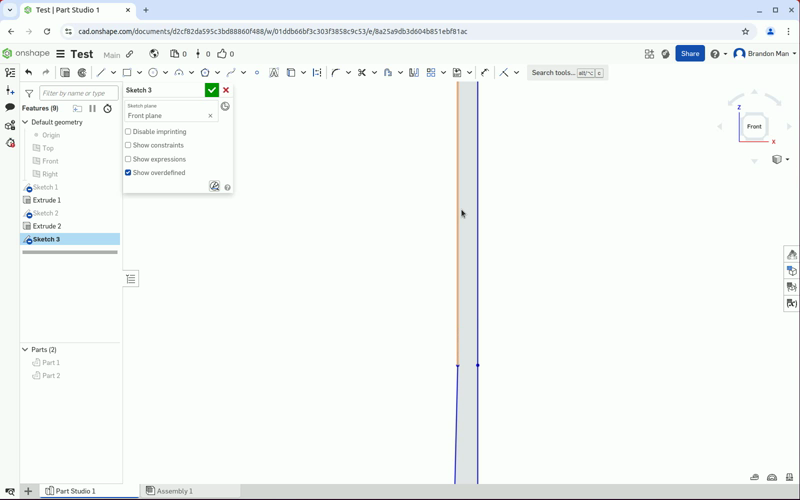
scroll(6)
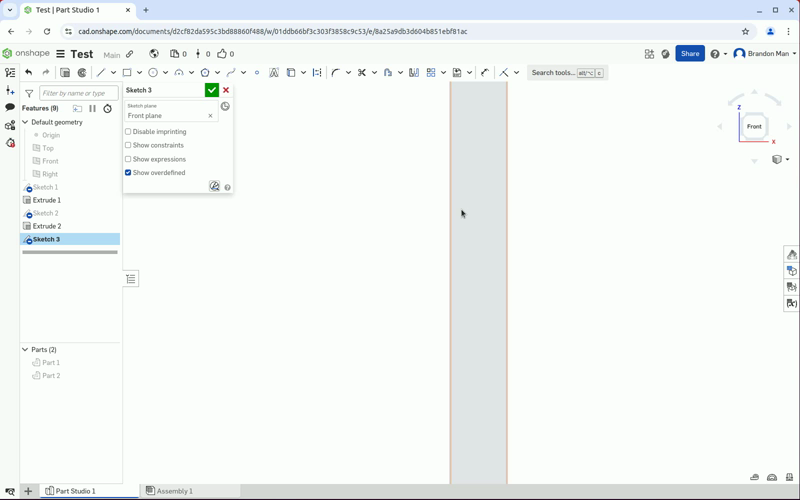
click(461, 209)
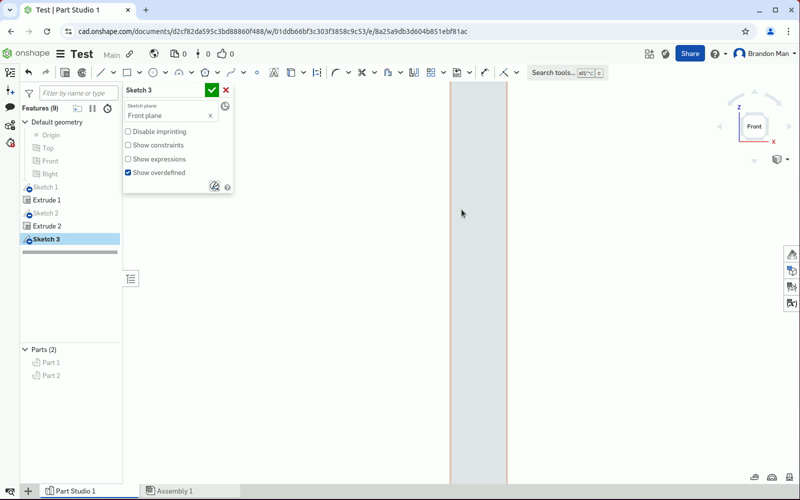
scroll(-6)
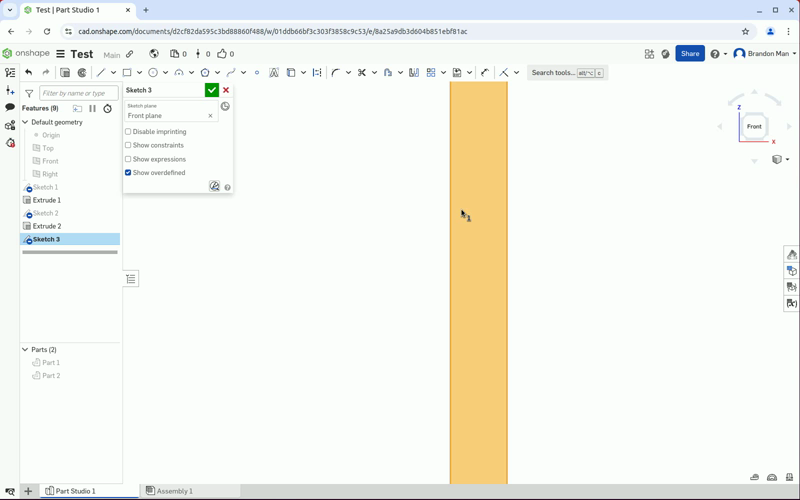
scroll(-6)
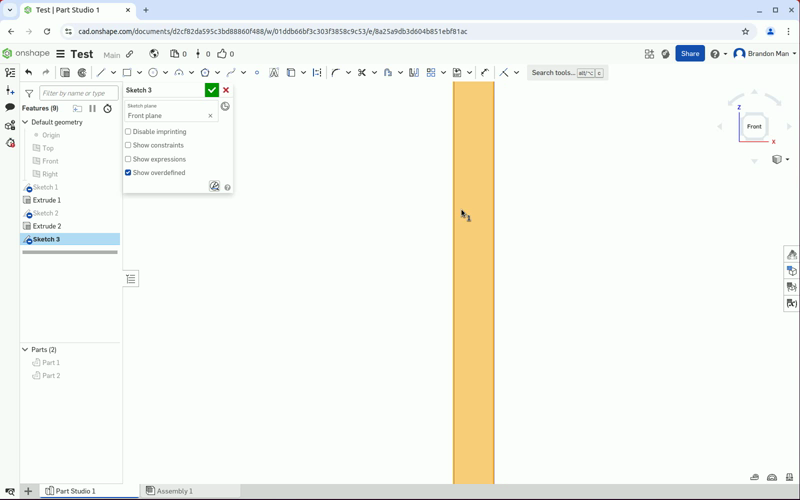
scroll(-6)
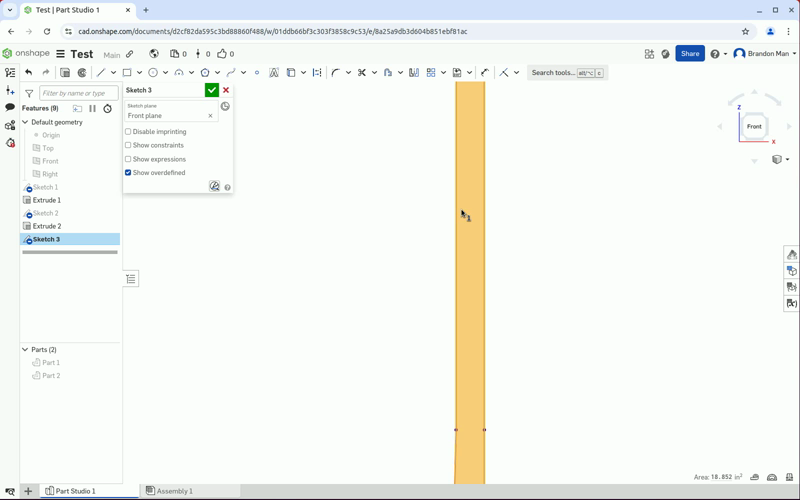
scroll(-6)
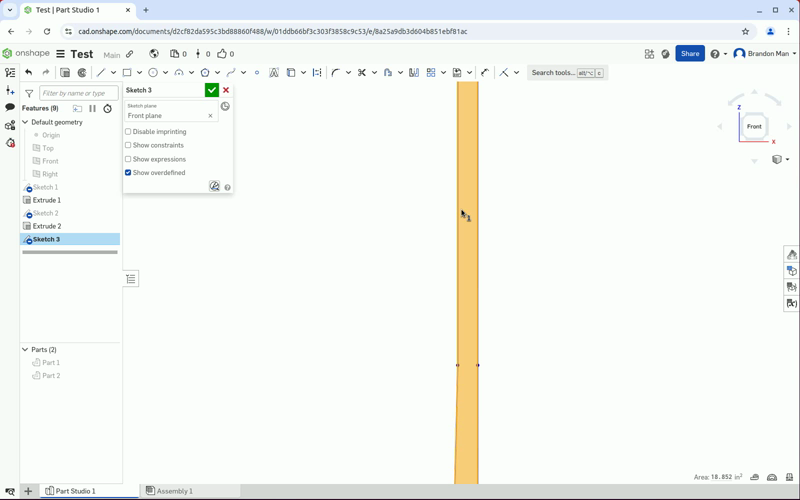
scroll(-6)
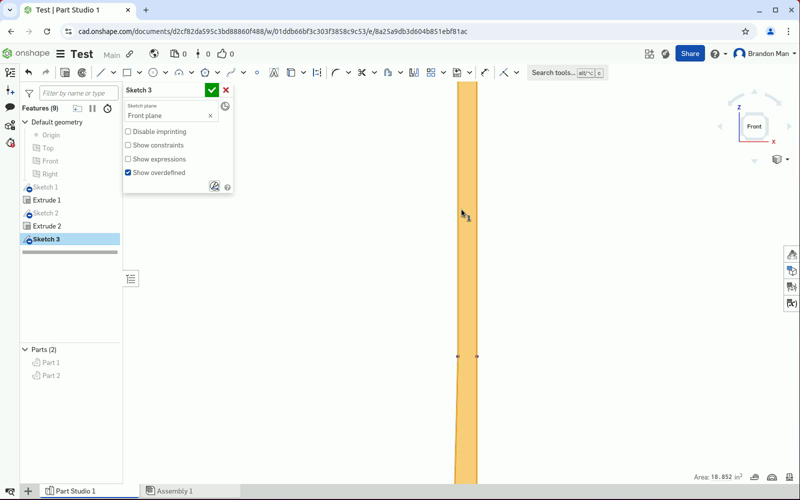
scroll(-6)
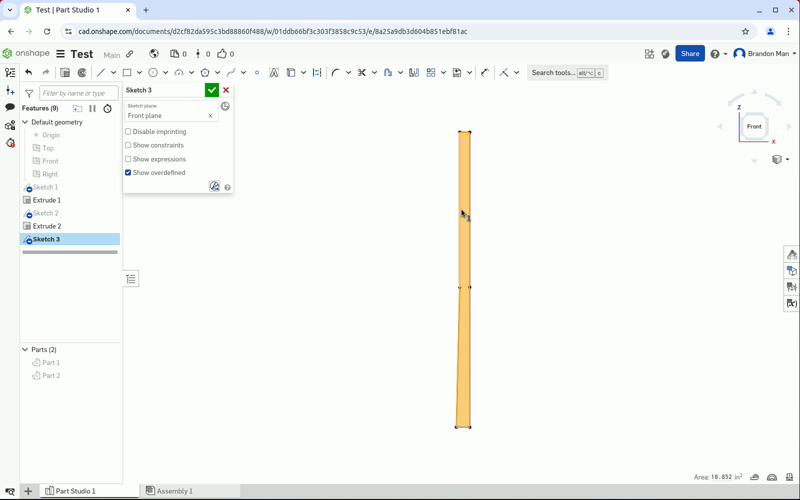
scroll(-6)
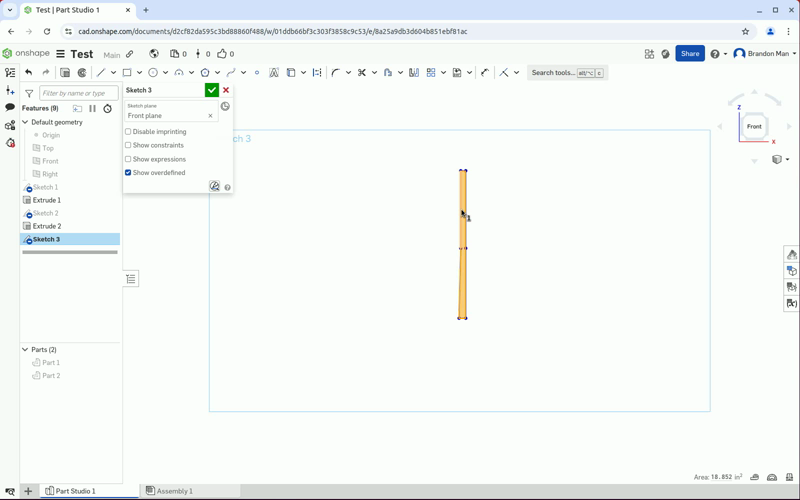
mouse_move(73, 352)
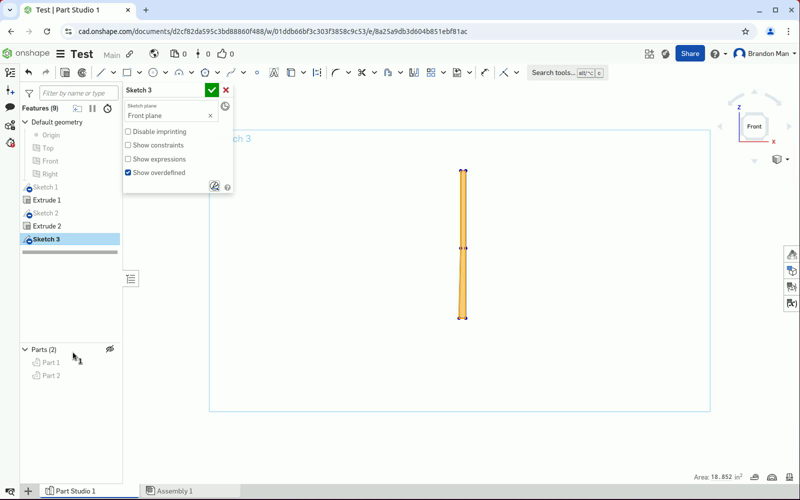
key(shift+y)
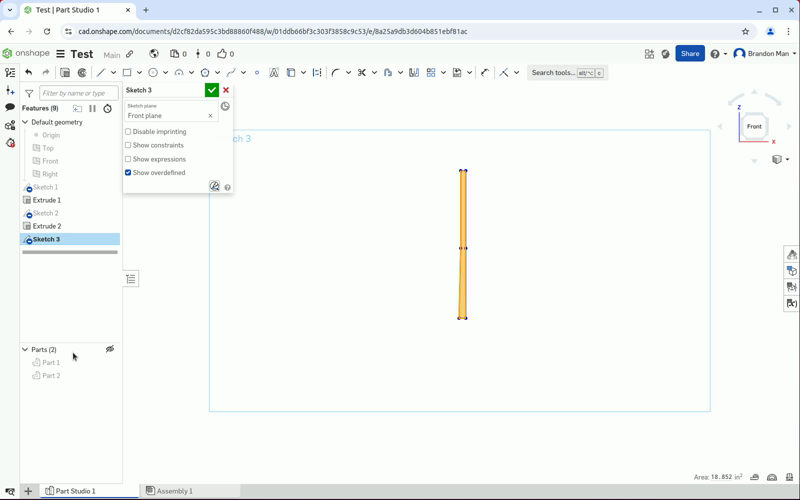
key(shift+e)
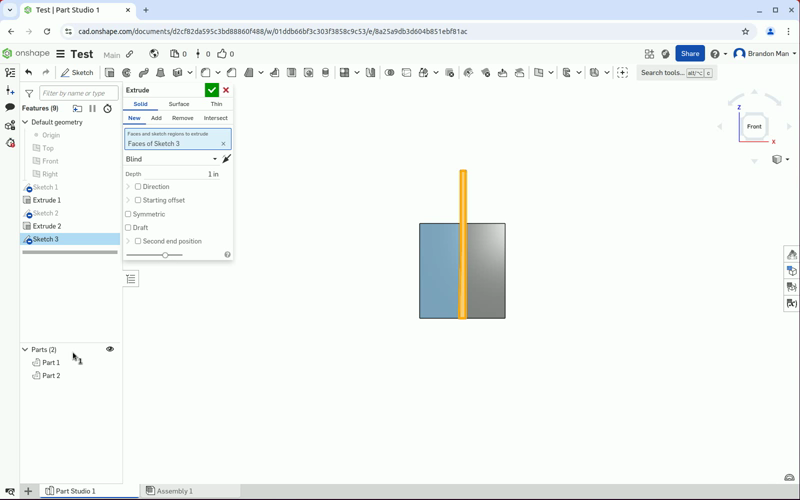
mouse_move(143, 106)
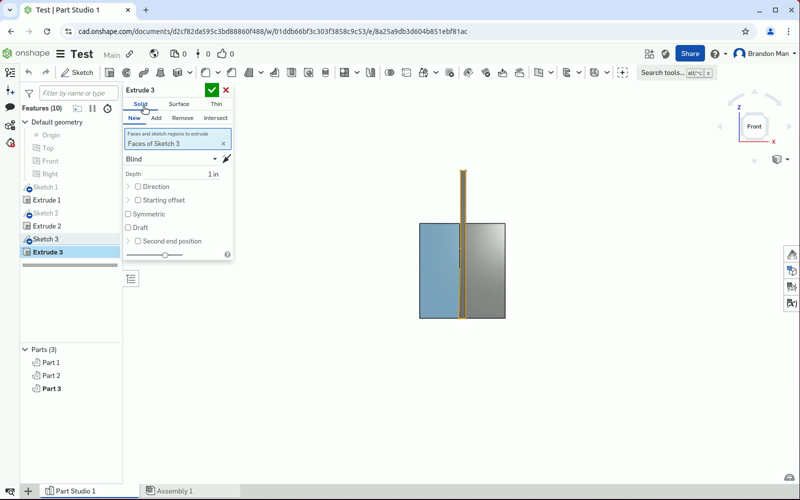
click(143, 106)
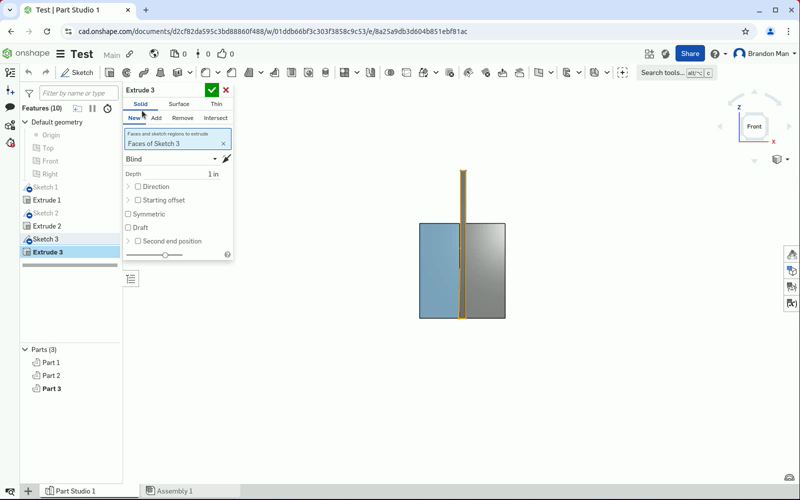
mouse_move(137, 120)
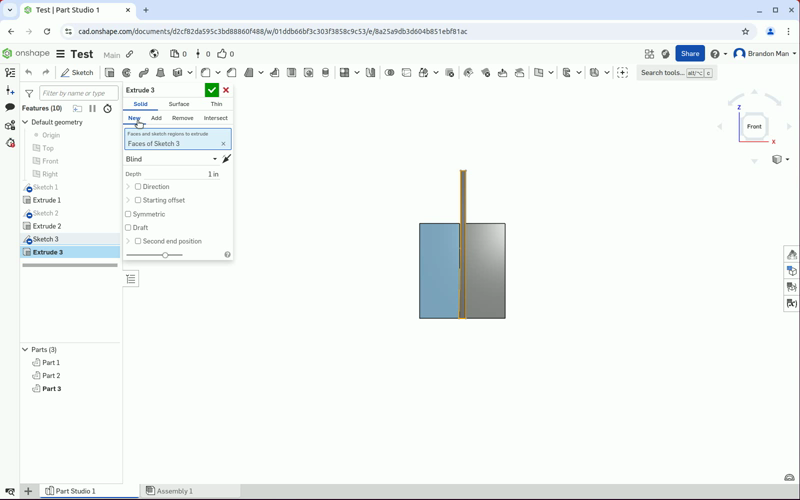
click(137, 120)
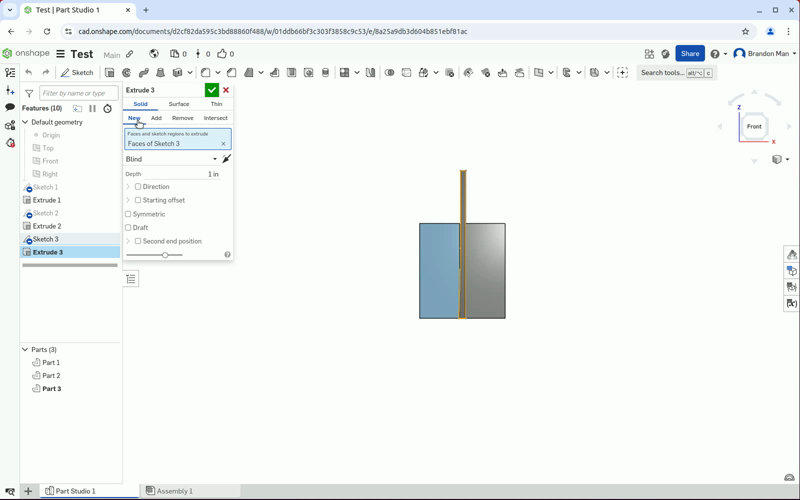
key(tab, 4)
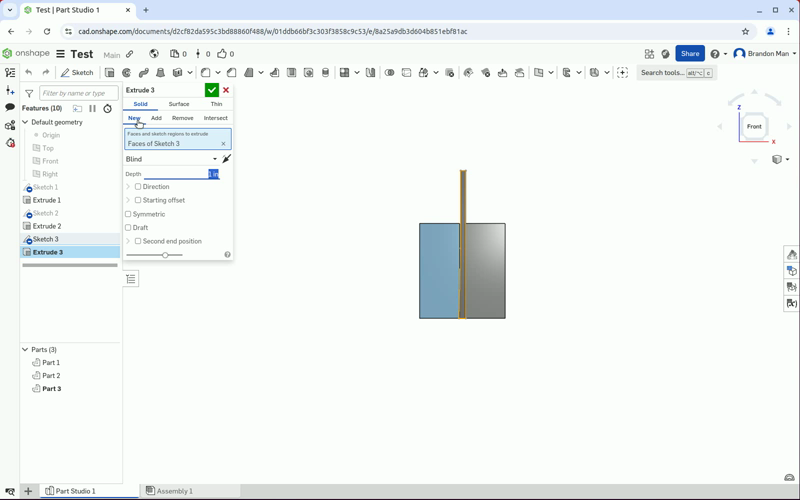
text(1.204)
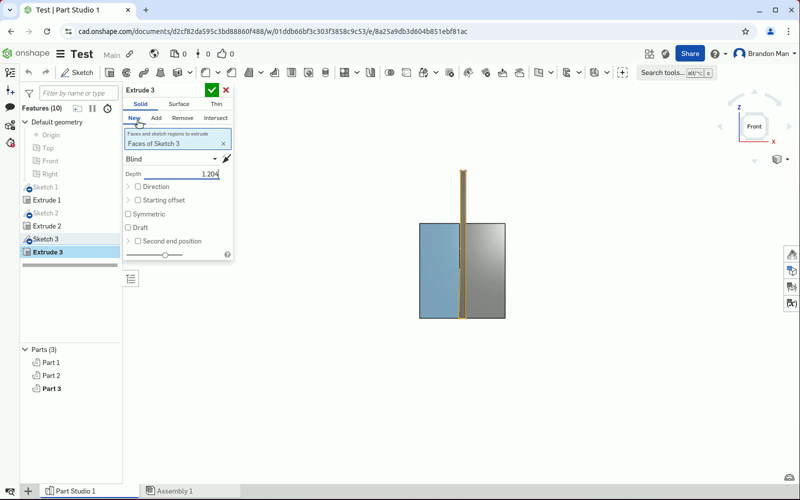
key(enter)
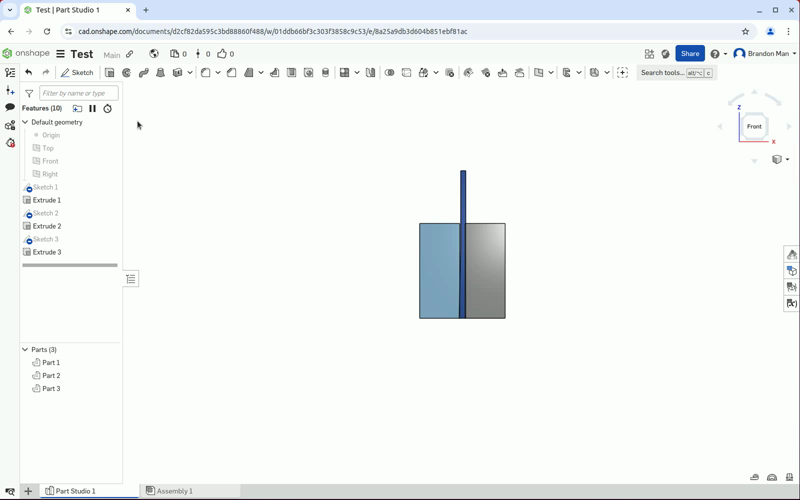
key(shift+h)
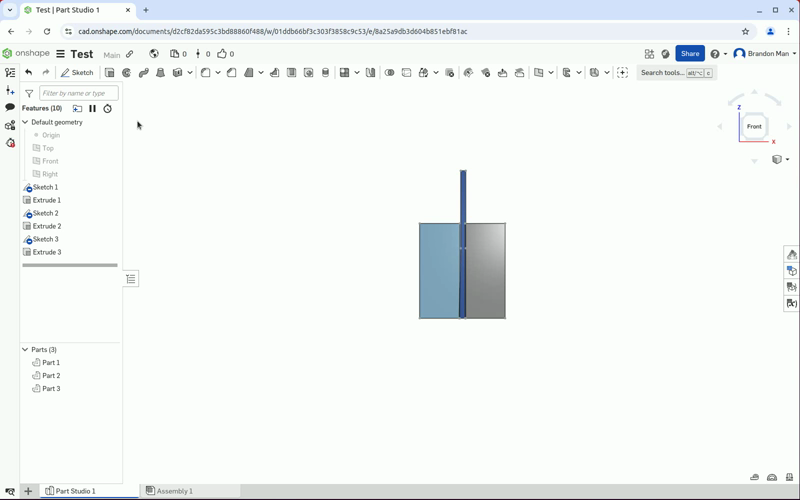
key(shift+h)
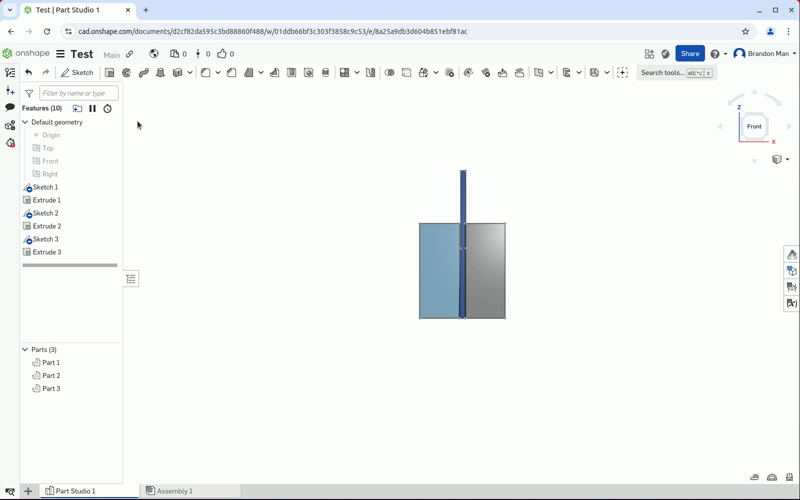
key(shift+7)
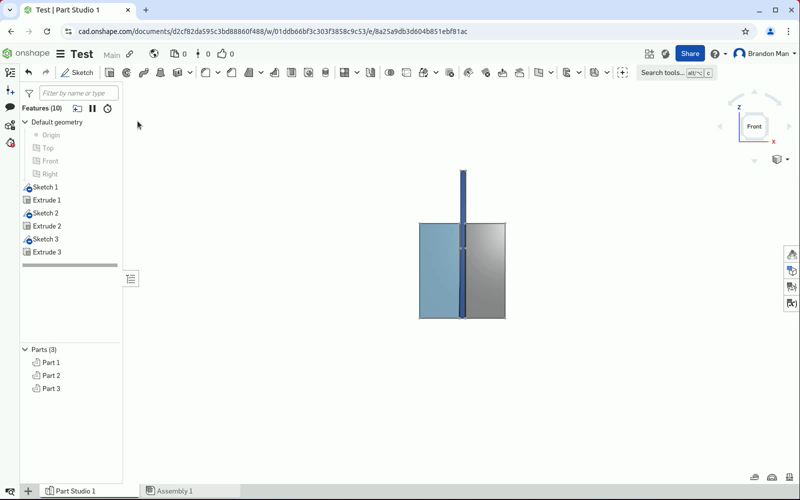
key(left, 2)
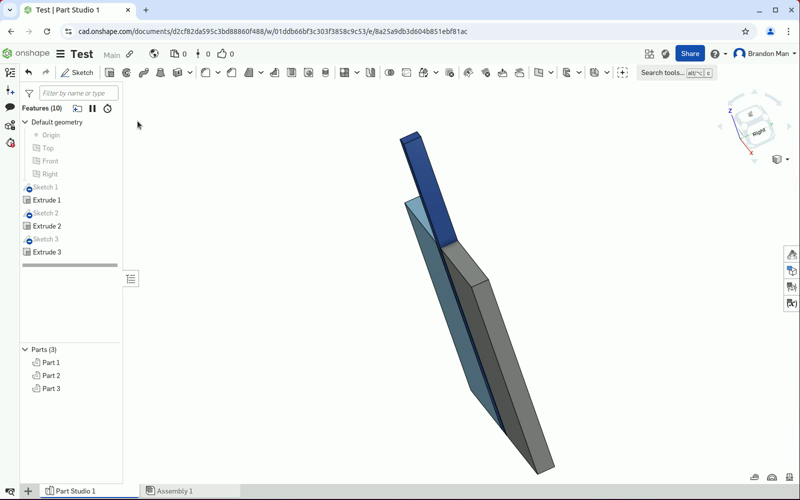
key(down, 2)
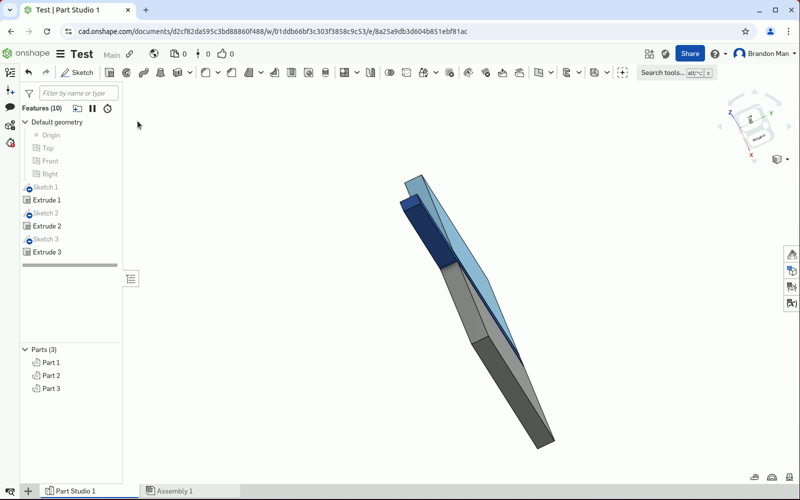
key(up, 2)
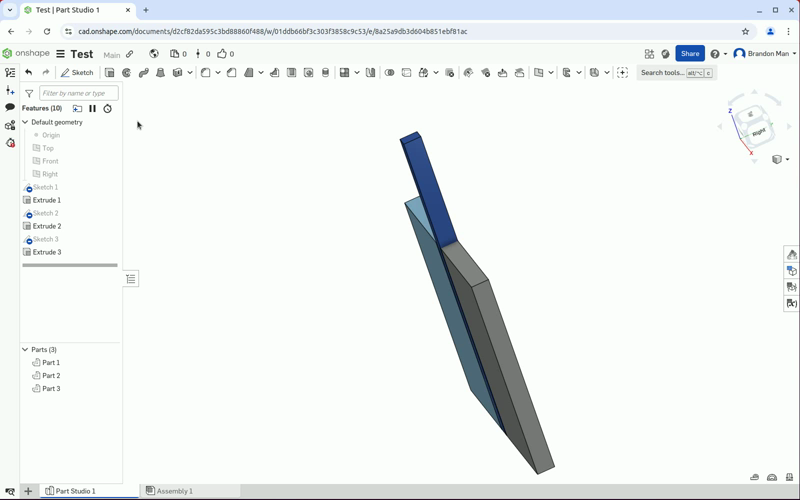
key(right, 2)
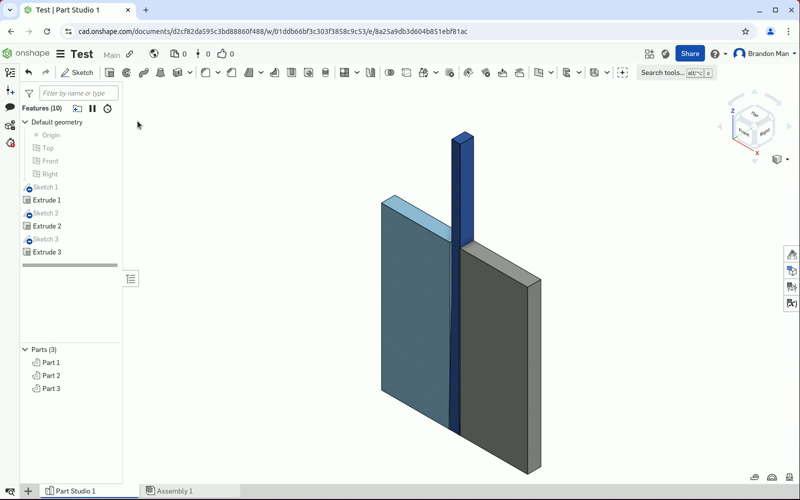
mouse_move(73, 189)
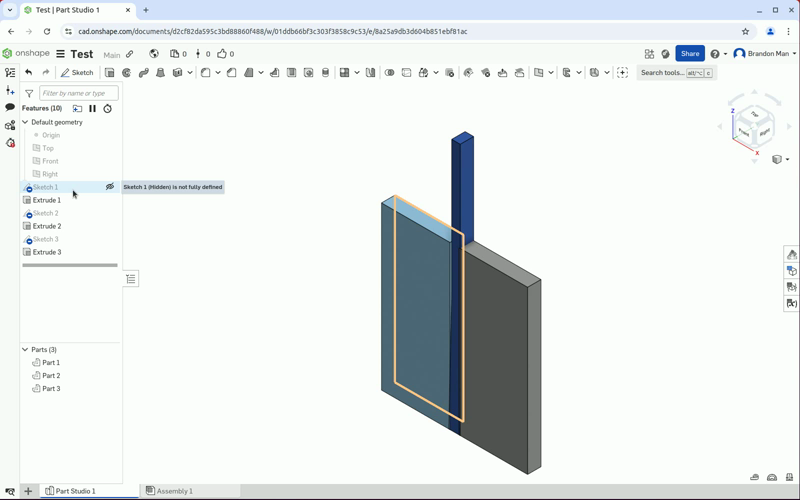
click(73, 189)